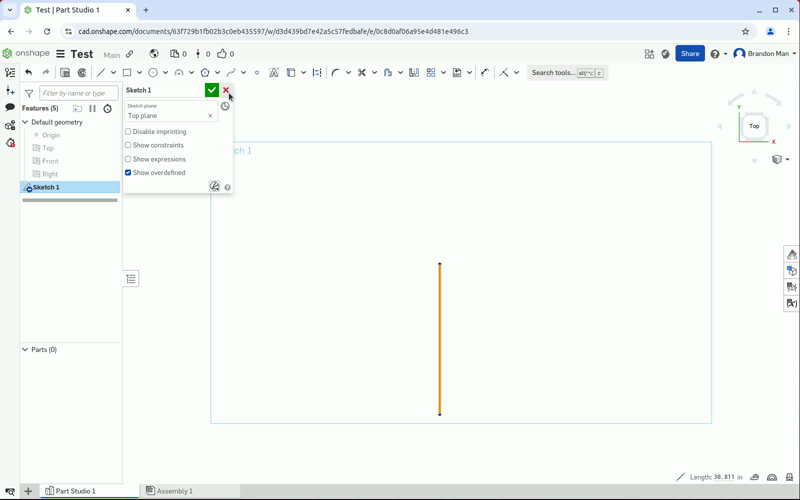
key(shift+h)
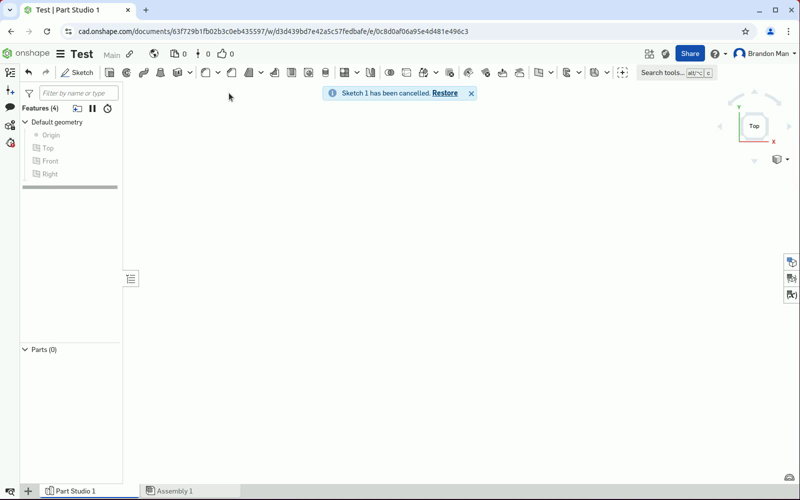
mouse_move(73, 352)
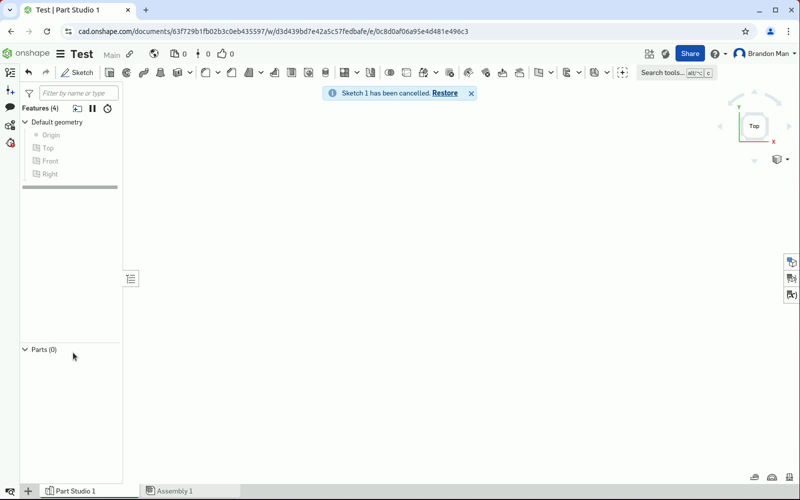
key(y)
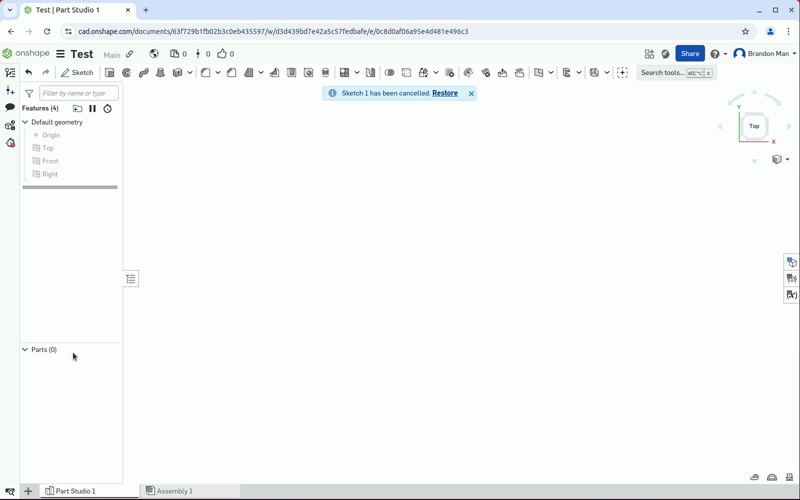
key(shift+p)
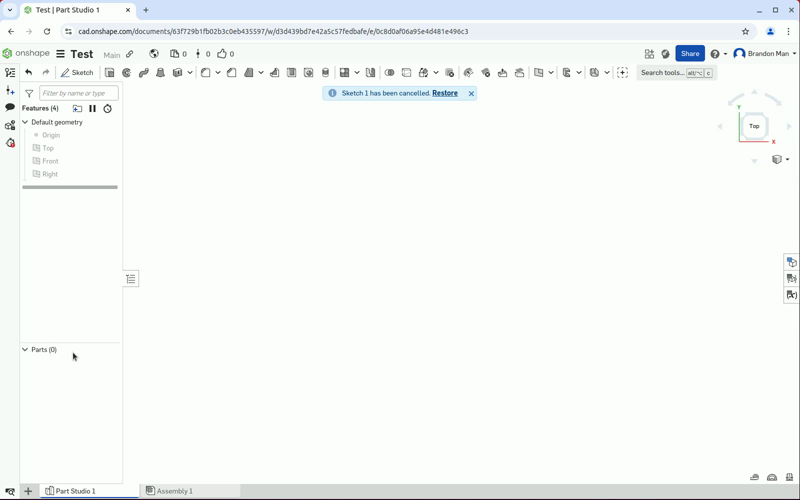
key(space)
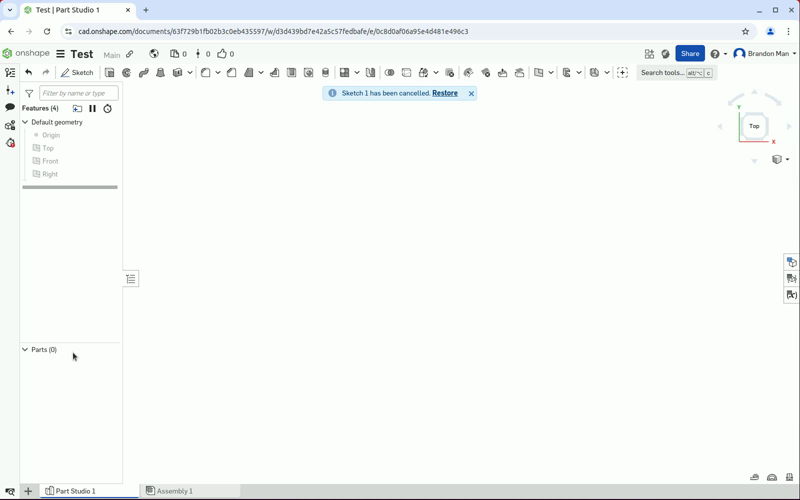
key_down(shift)
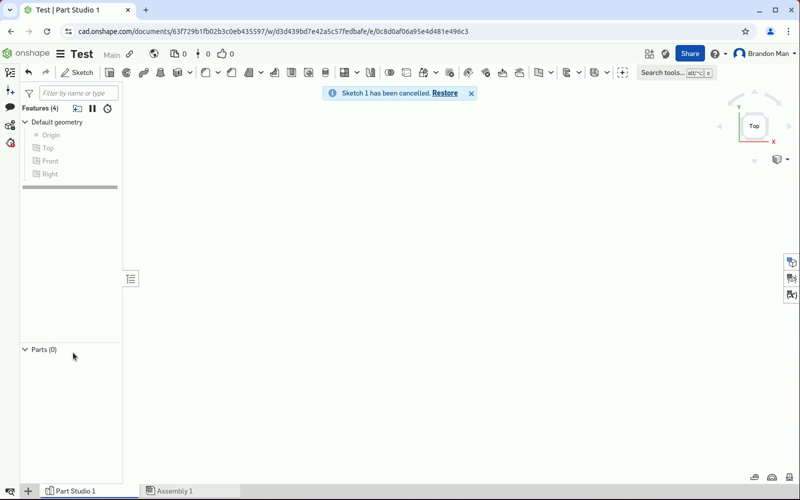
key(up)
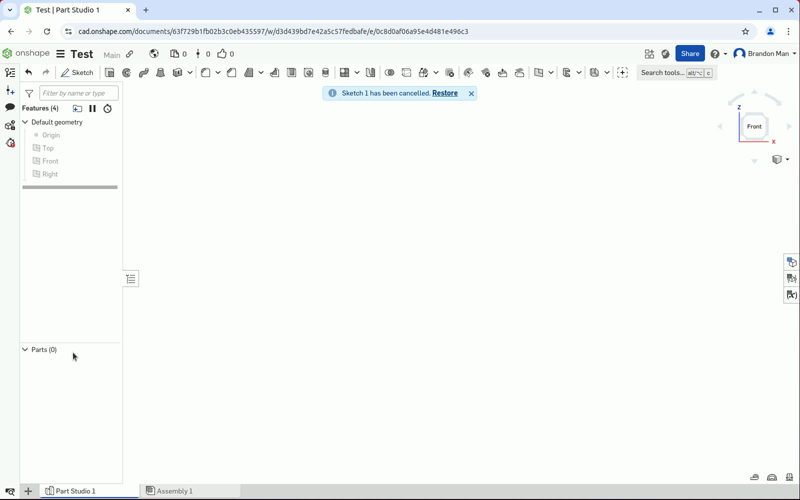
key_up(shift)
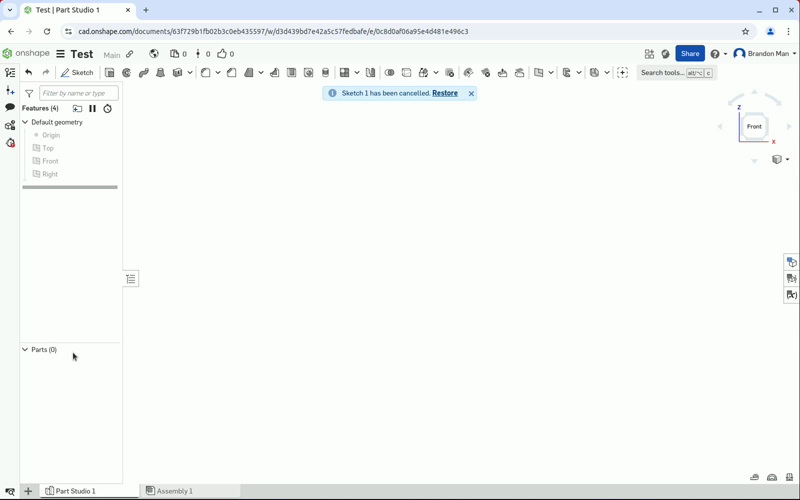
mouse_move(73, 352)
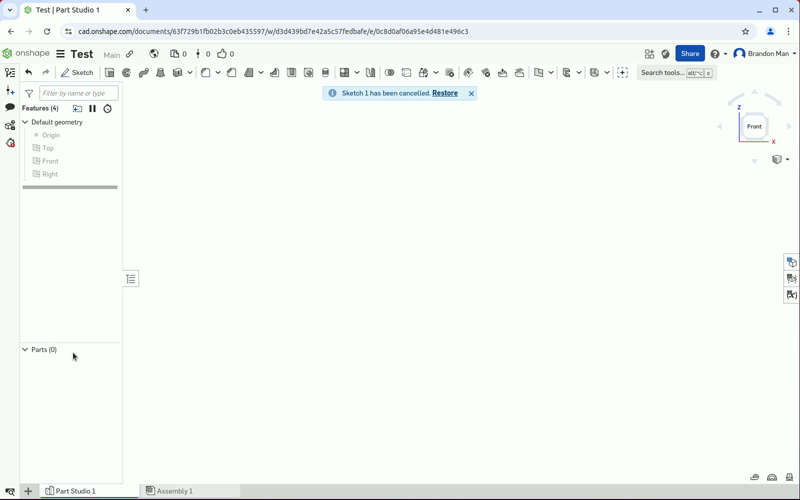
key(shift+y)
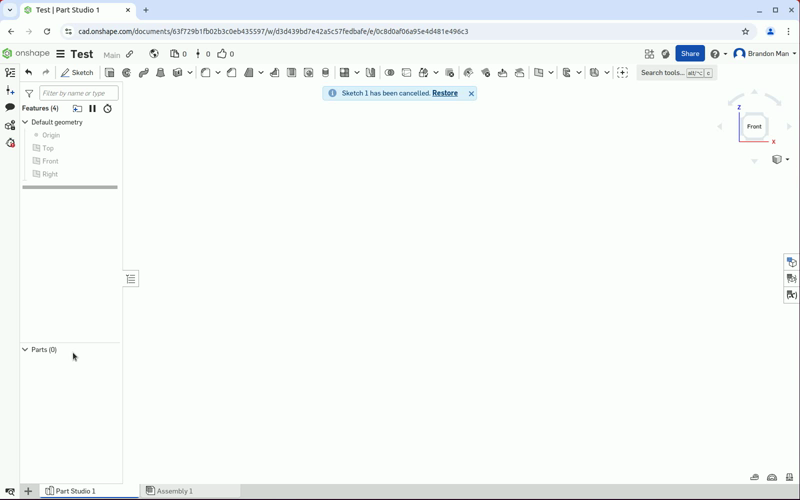
key(shift+s)
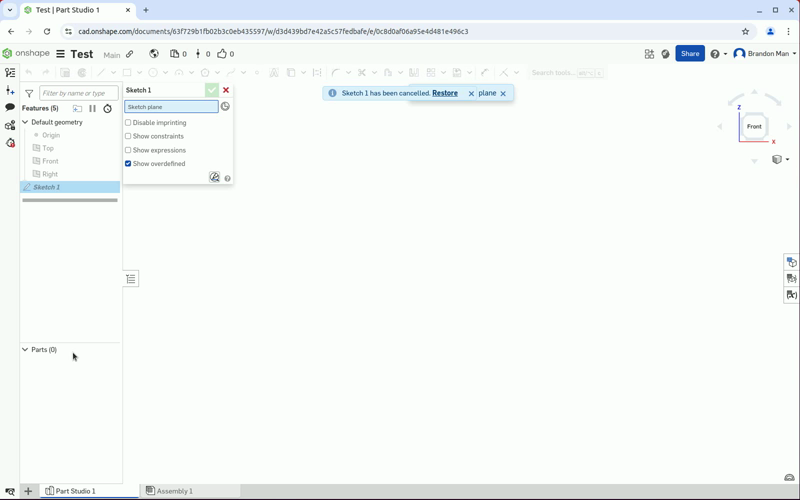
mouse_move(73, 163)
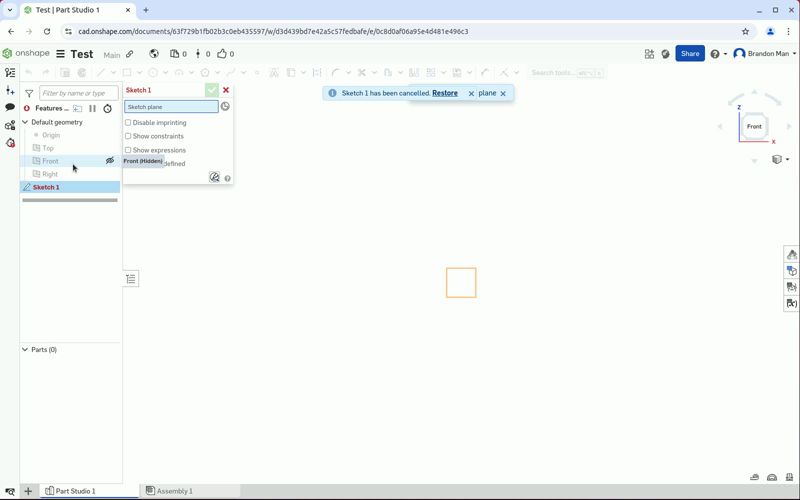
click(73, 163)
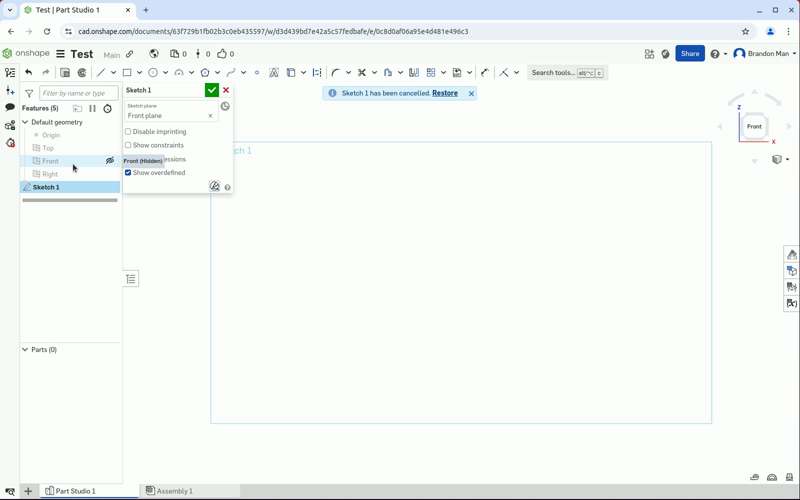
mouse_move(73, 352)
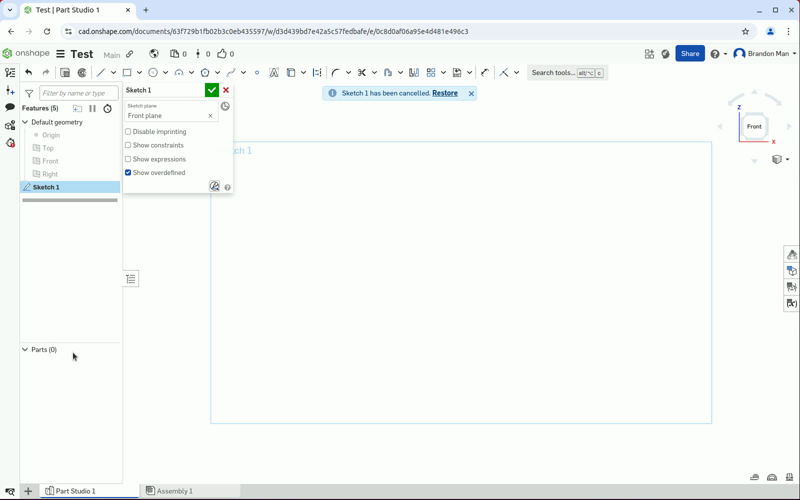
key(y)
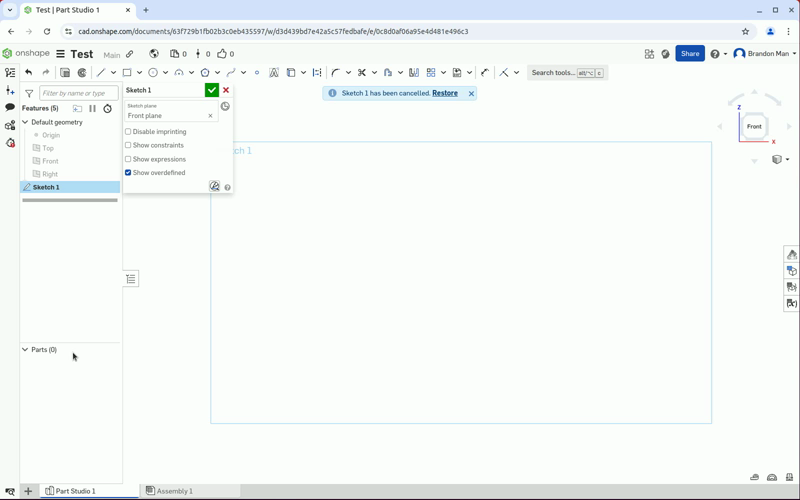
key(l)
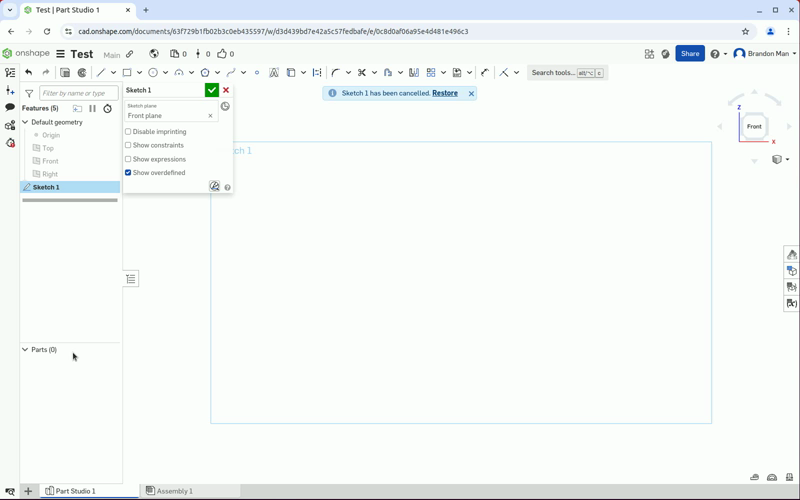
key_down(shift)
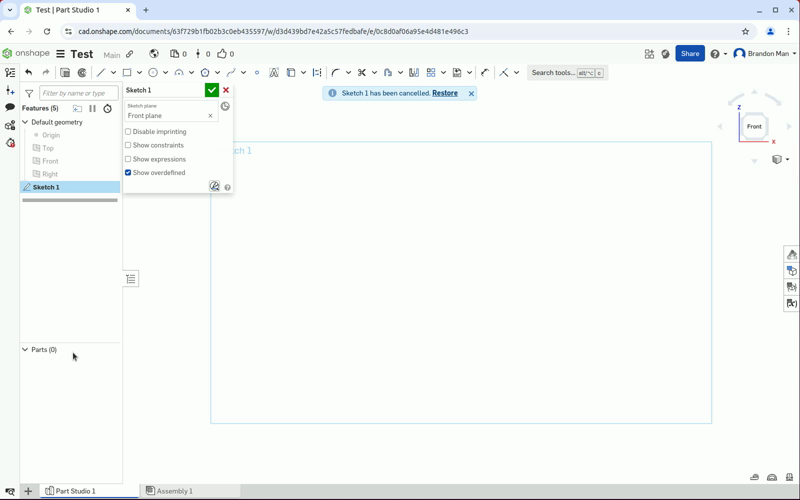
mouse_move(450, 282)
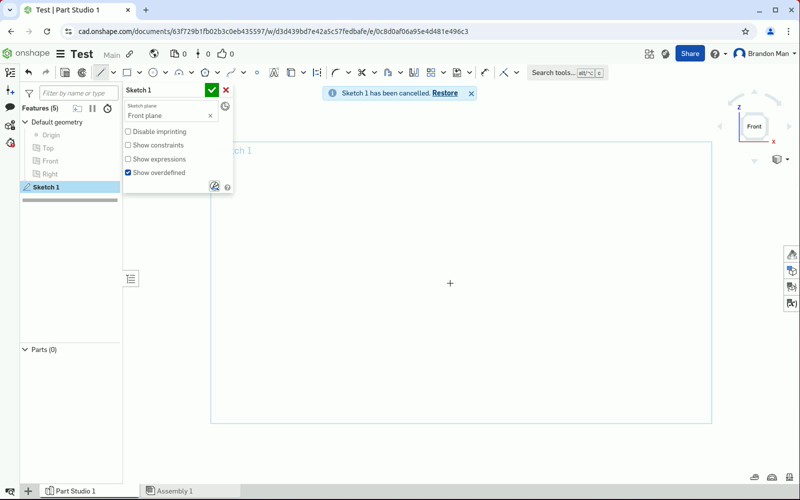
click(450, 282)
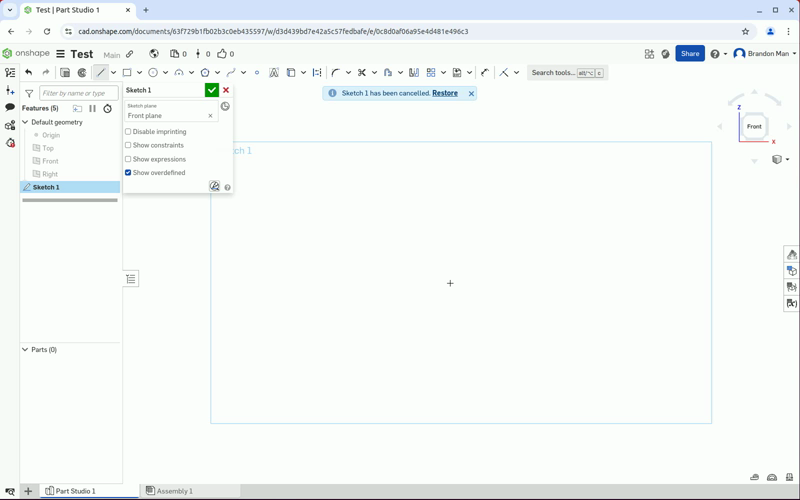
key_up(shift)
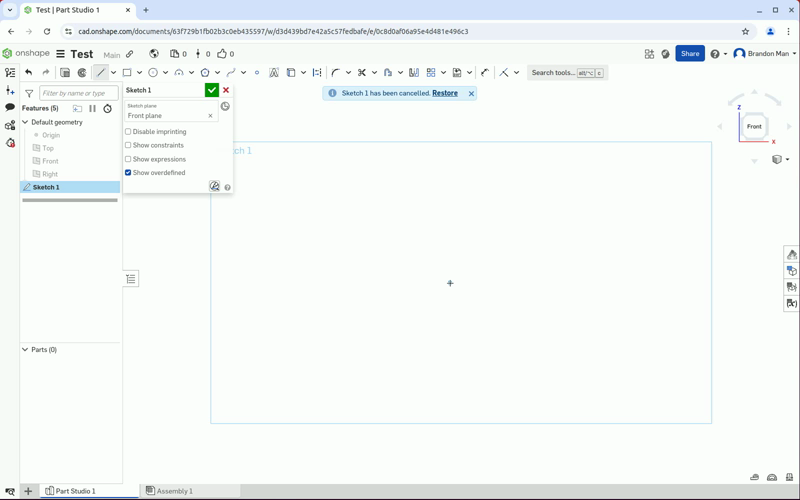
key_down(shift)
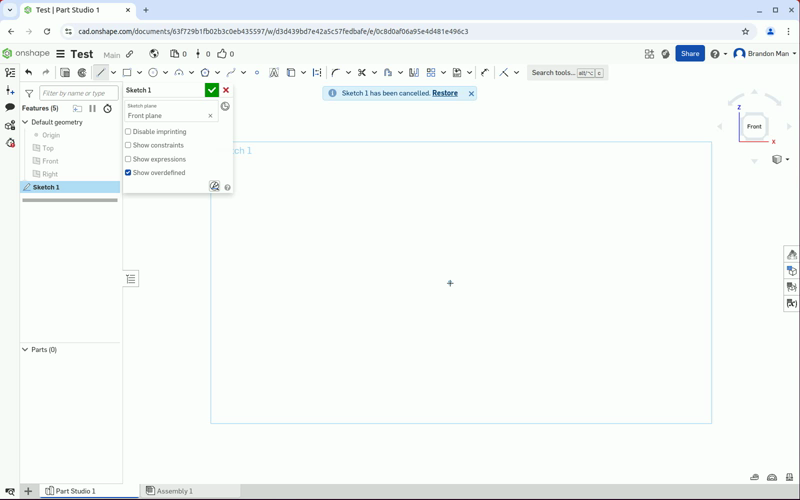
mouse_move(480, 282)
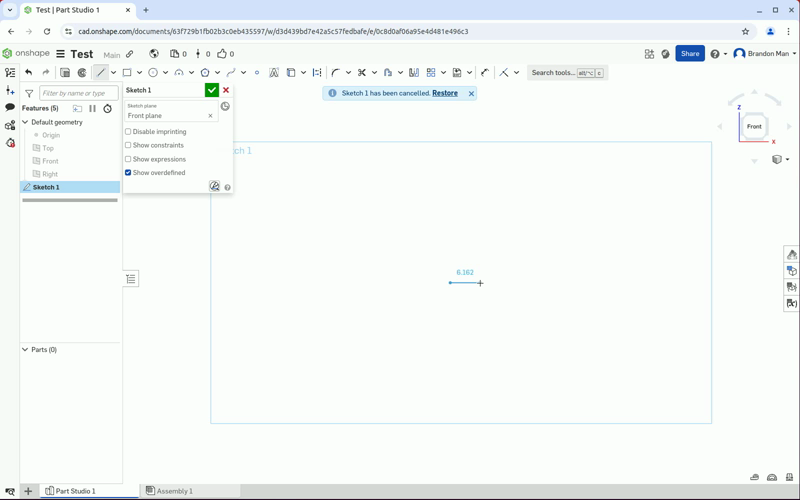
mouse_move(471, 282)
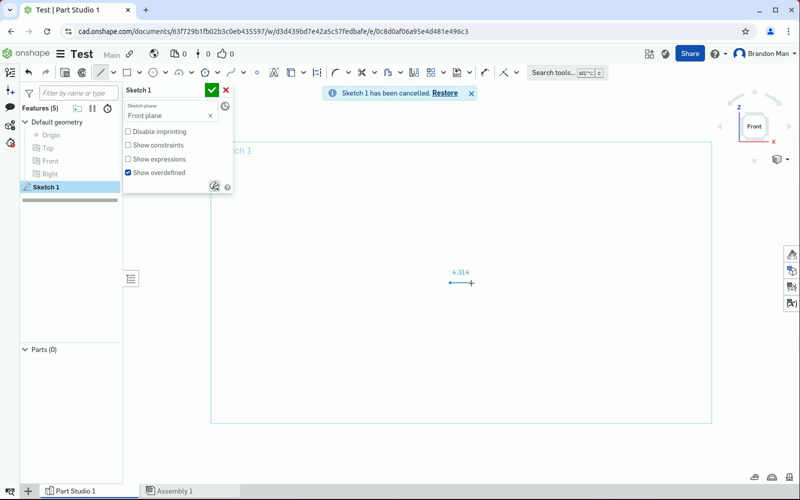
click(471, 282)
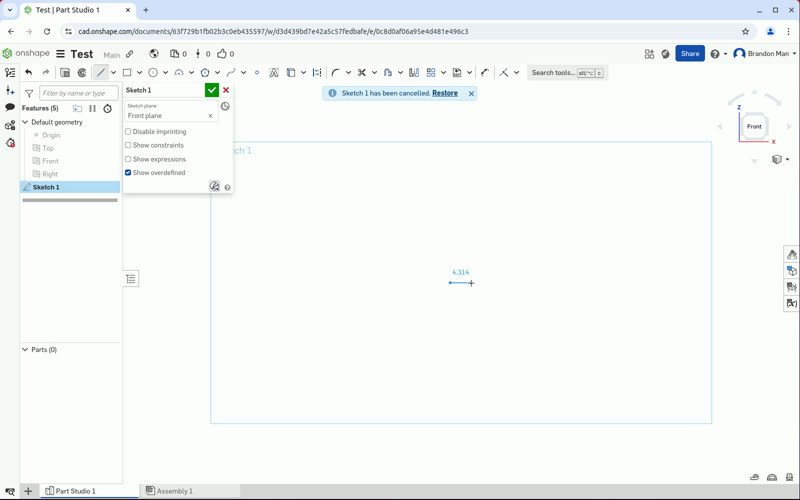
key_up(shift)
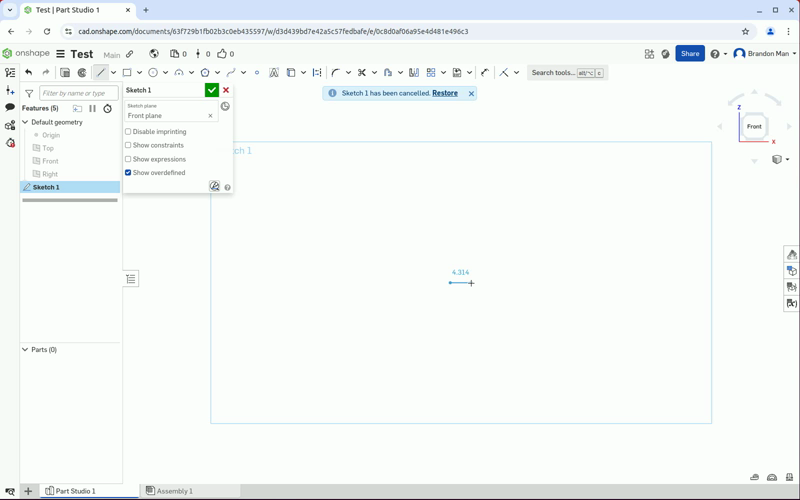
key_down(shift)
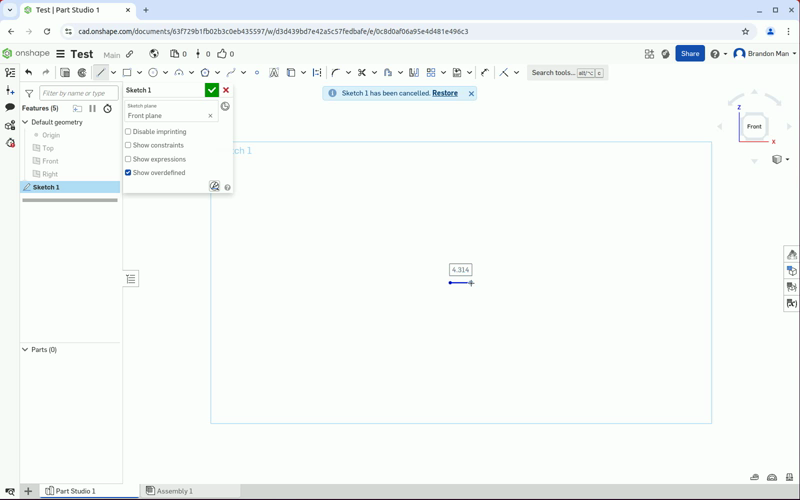
mouse_move(501, 282)
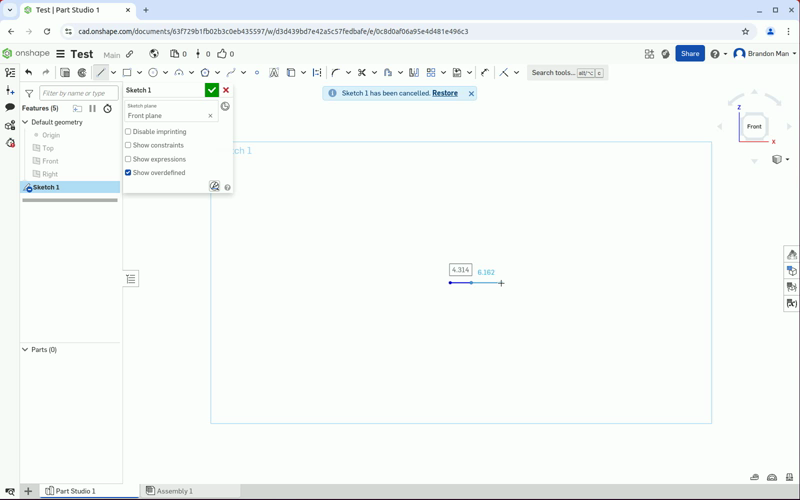
mouse_move(460, 271)
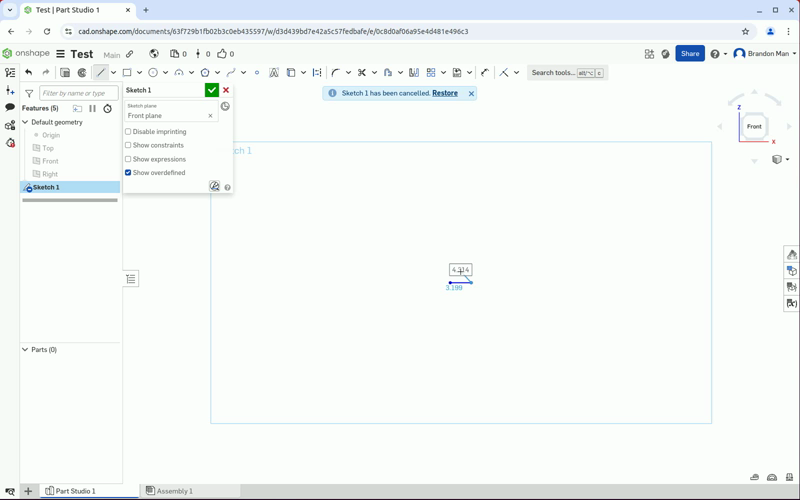
click(460, 271)
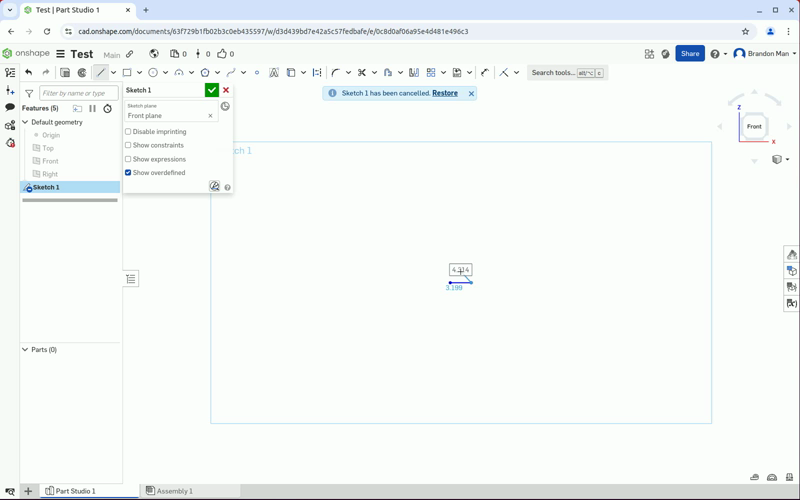
key_up(shift)
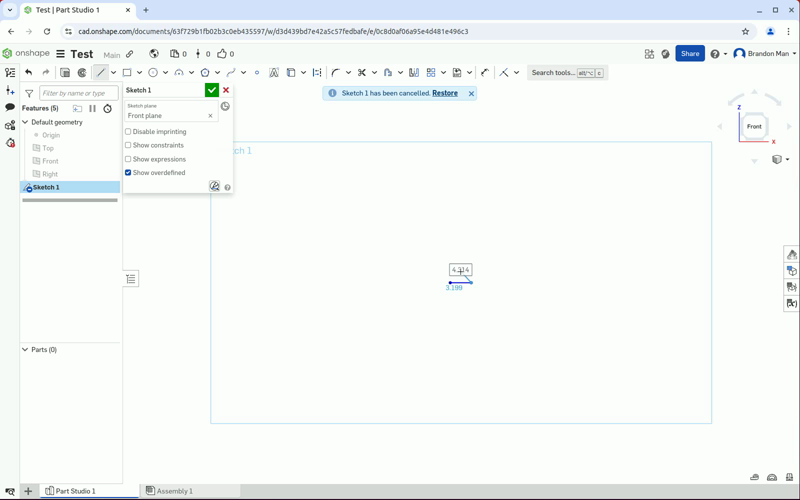
mouse_move(490, 271)
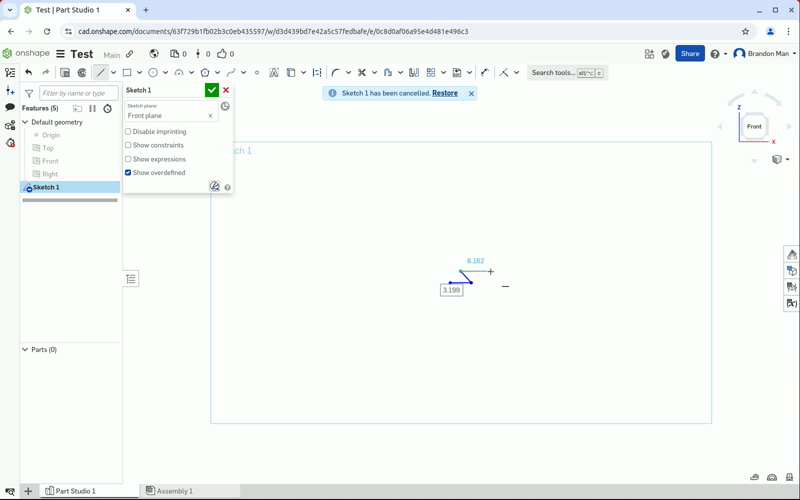
key_down(shift)
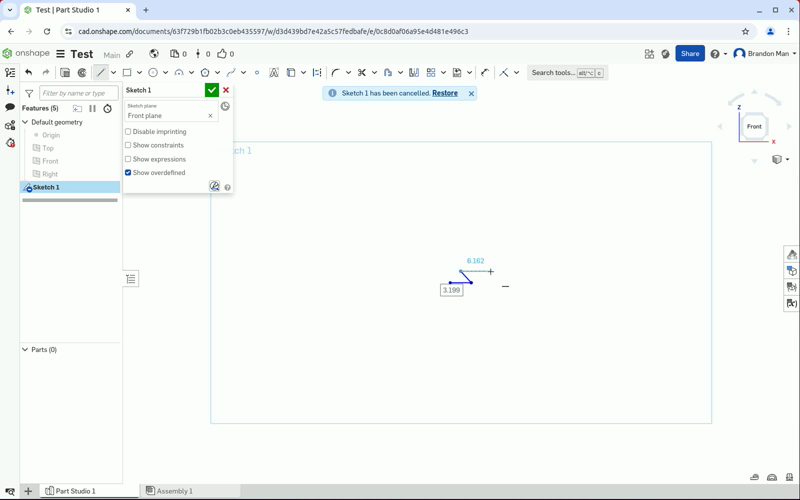
mouse_move(450, 282)
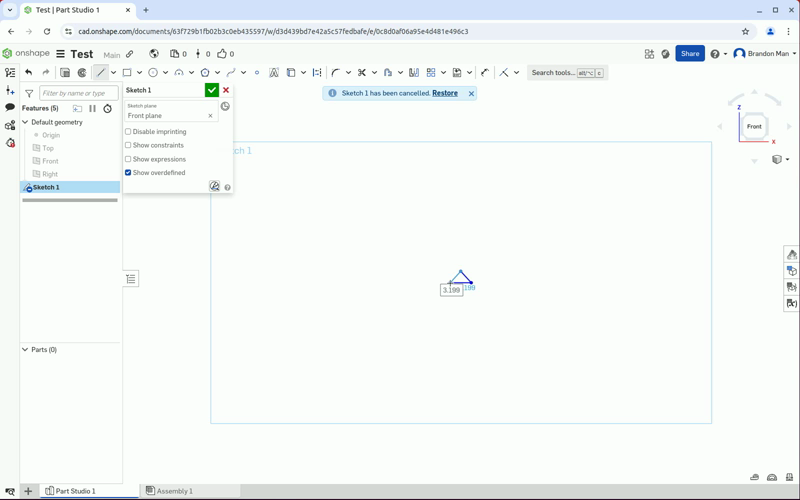
key_up(shift)
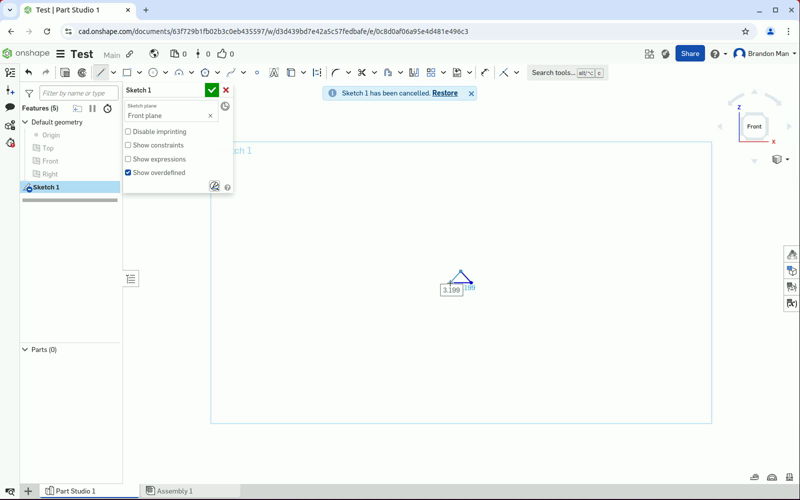
click(450, 282)
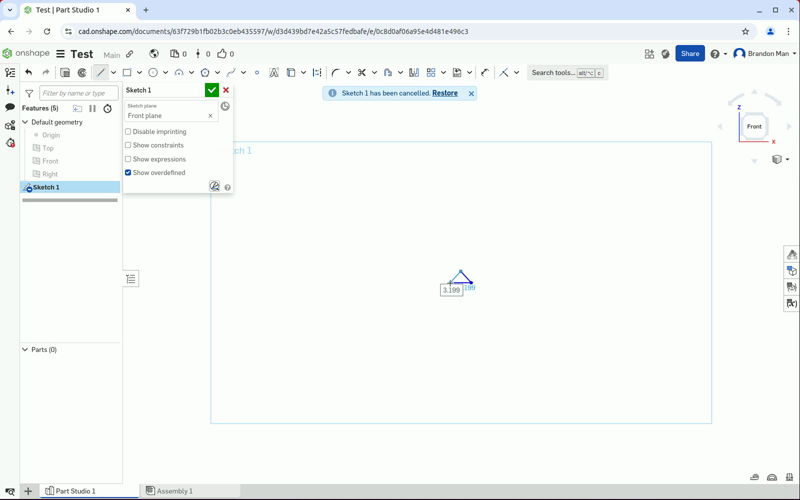
key(esc)
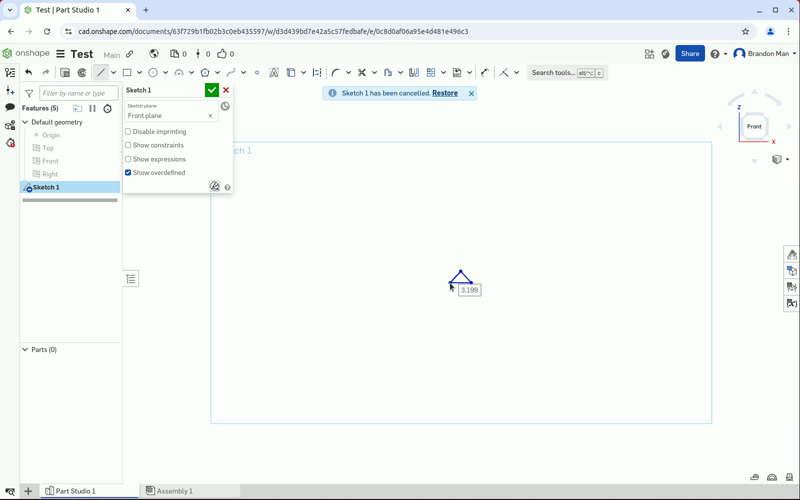
mouse_move(464, 280)
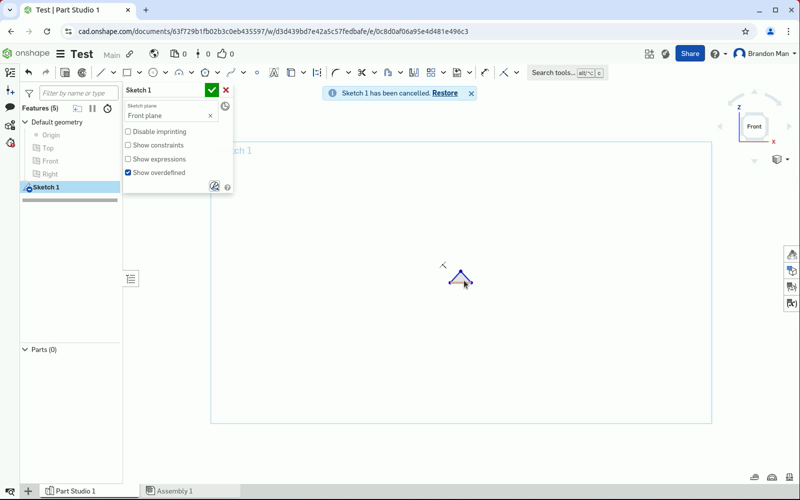
scroll(6)
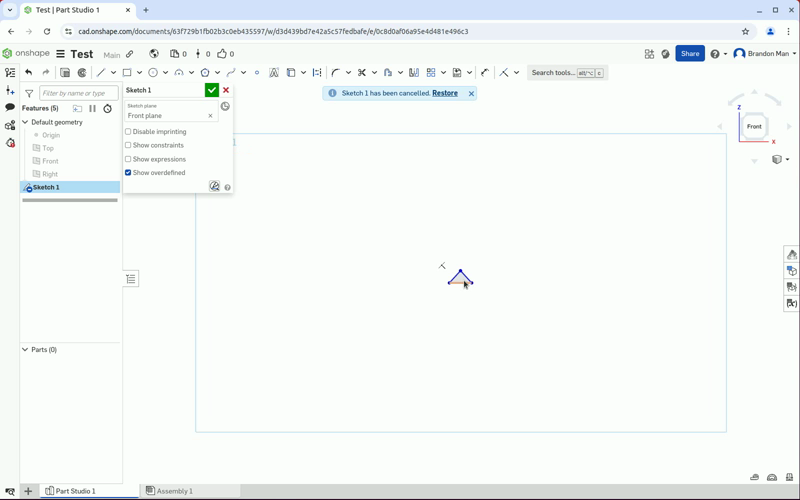
scroll(6)
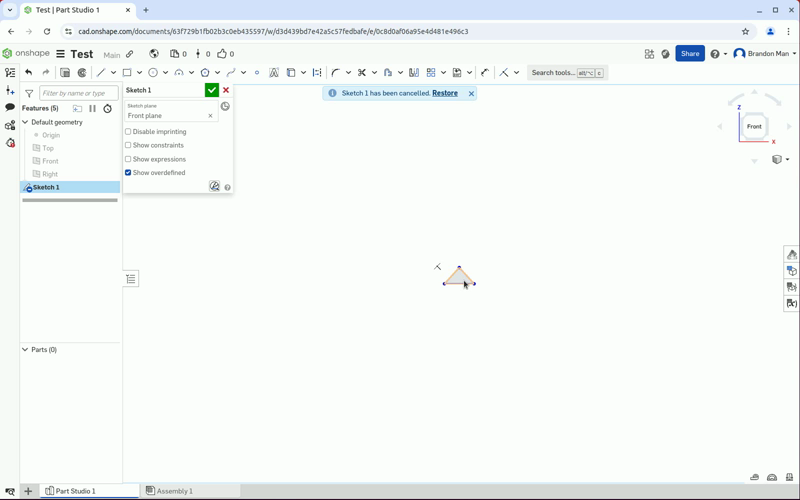
scroll(6)
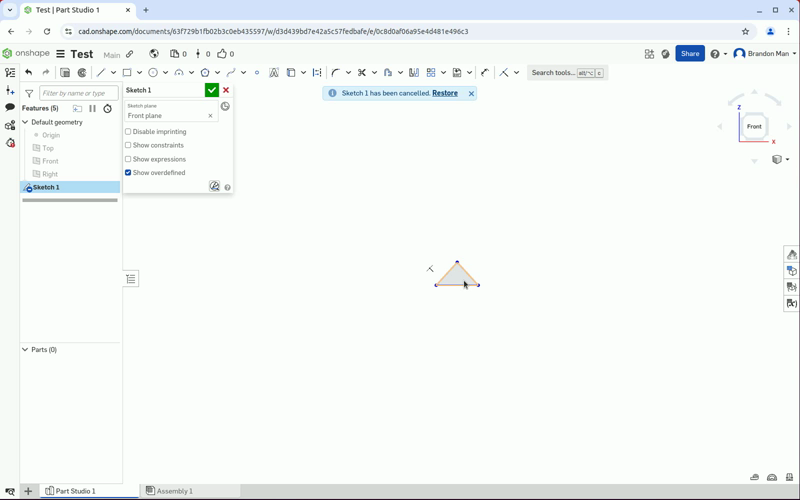
scroll(6)
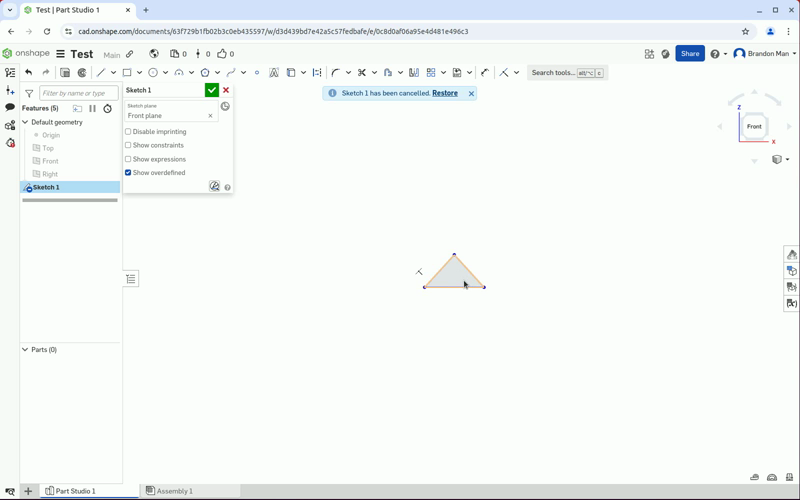
scroll(6)
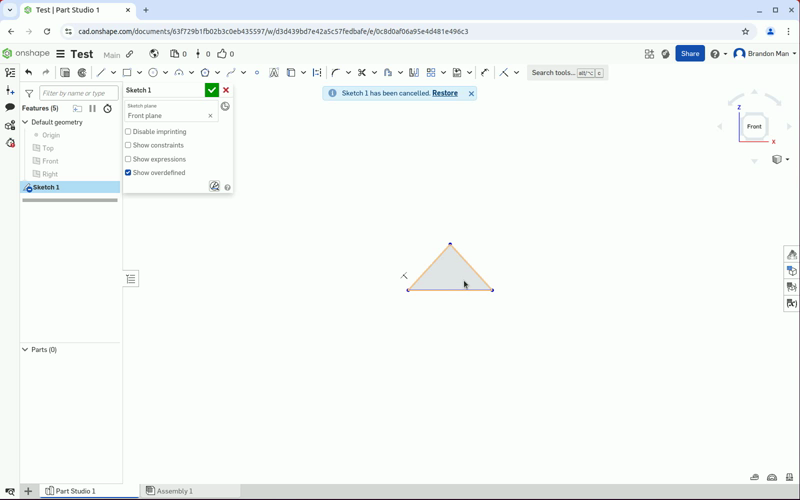
scroll(6)
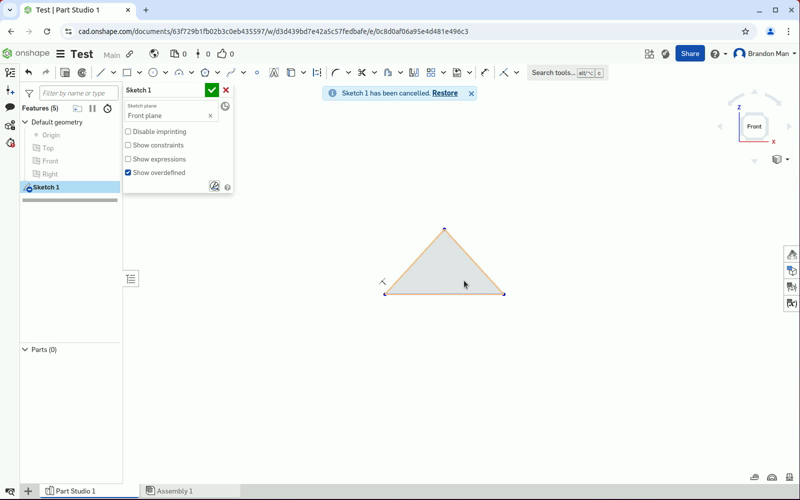
scroll(6)
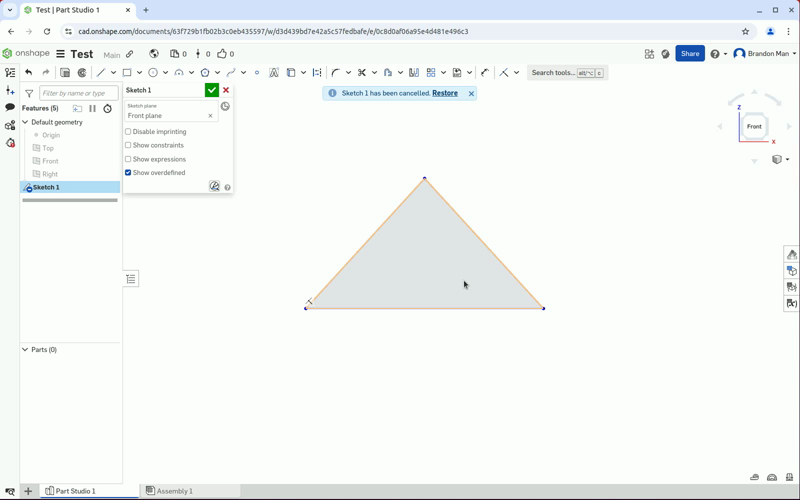
click(464, 280)
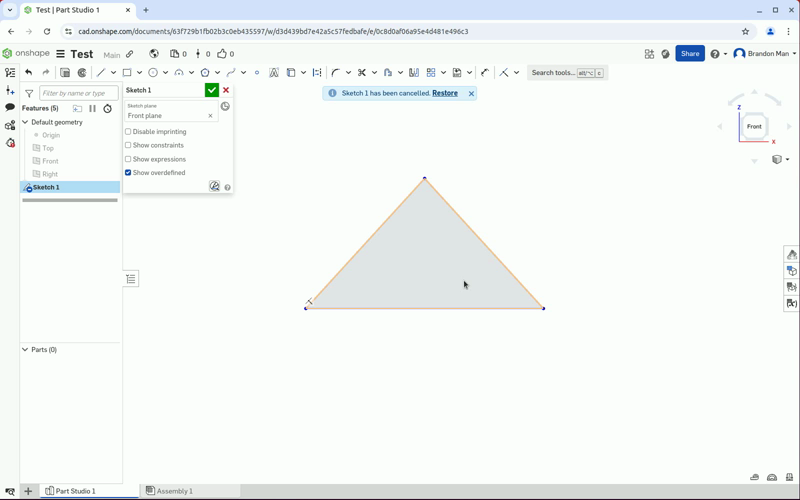
scroll(-6)
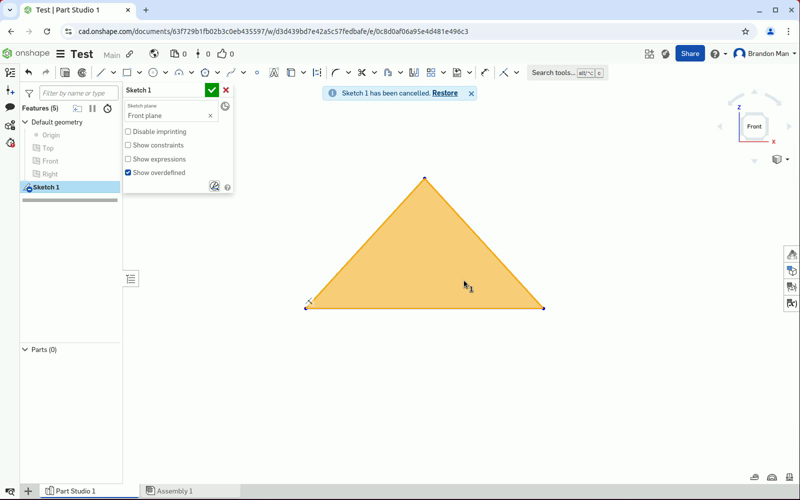
scroll(-6)
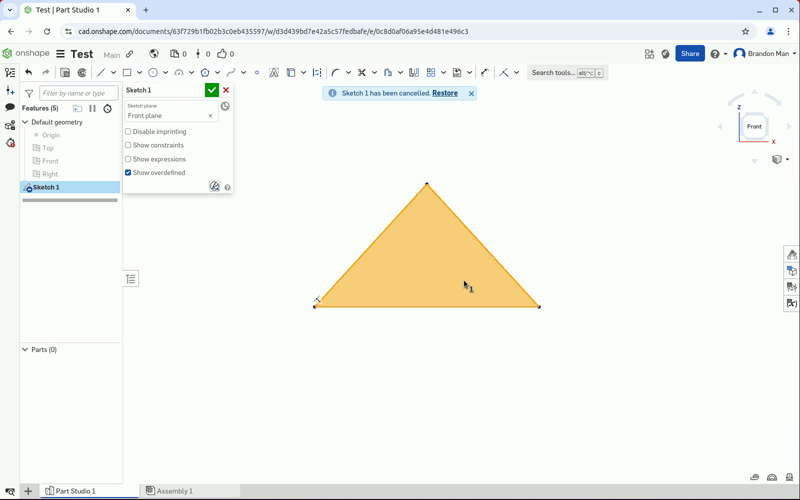
scroll(-6)
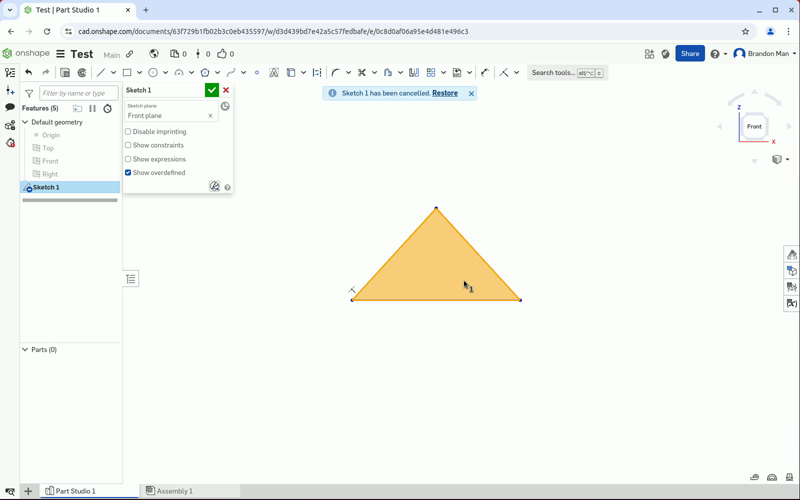
scroll(-6)
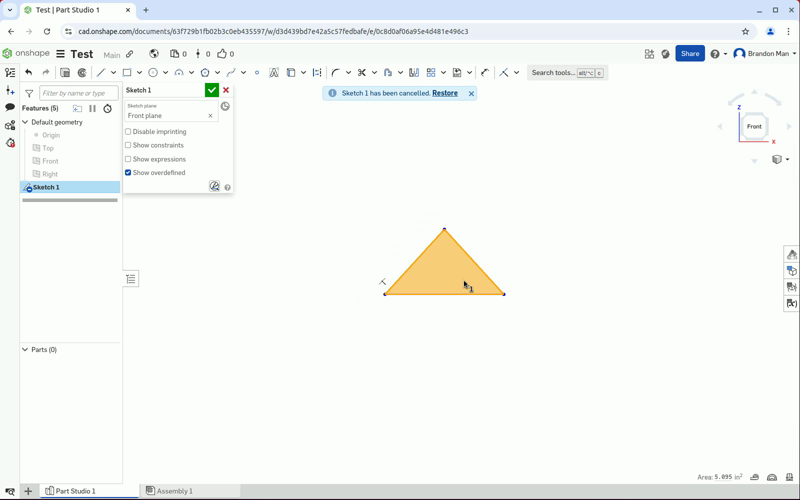
scroll(-6)
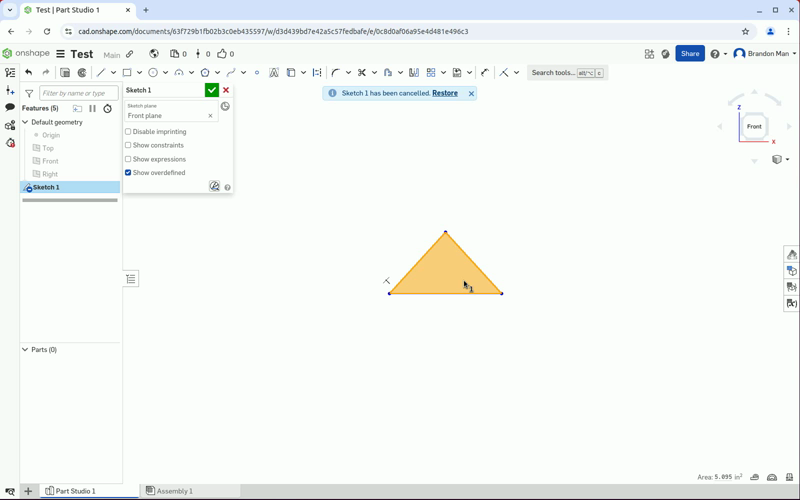
scroll(-6)
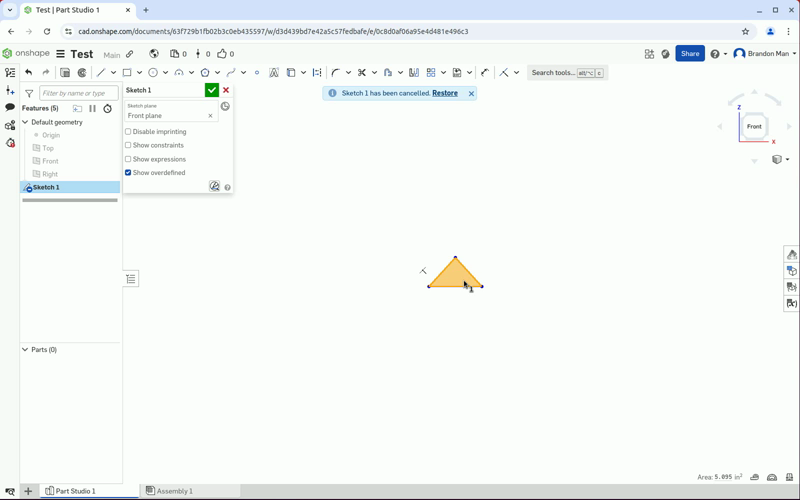
scroll(-6)
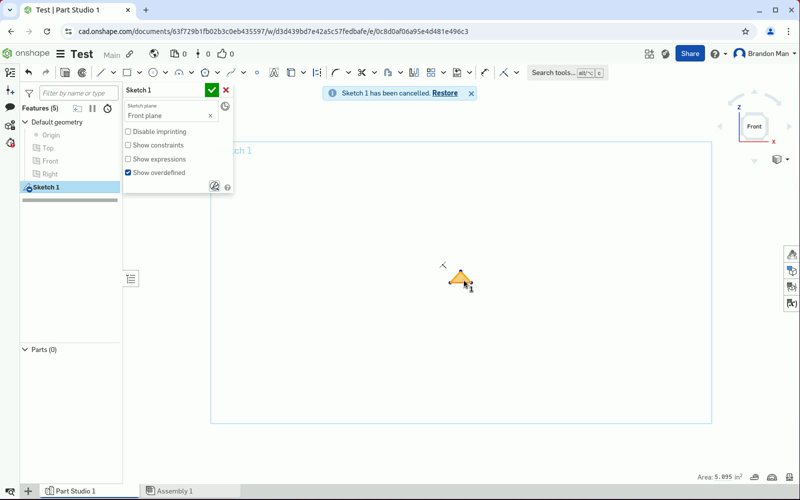
mouse_move(73, 352)
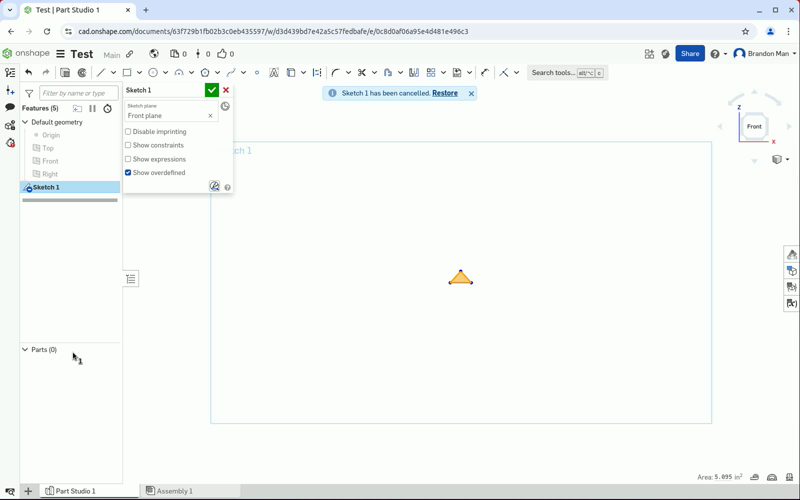
key(shift+y)
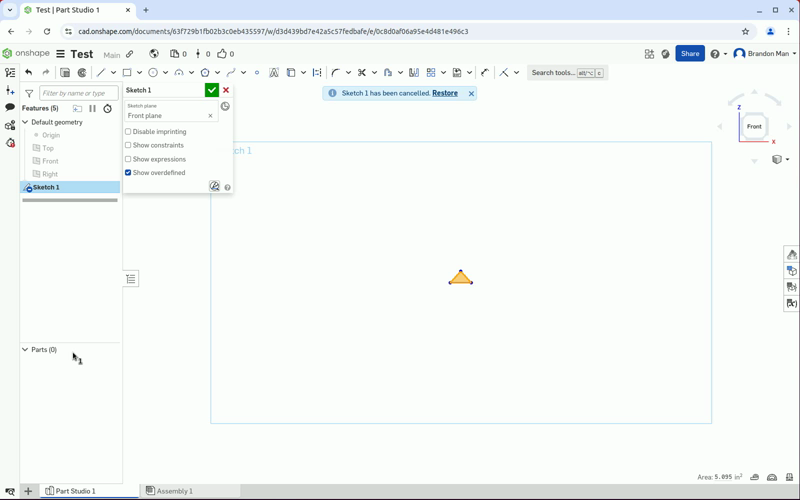
key(shift+e)
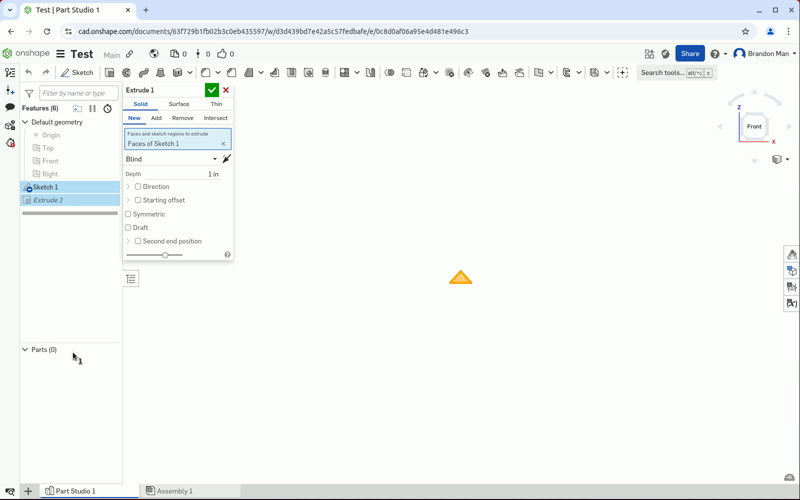
mouse_move(143, 106)
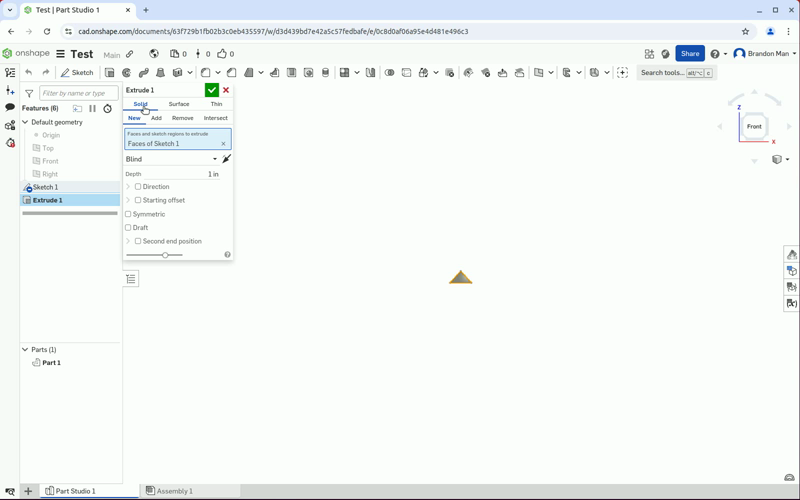
click(143, 106)
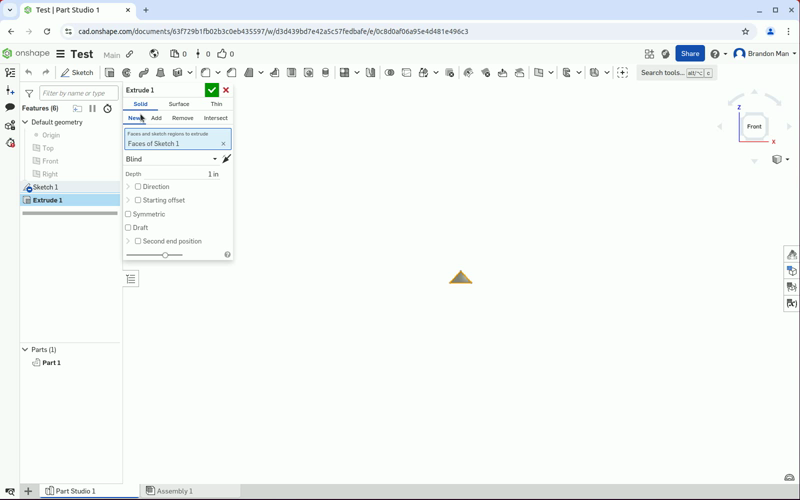
mouse_move(137, 120)
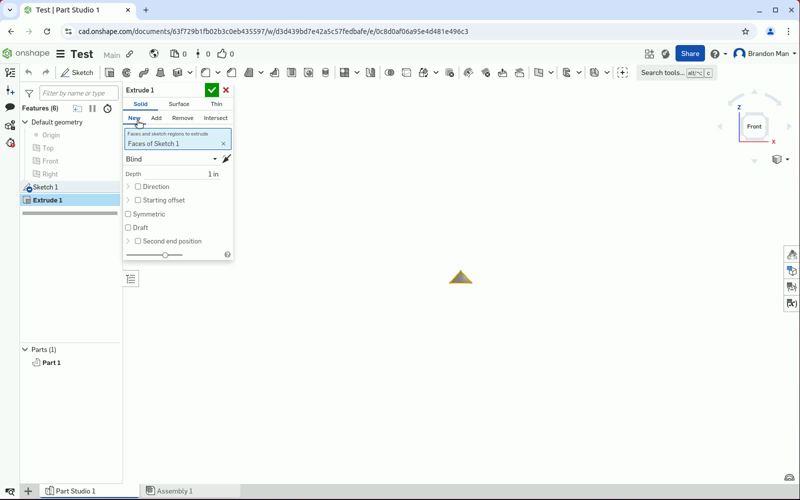
click(137, 120)
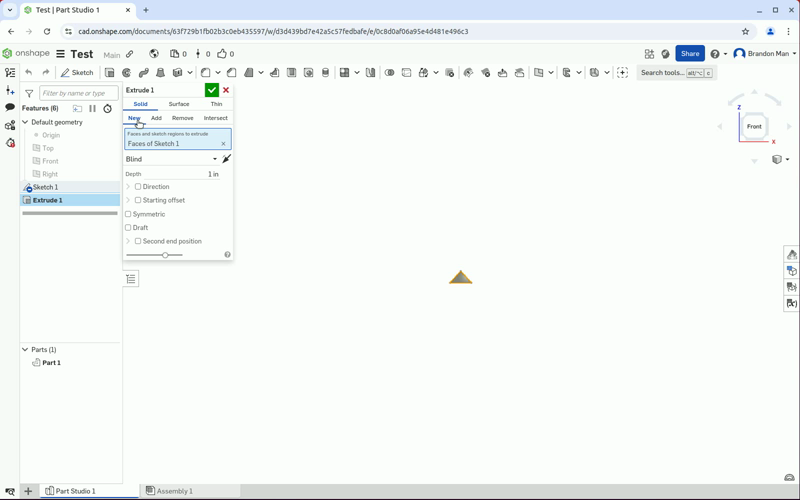
key(tab, 4)
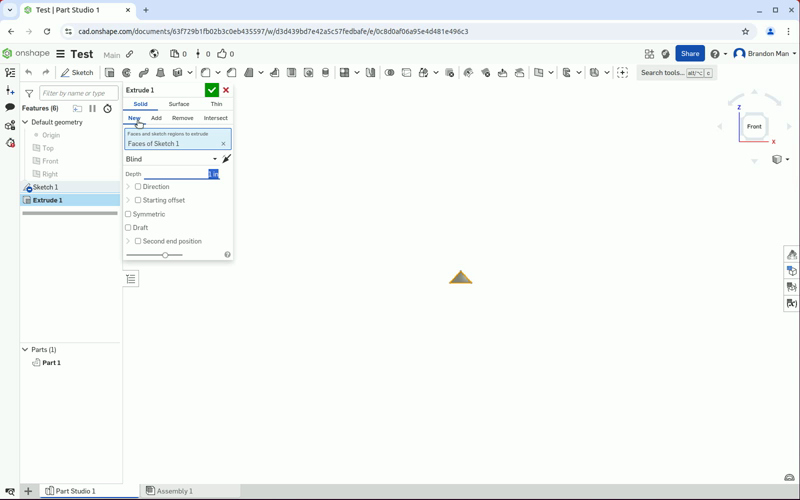
text(20.942)
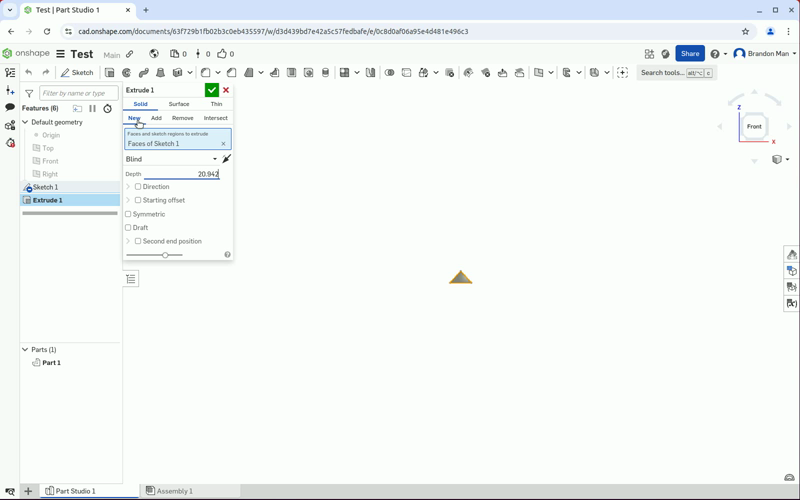
key(enter)
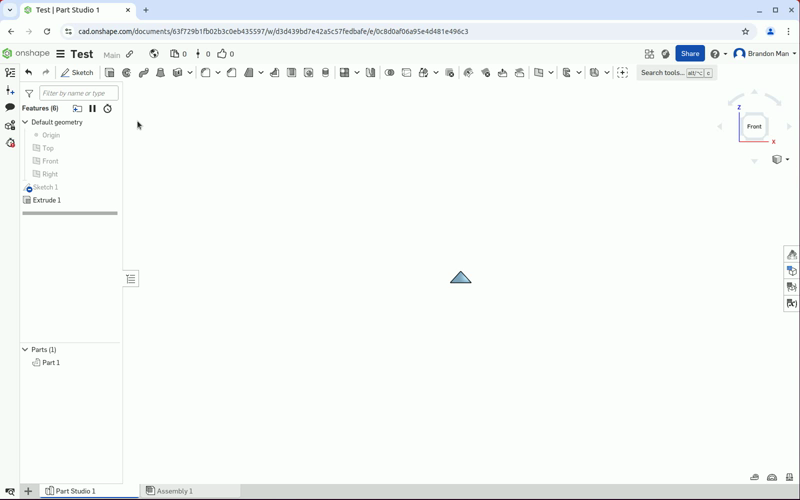
key(shift+h)
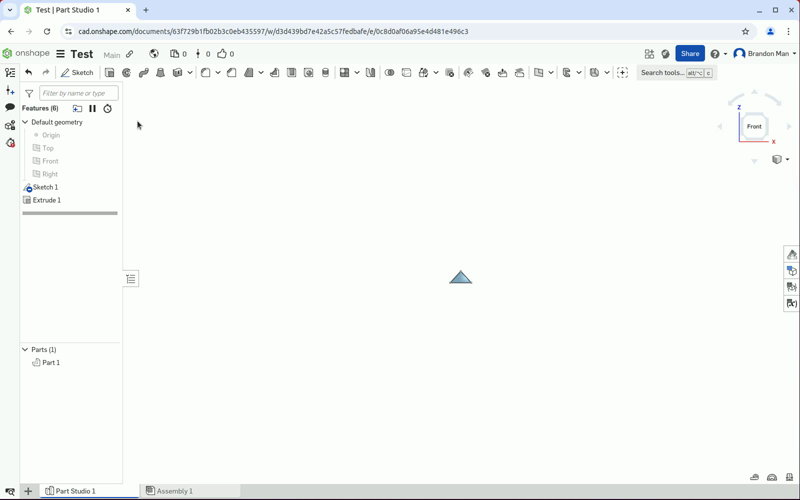
key(shift+h)
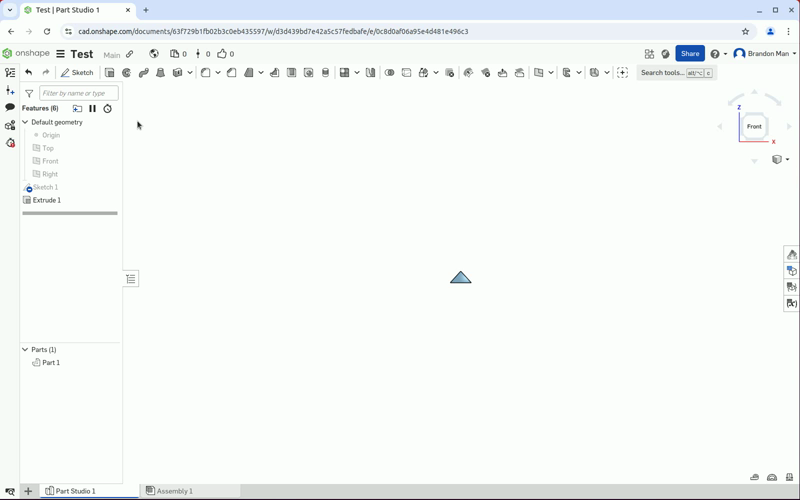
mouse_move(73, 189)
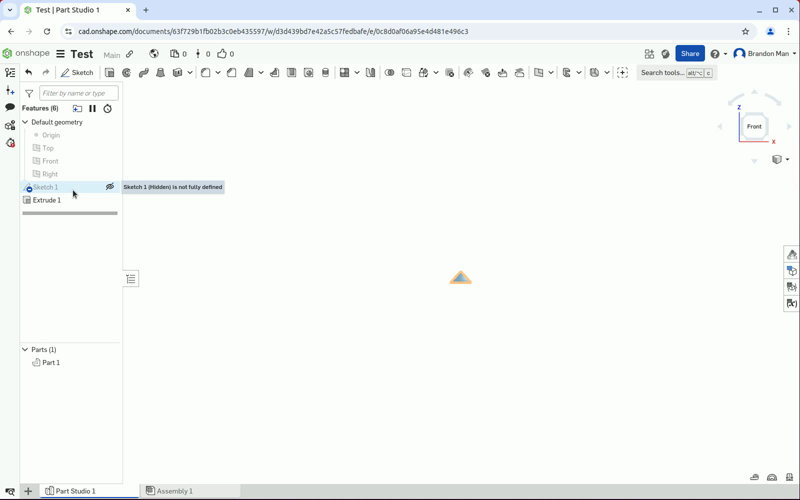
click(73, 189)
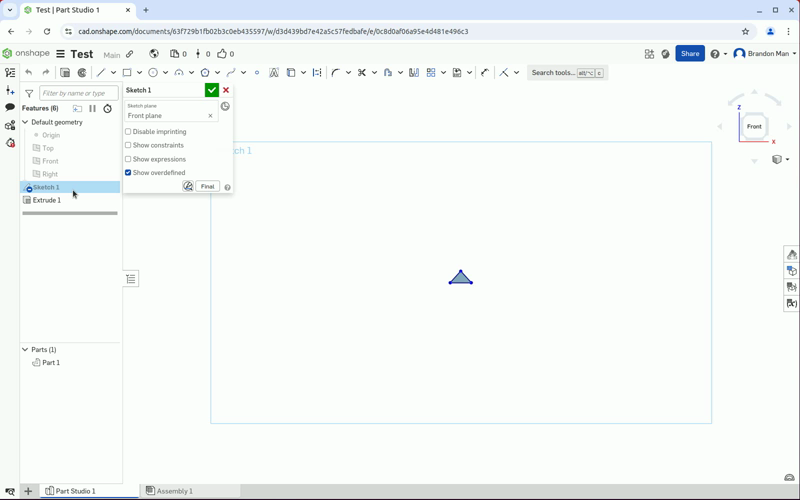
mouse_move(229, 92)
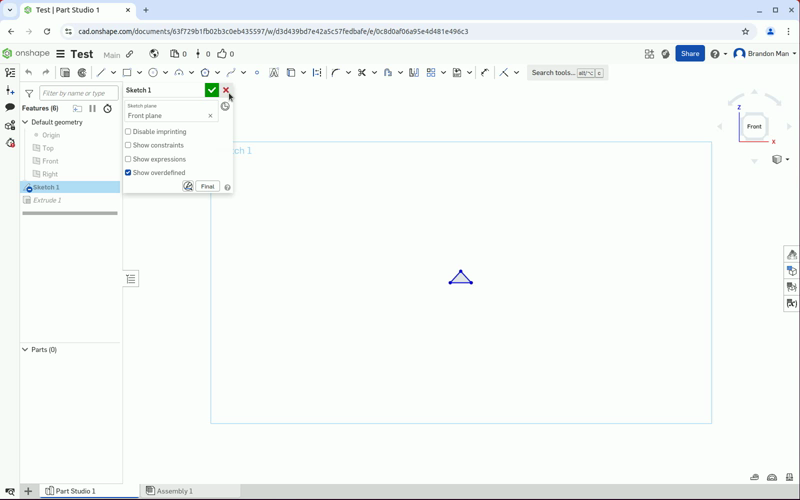
click(229, 92)
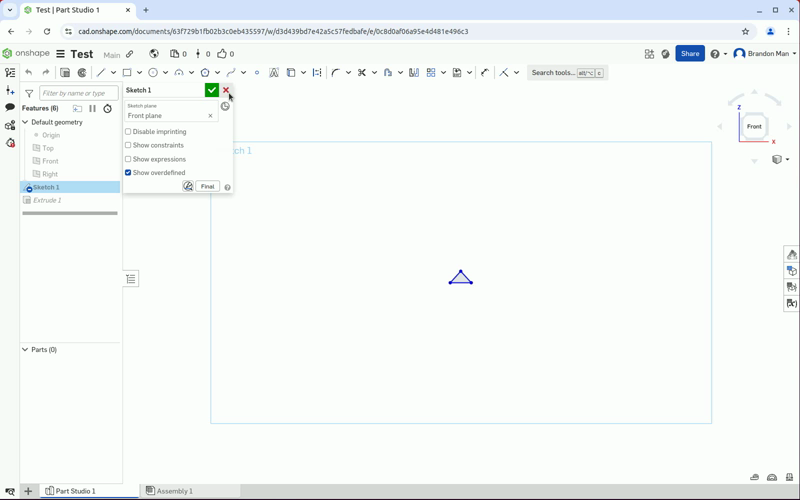
key(shift+s)
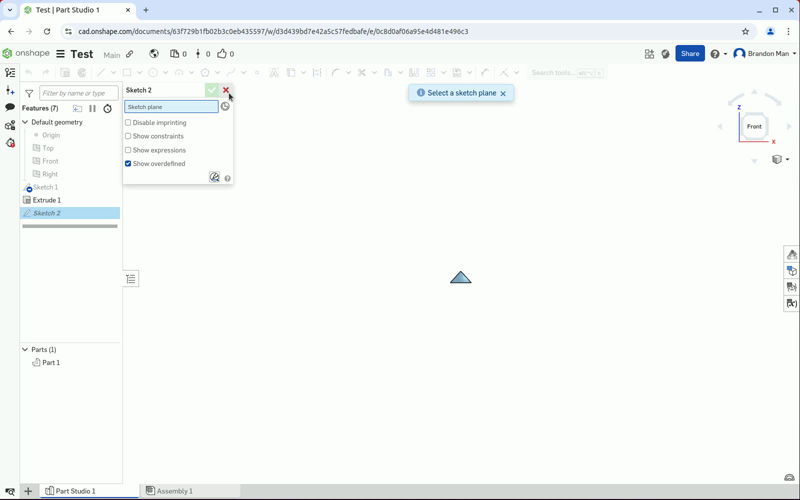
mouse_move(73, 163)
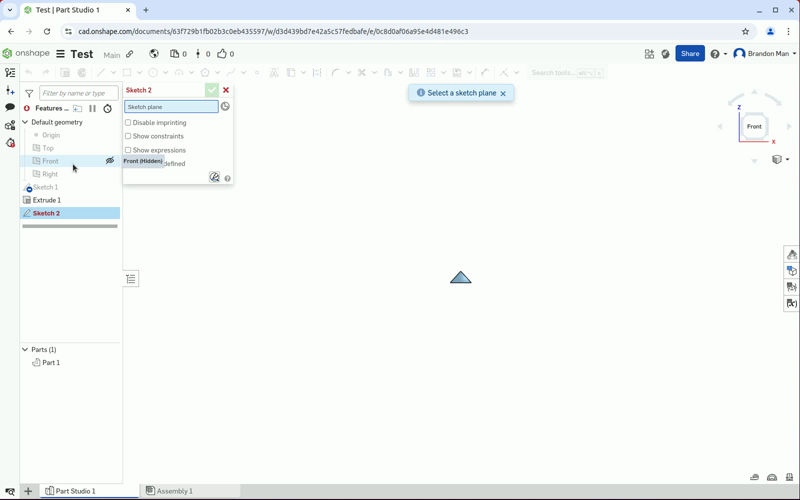
click(73, 163)
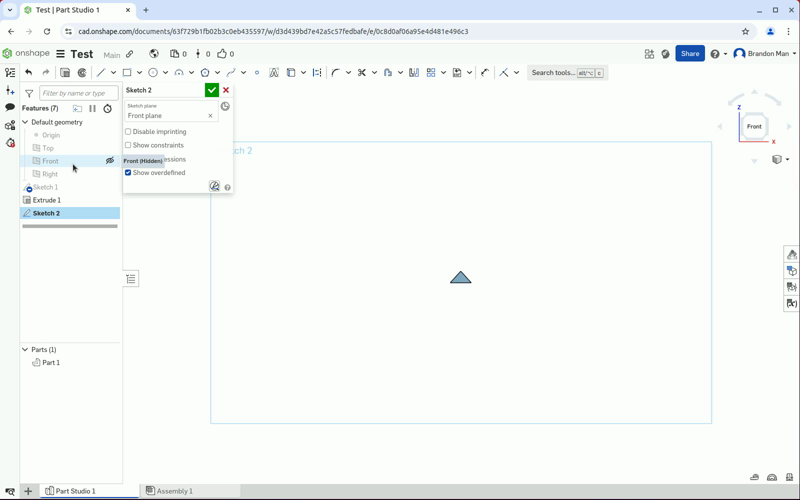
mouse_move(73, 352)
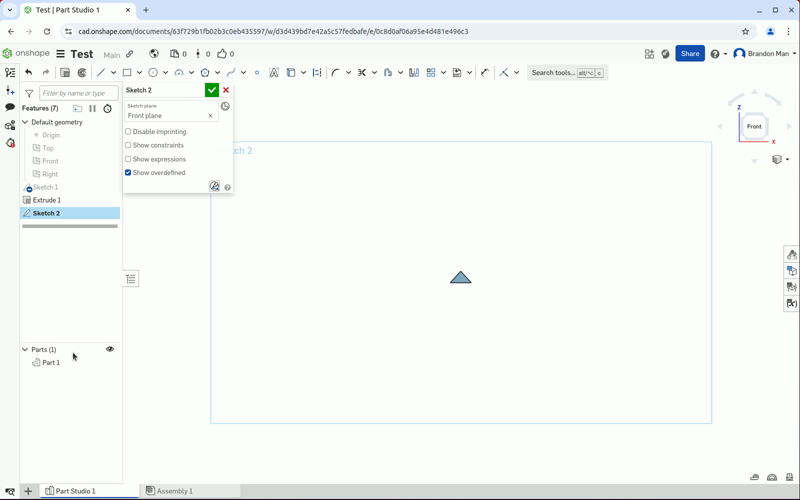
key(y)
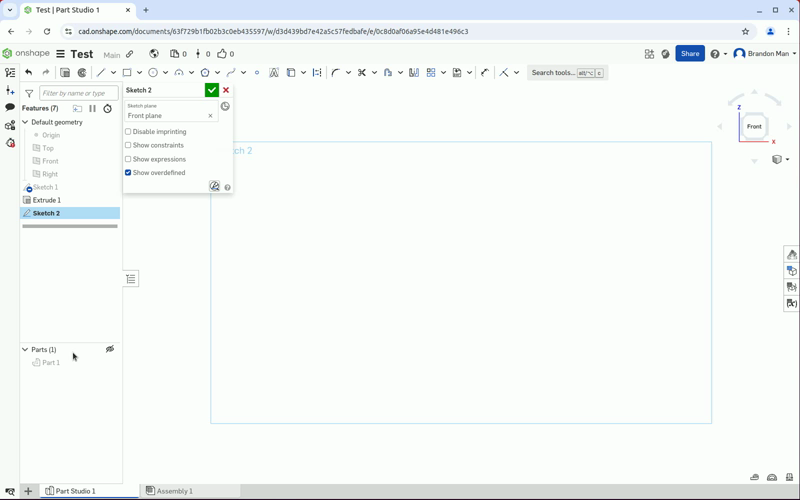
key(l)
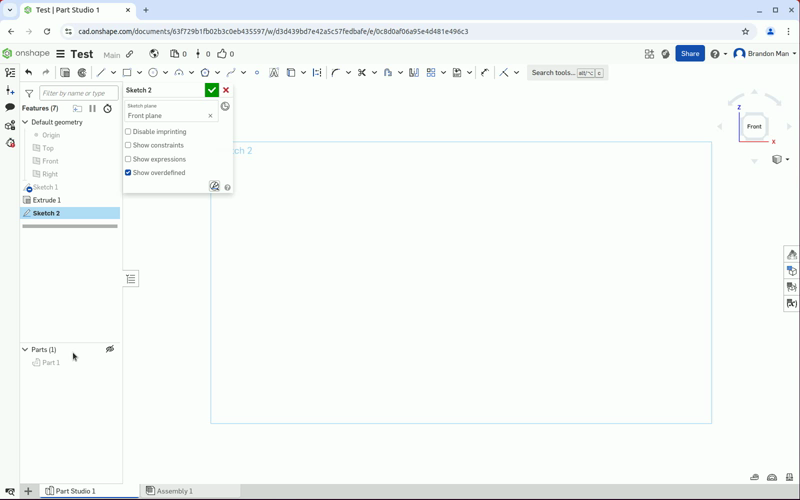
key_down(shift)
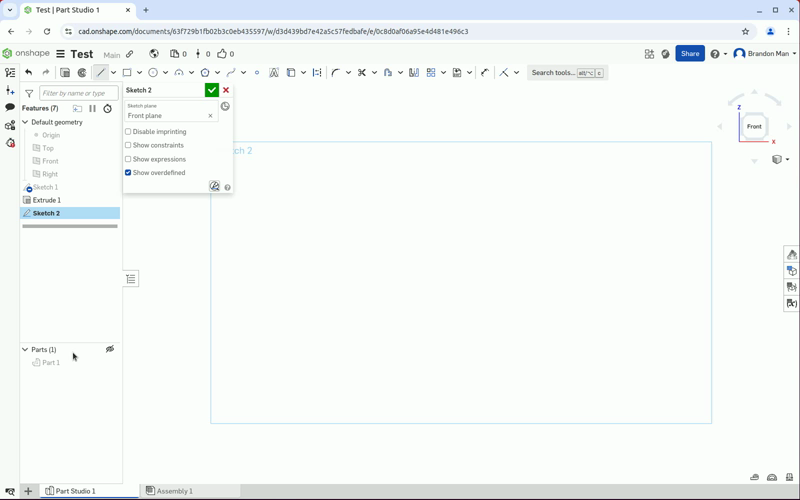
mouse_move(450, 293)
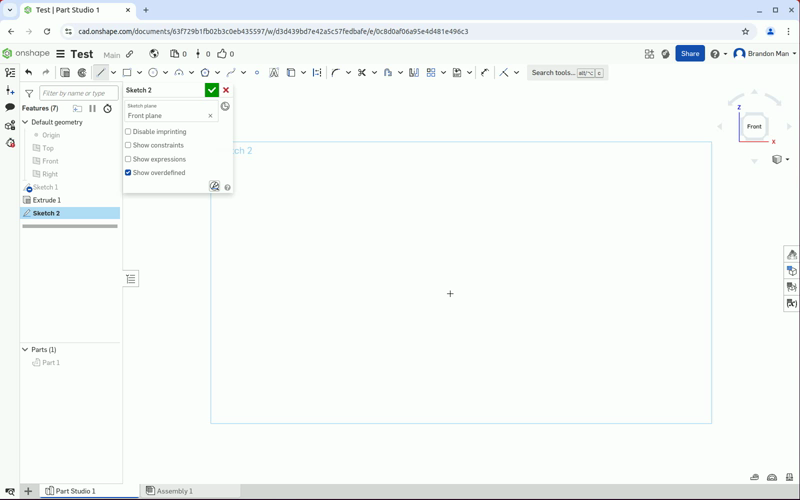
click(450, 293)
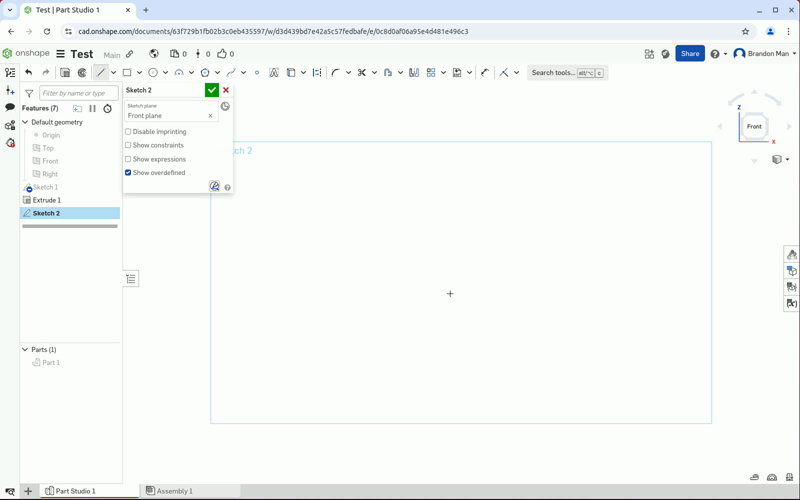
key_up(shift)
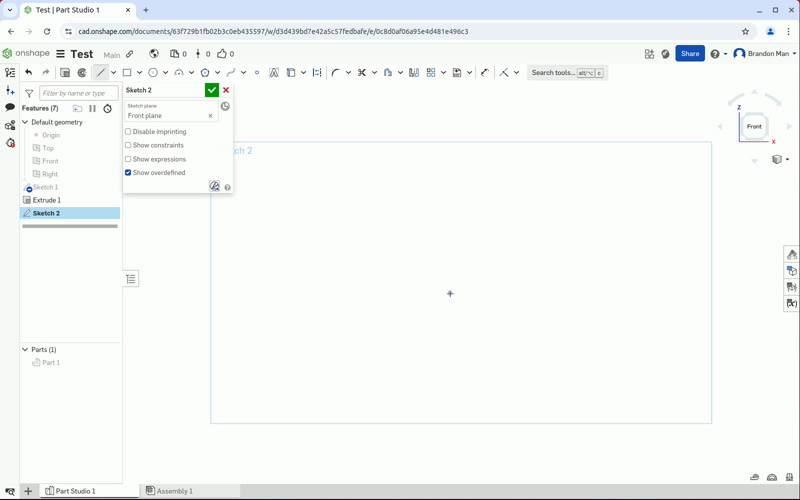
key_down(shift)
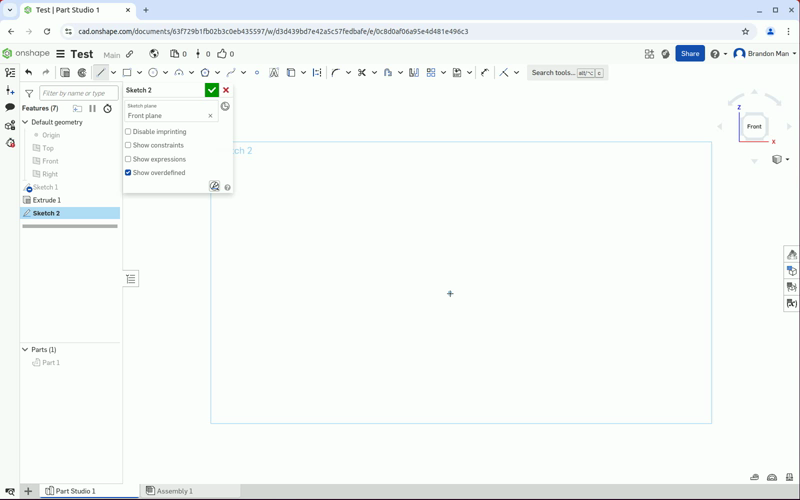
mouse_move(480, 293)
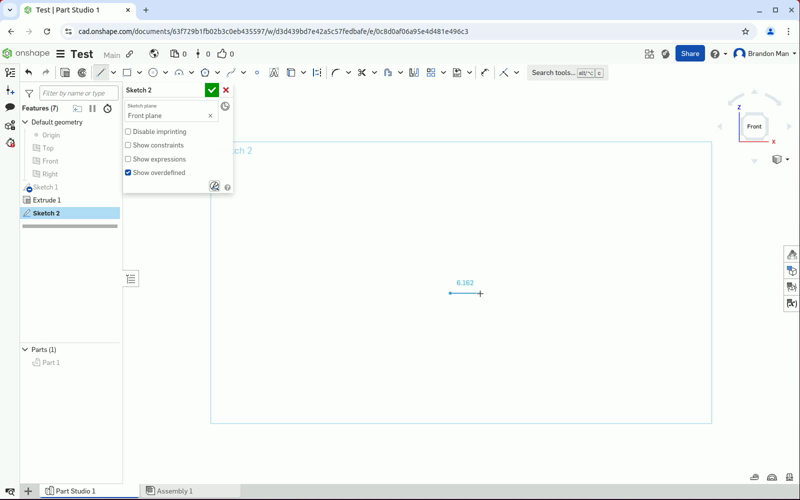
mouse_move(471, 293)
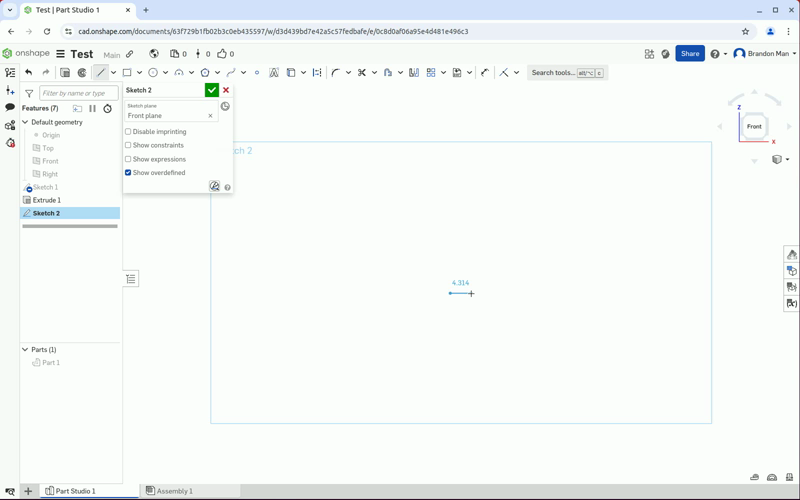
click(471, 293)
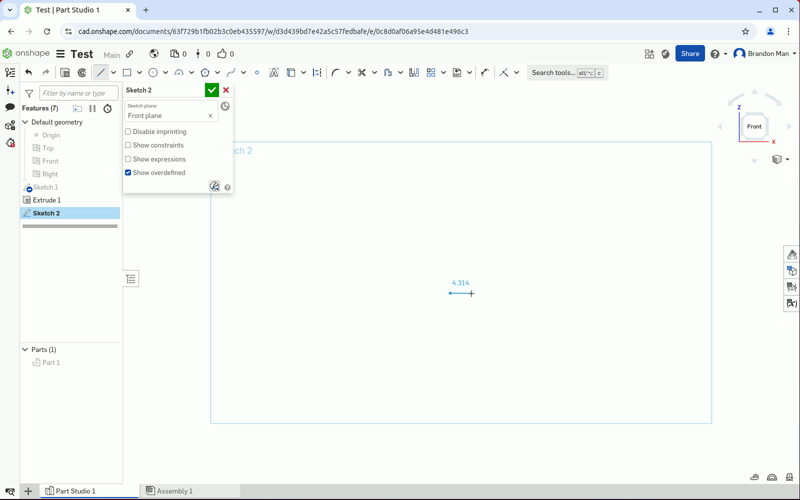
key_up(shift)
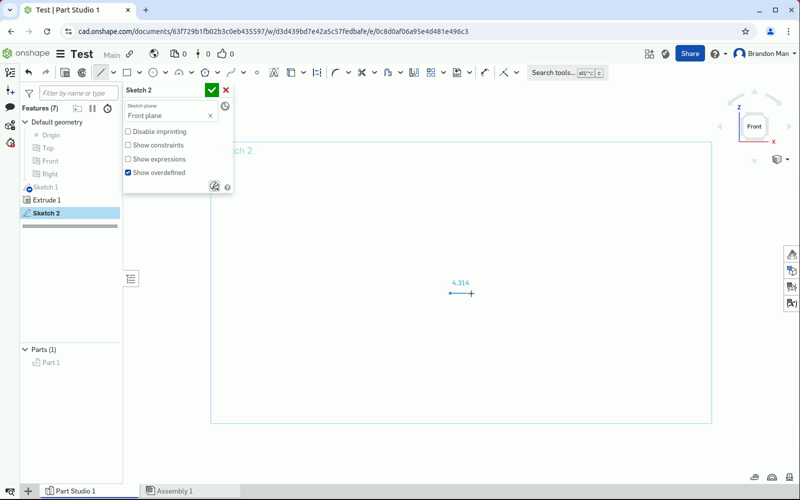
key_down(shift)
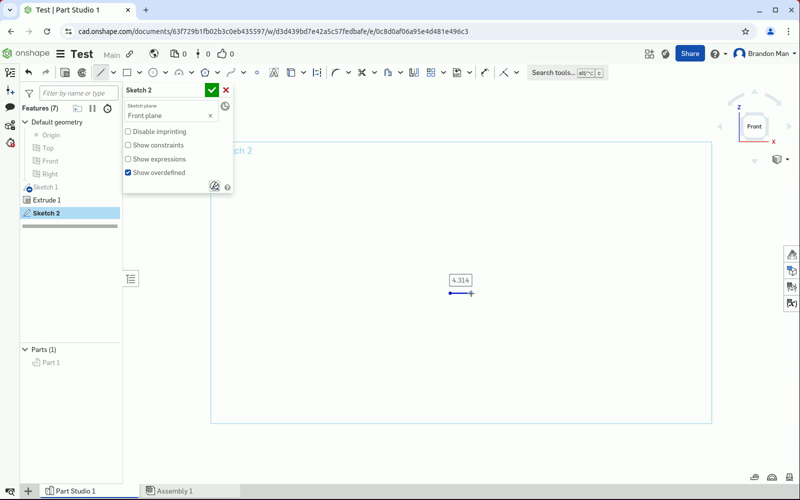
mouse_move(501, 293)
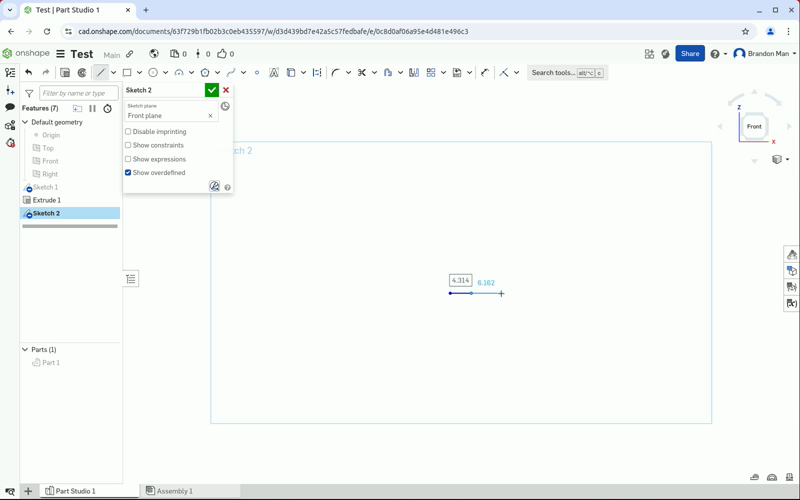
mouse_move(471, 282)
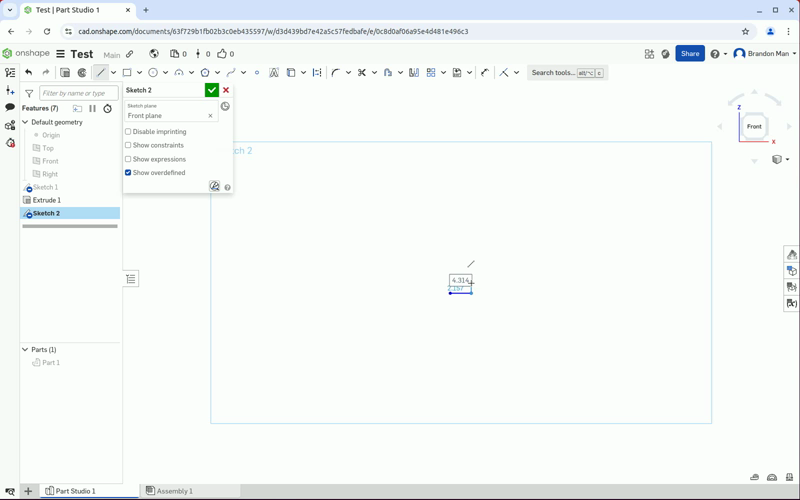
click(471, 282)
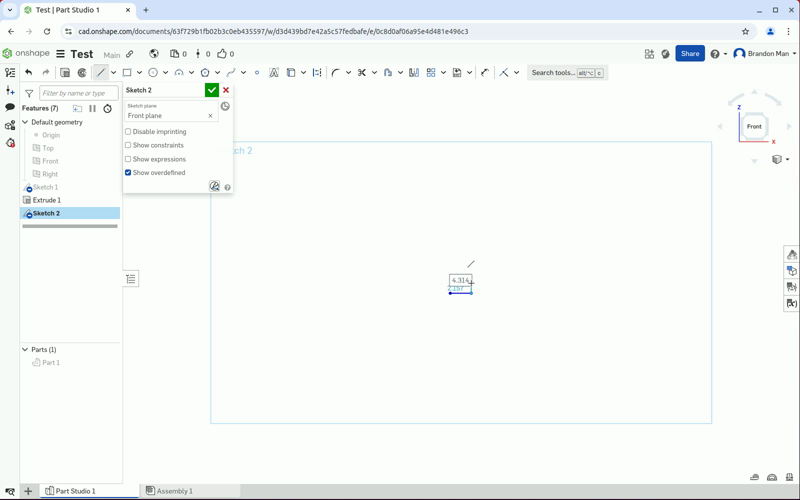
key_up(shift)
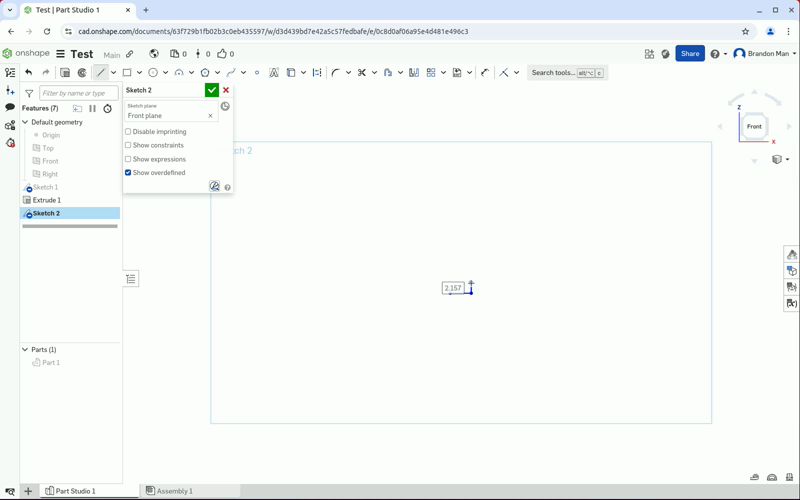
key_down(shift)
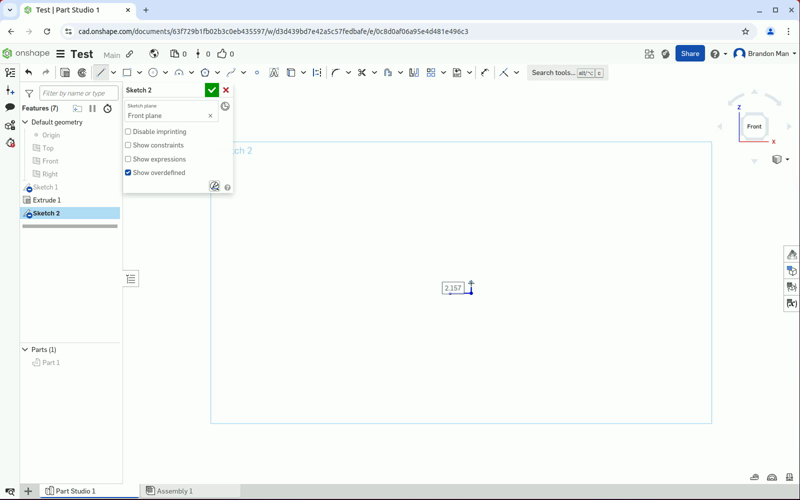
mouse_move(501, 282)
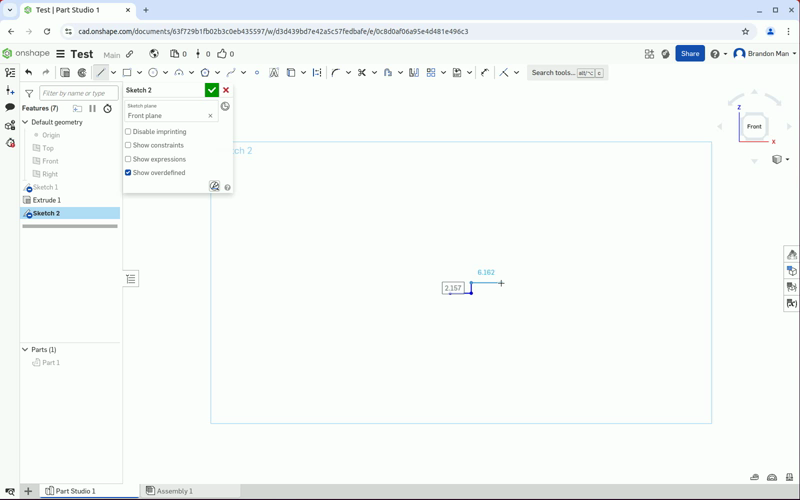
mouse_move(450, 282)
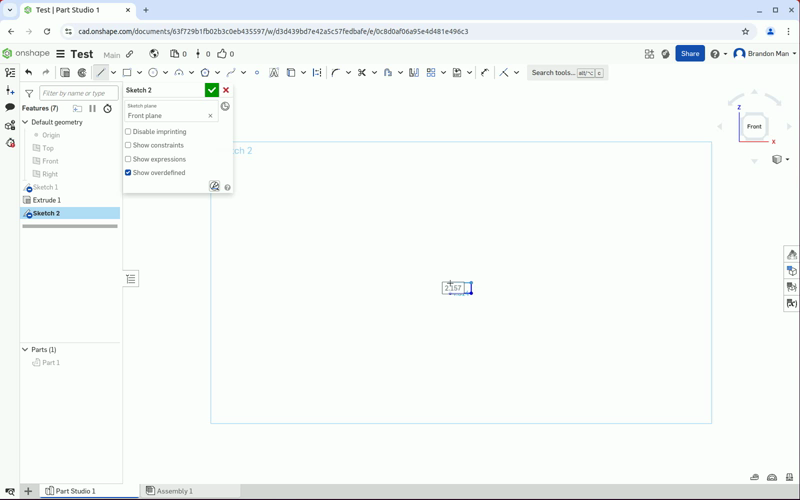
click(450, 282)
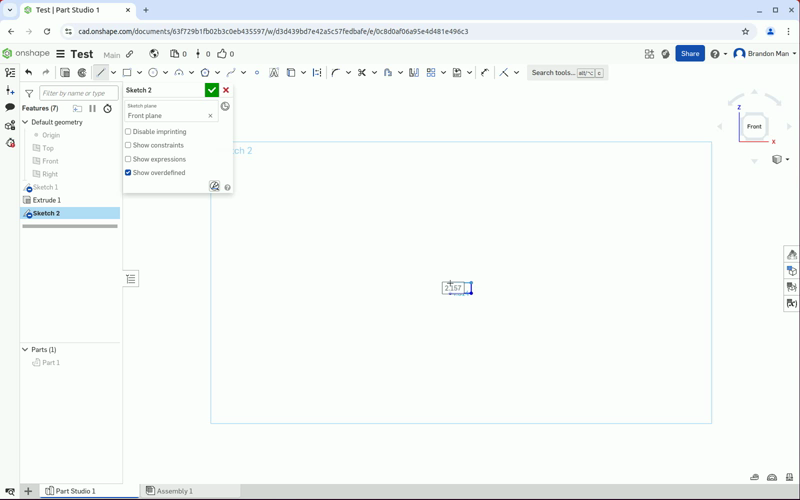
key_up(shift)
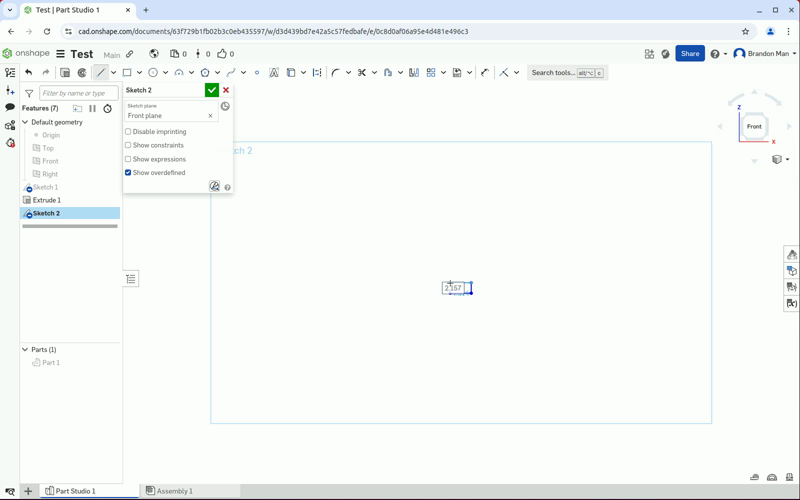
mouse_move(480, 282)
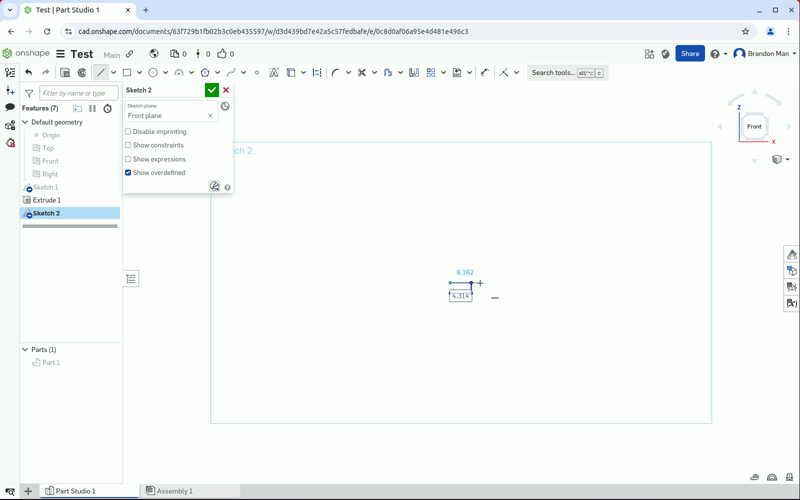
key_down(shift)
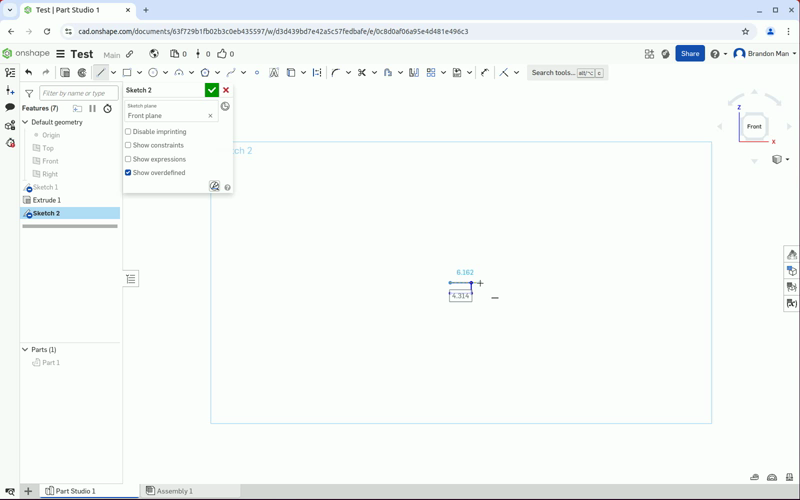
mouse_move(450, 293)
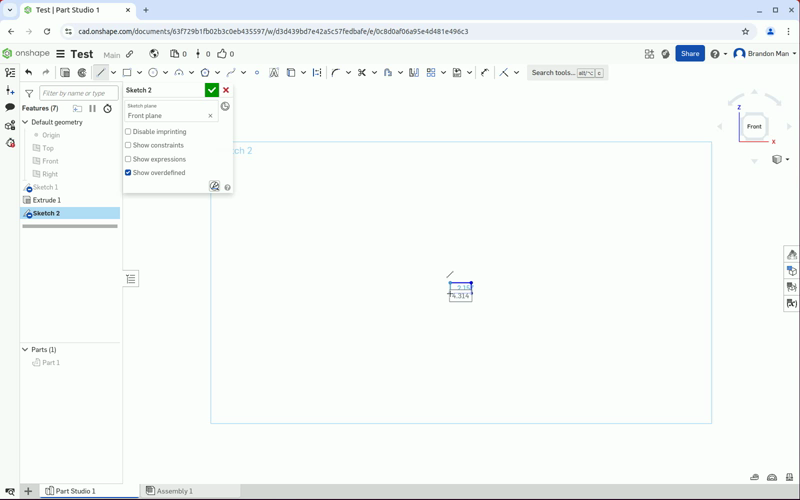
key_up(shift)
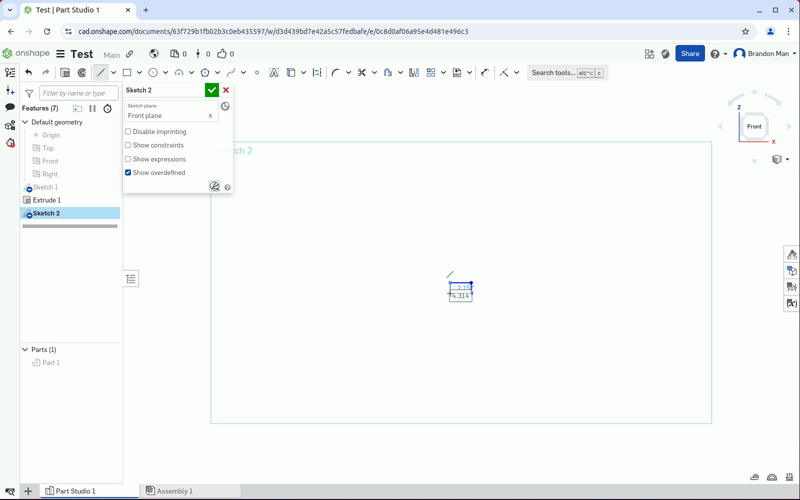
click(450, 293)
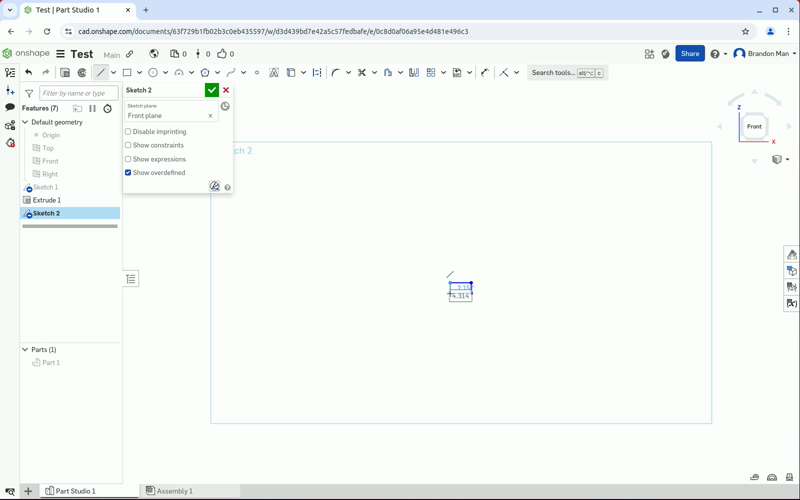
key(esc)
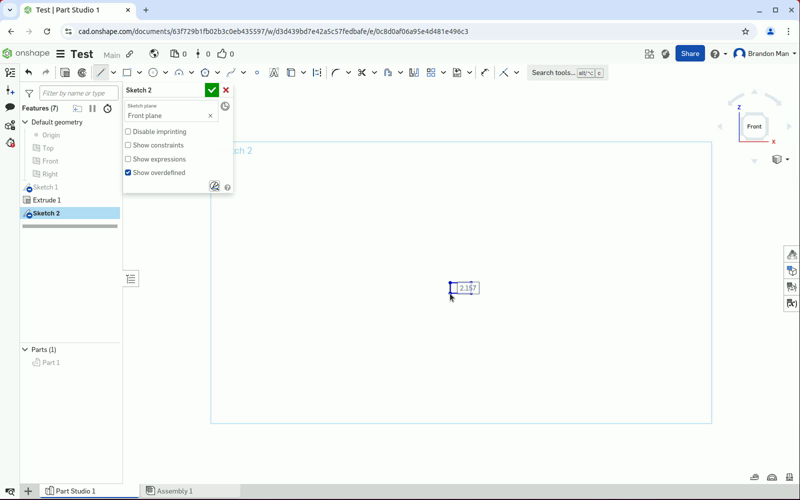
mouse_move(470, 288)
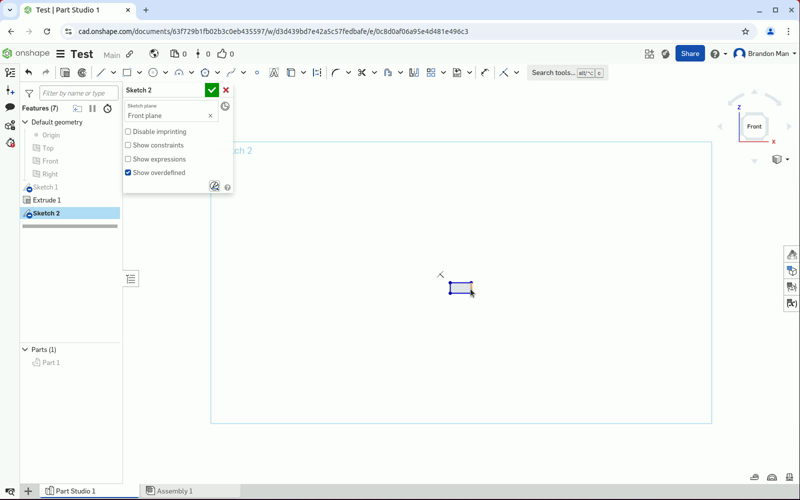
scroll(6)
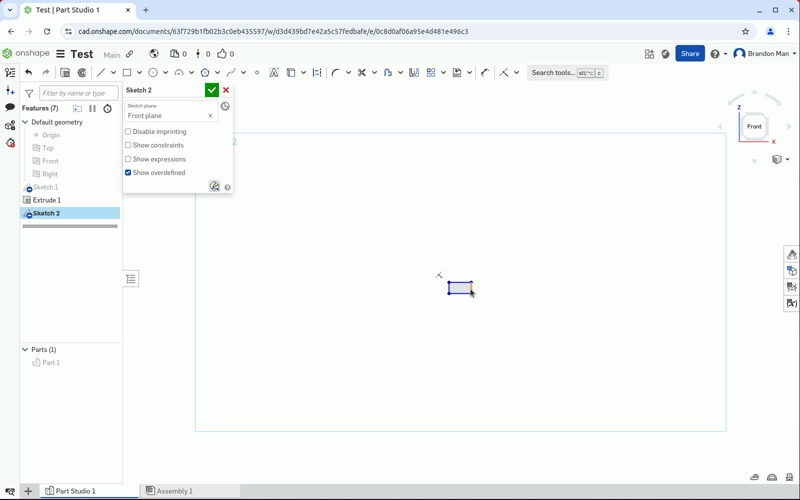
scroll(6)
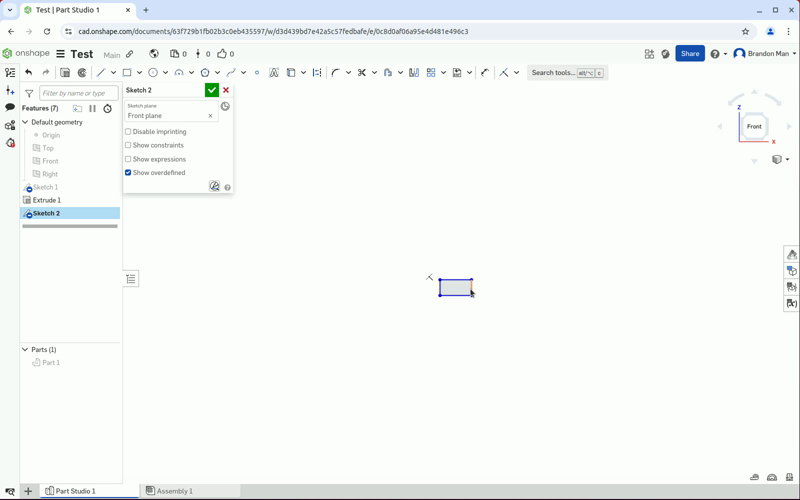
scroll(6)
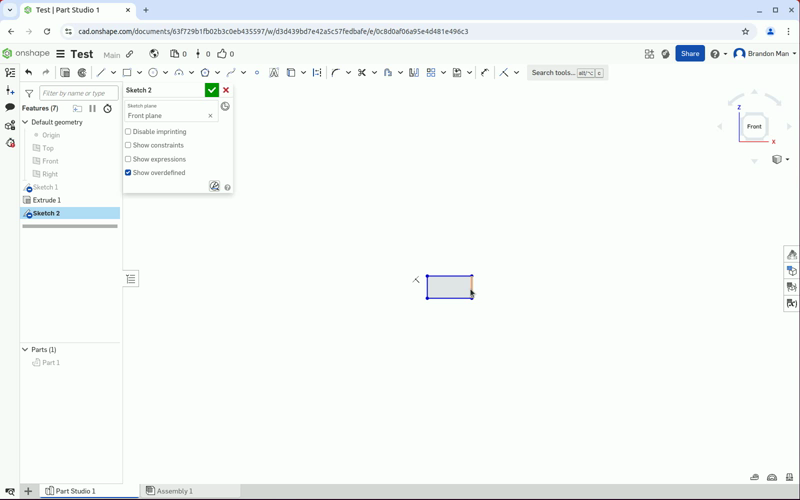
scroll(6)
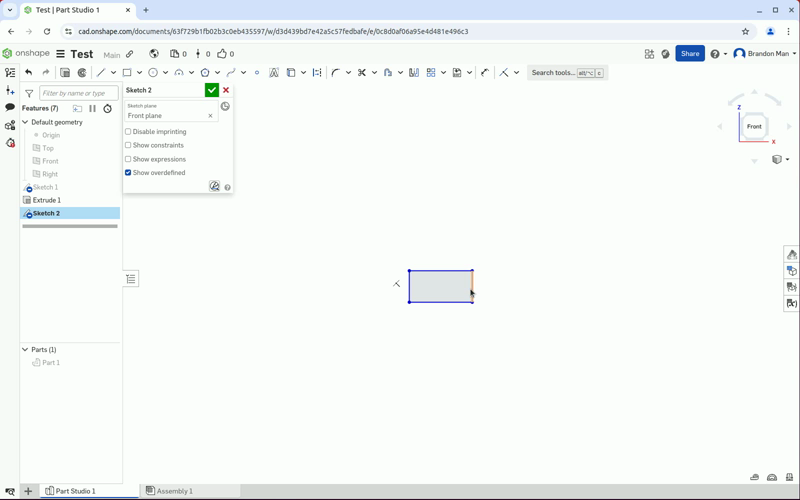
scroll(6)
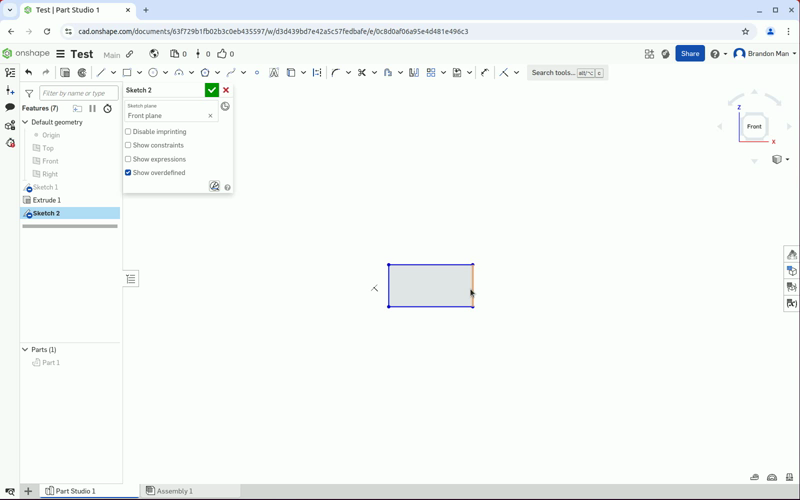
scroll(6)
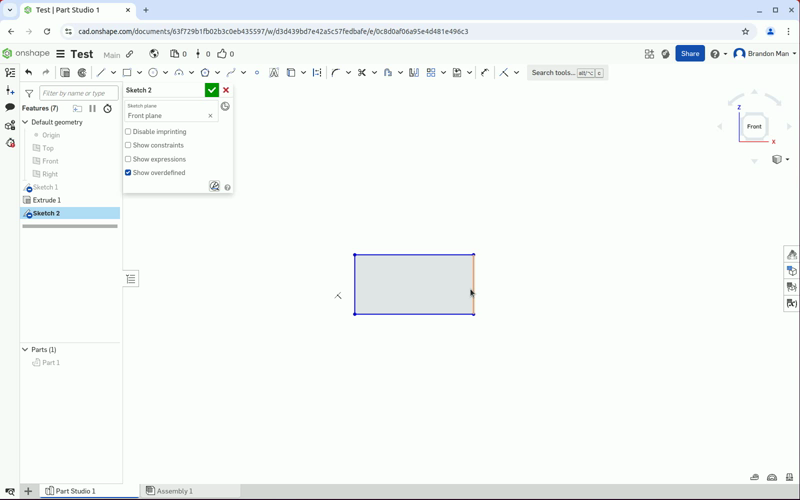
scroll(6)
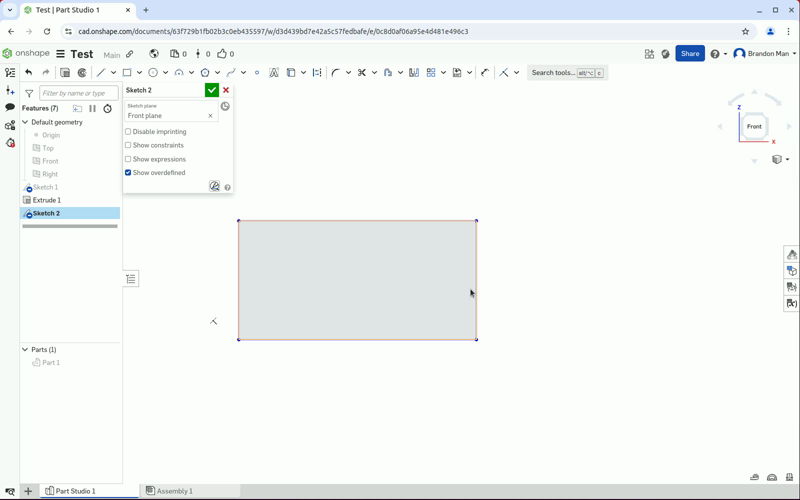
click(470, 288)
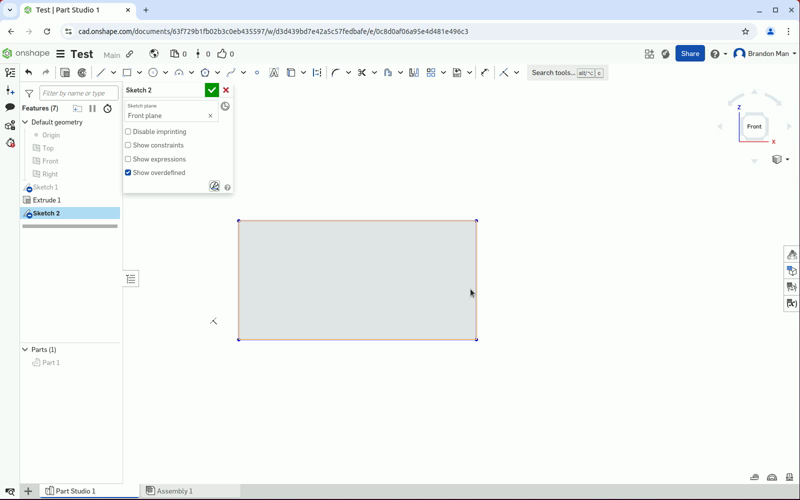
scroll(-6)
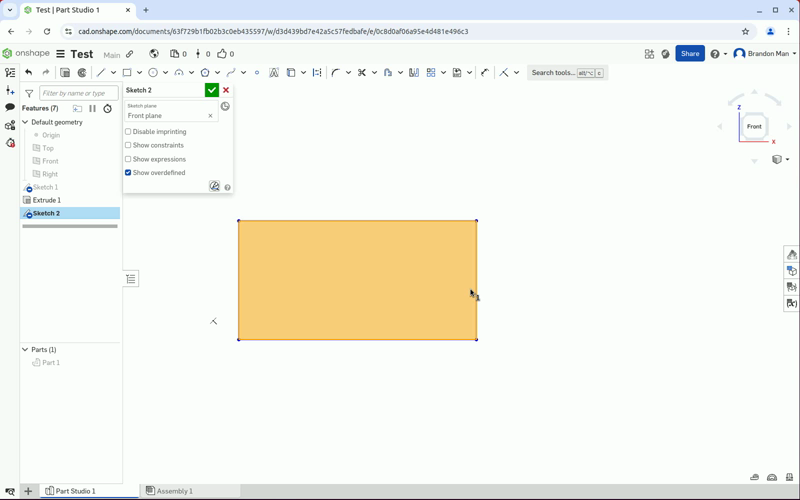
scroll(-6)
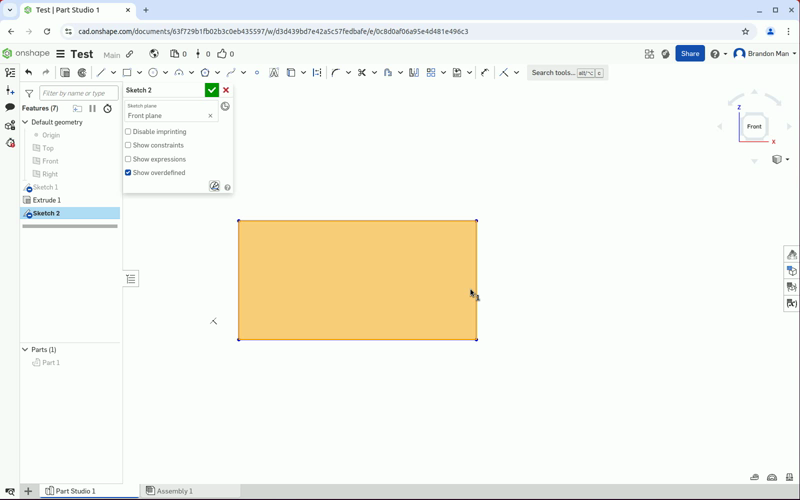
scroll(-6)
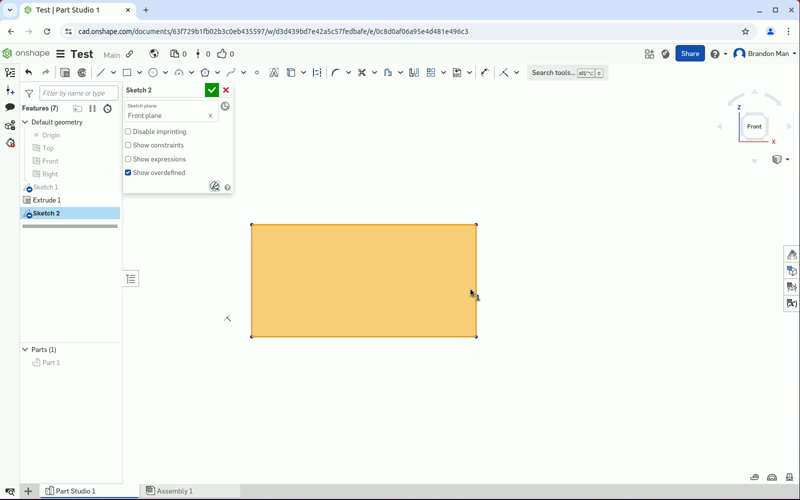
scroll(-6)
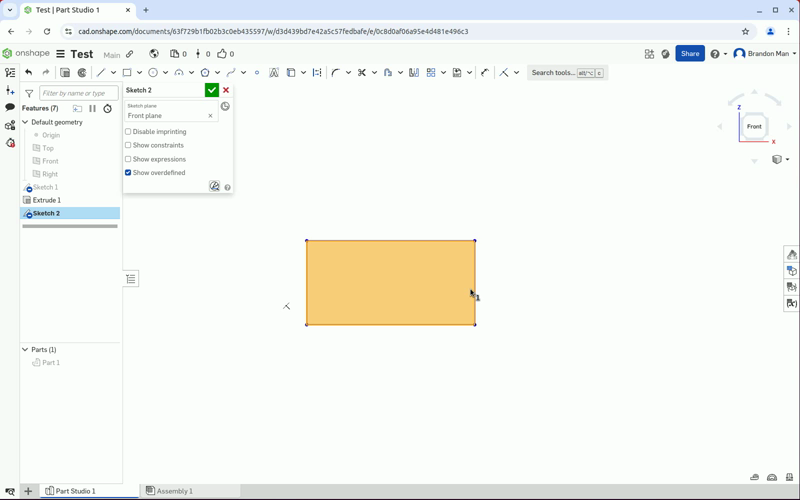
scroll(-6)
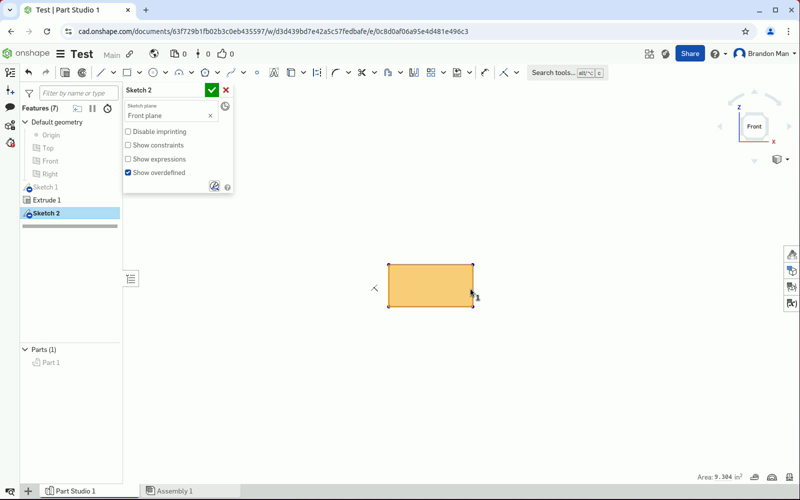
scroll(-6)
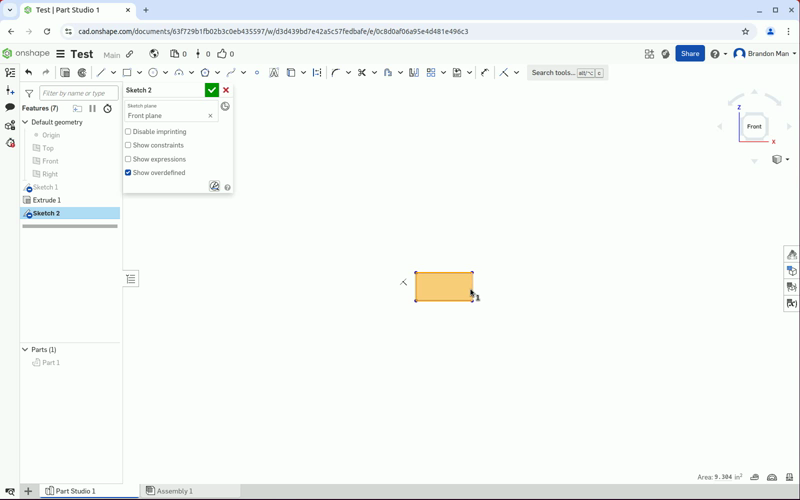
scroll(-6)
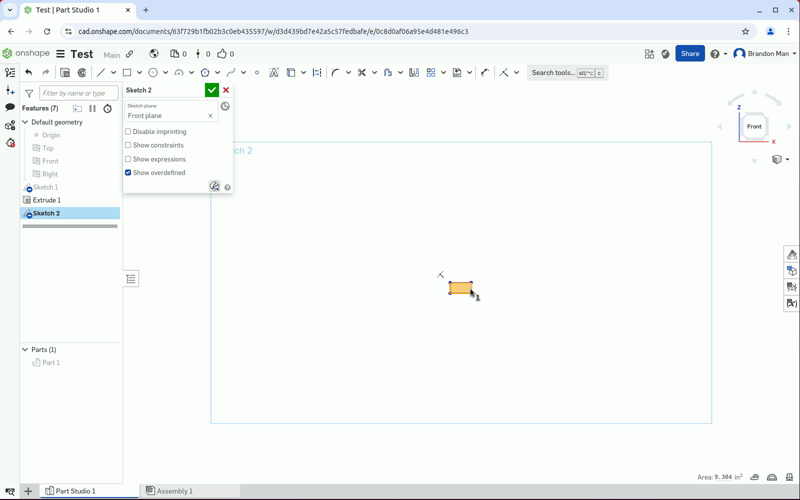
mouse_move(73, 352)
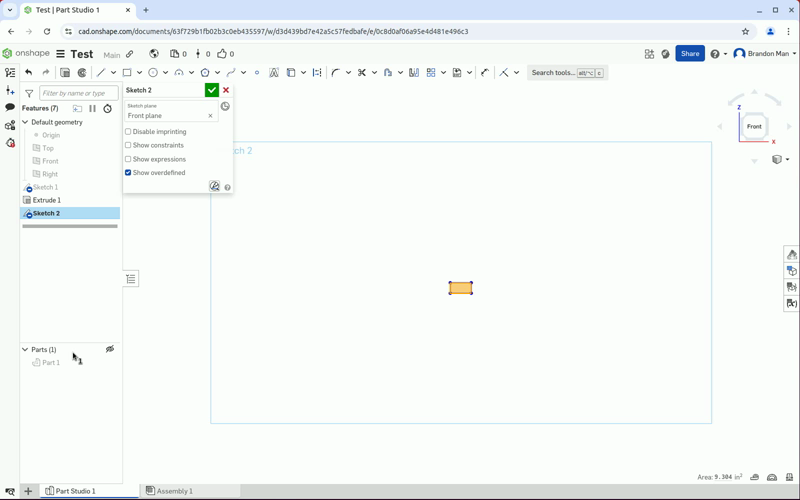
key(shift+y)
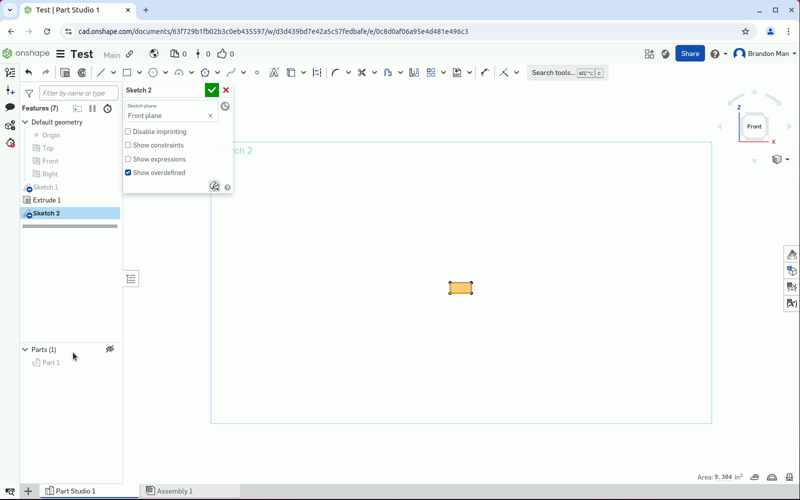
key(shift+e)
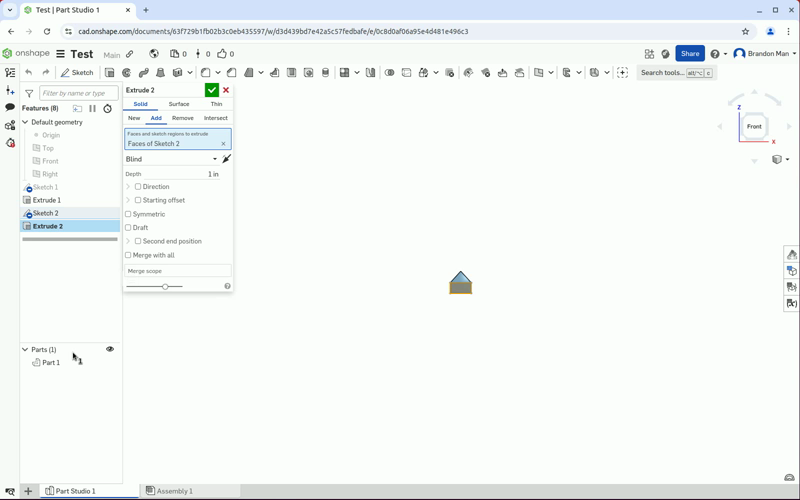
mouse_move(143, 106)
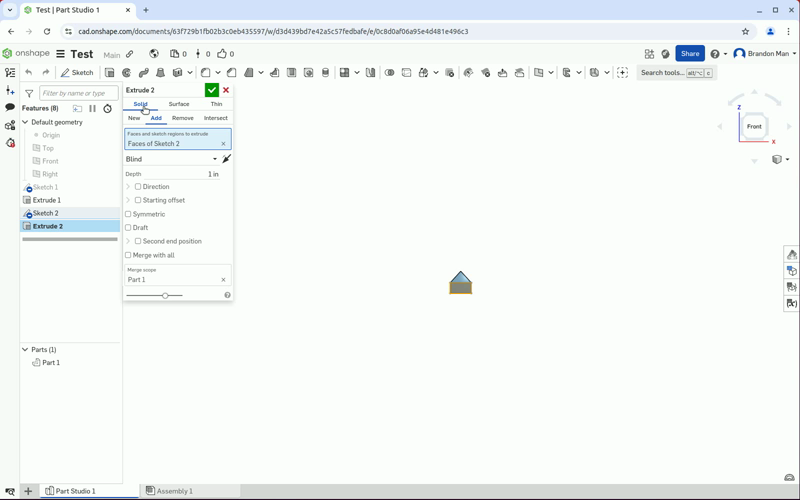
click(143, 106)
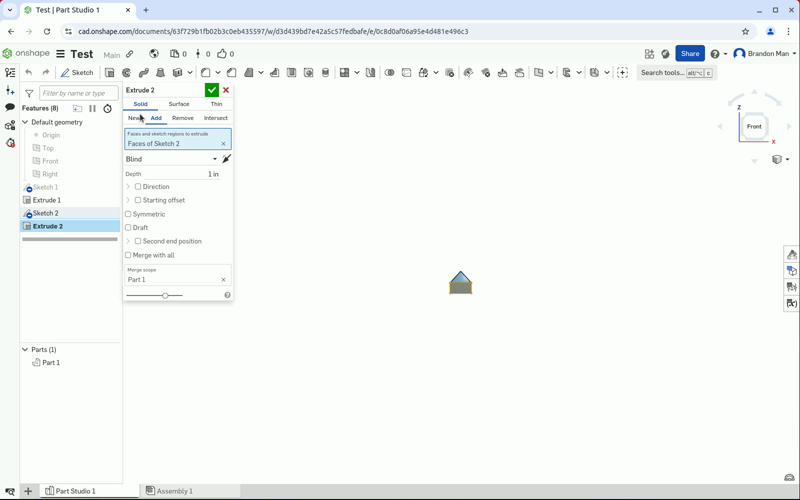
mouse_move(137, 120)
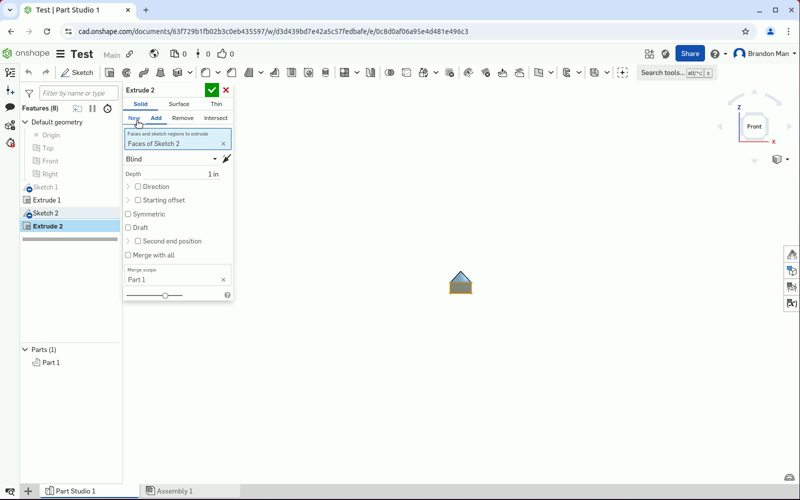
click(137, 120)
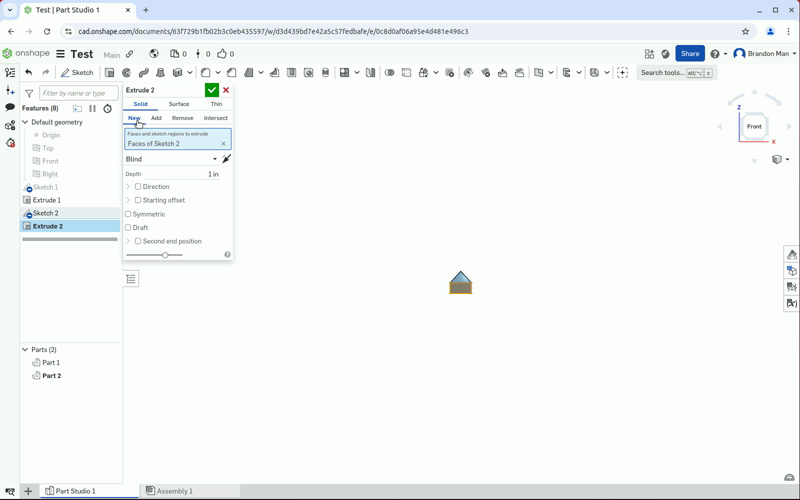
key(tab, 4)
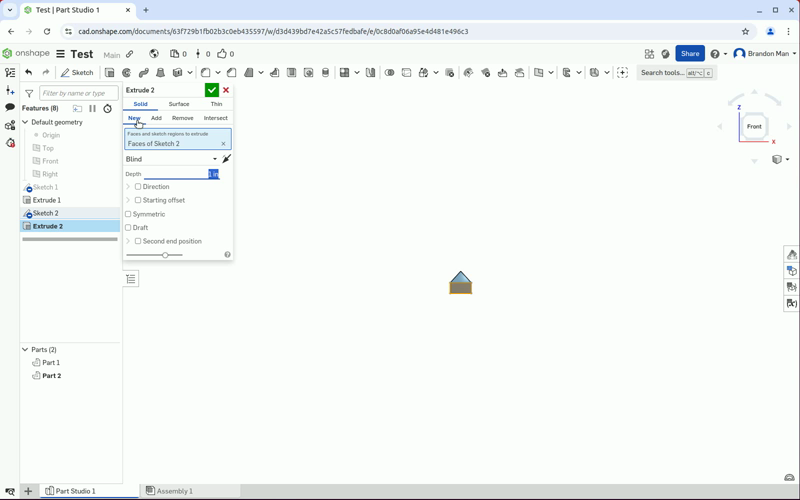
text(20.942)
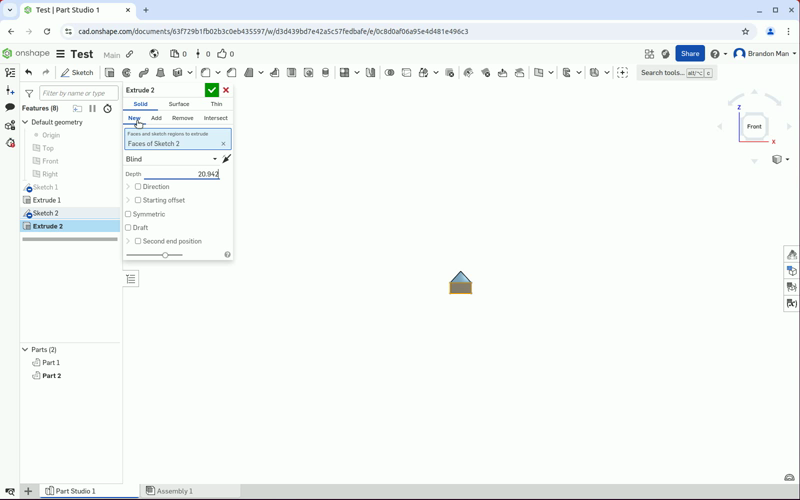
key(enter)
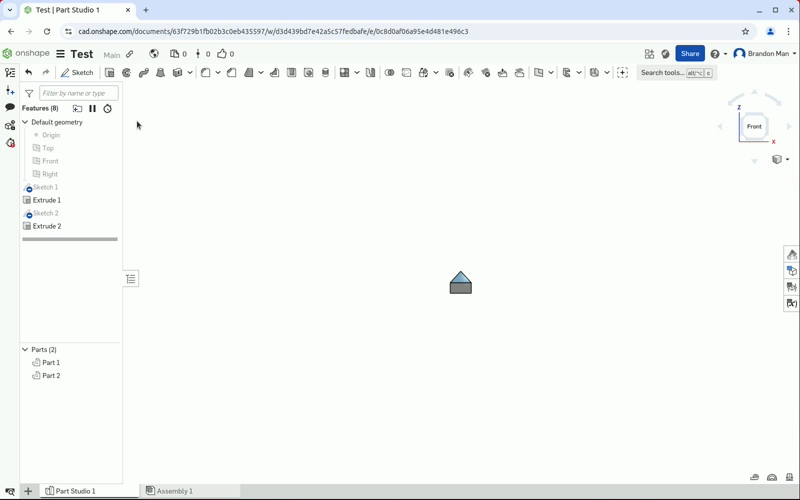
key(shift+h)
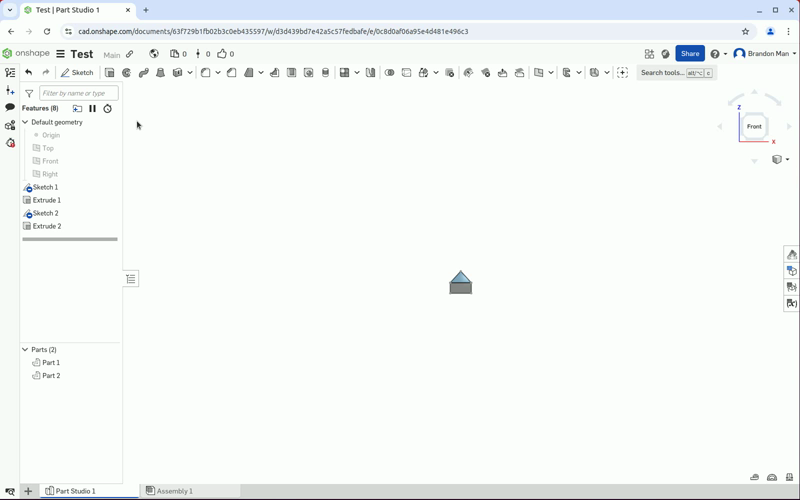
key(shift+h)
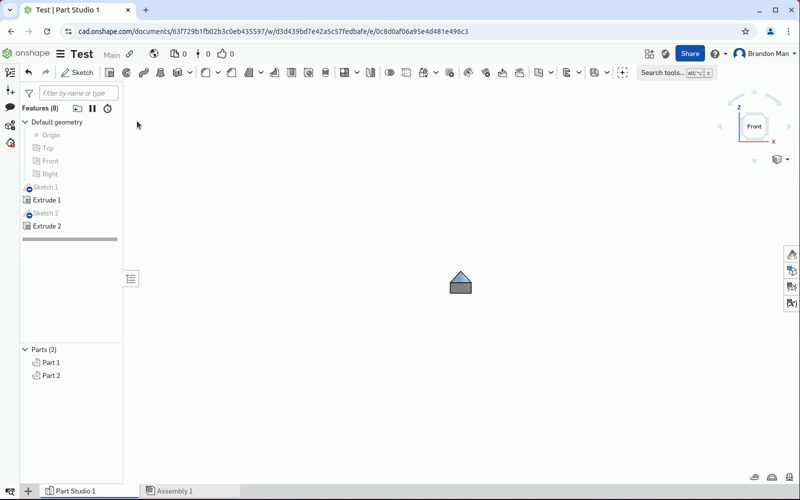
mouse_move(73, 189)
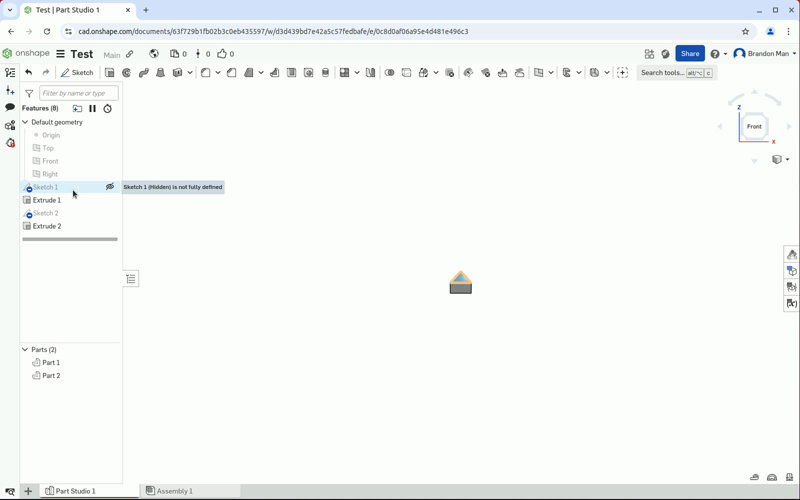
click(73, 189)
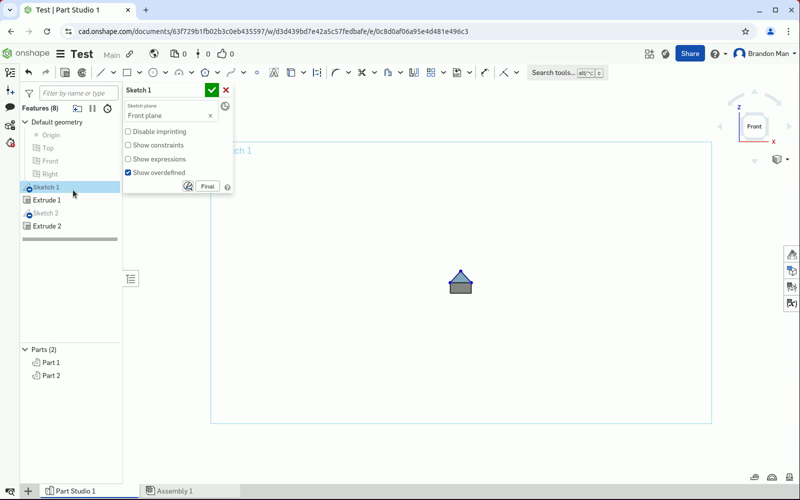
mouse_move(229, 92)
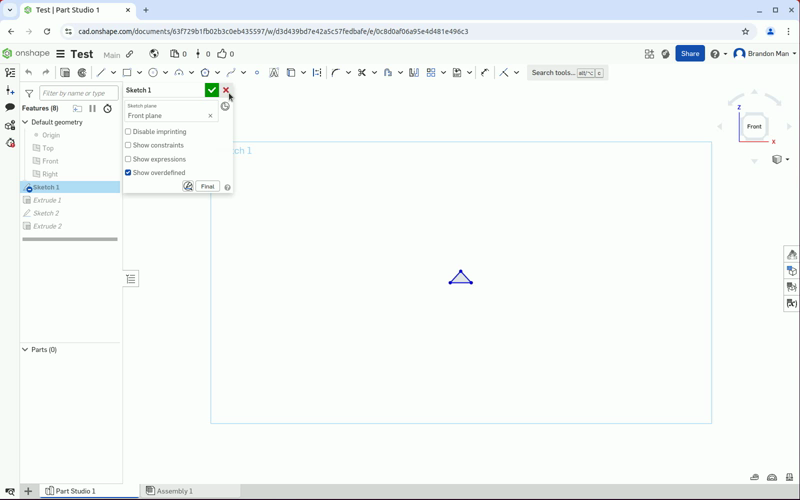
click(229, 92)
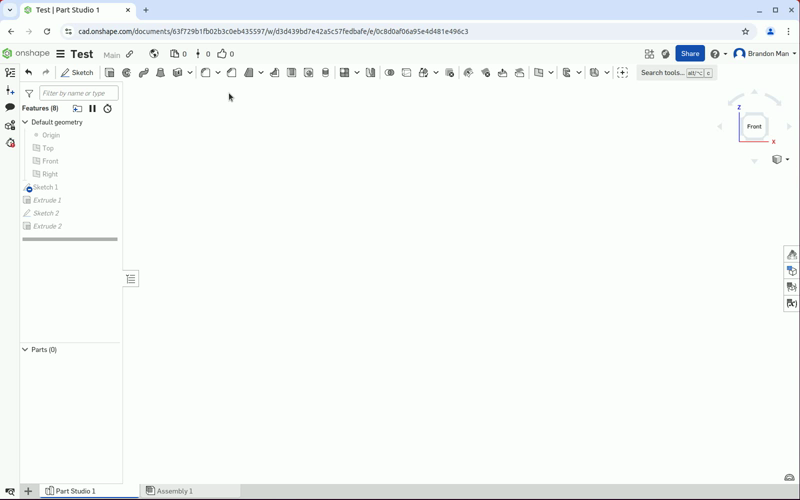
mouse_move(73, 352)
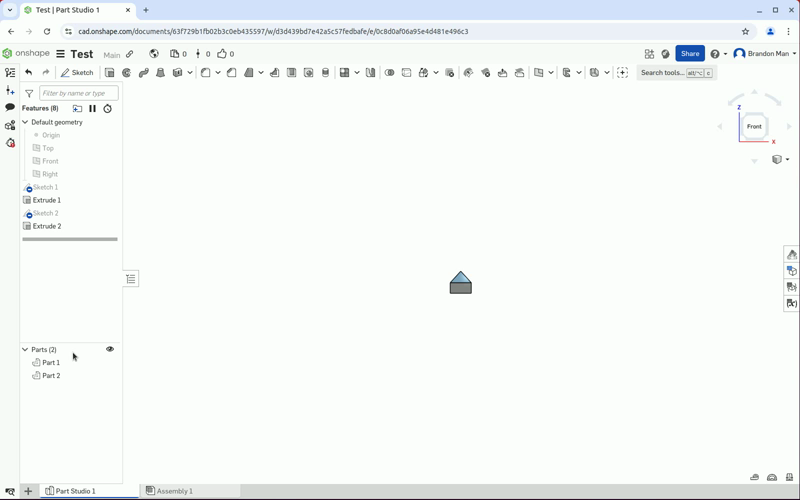
key(y)
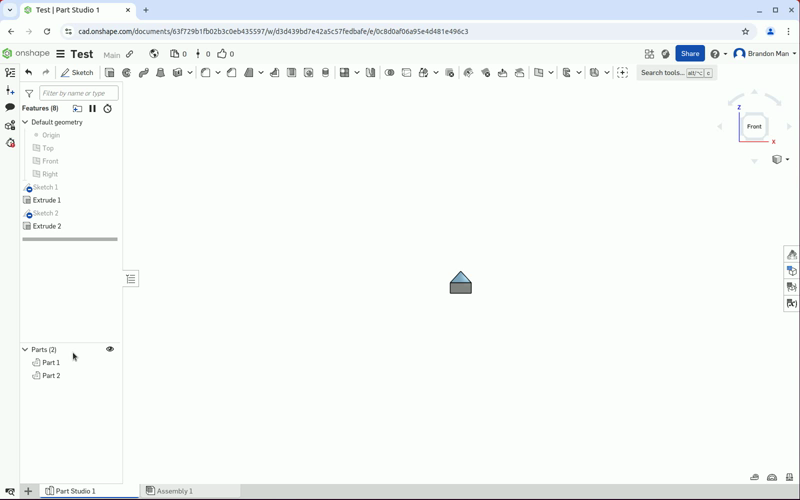
key(shift+p)
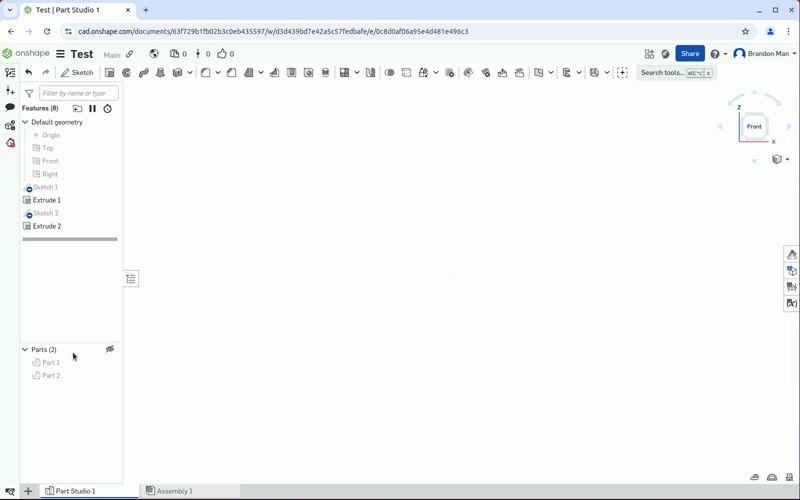
key(space)
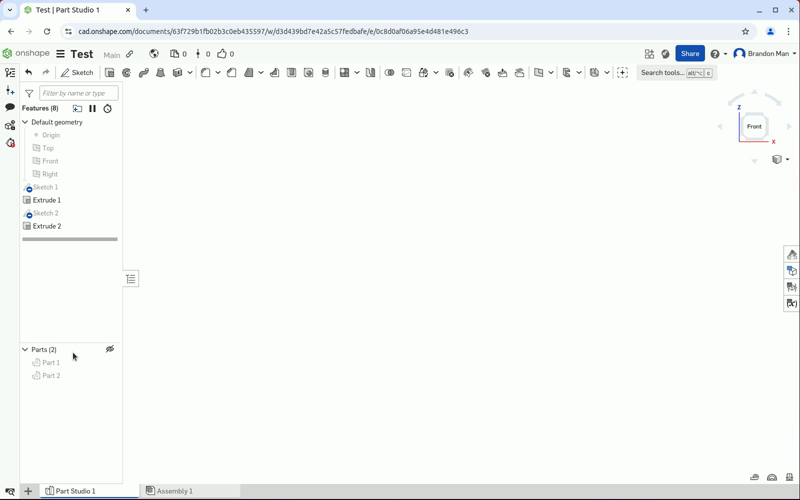
key_down(shift)
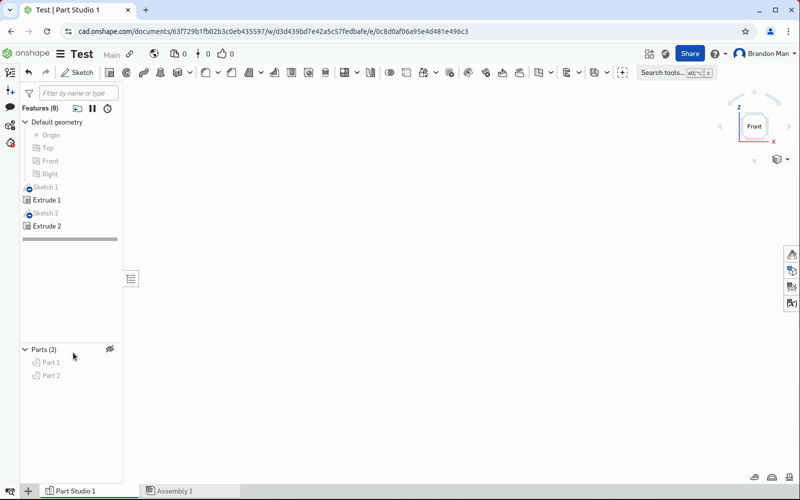
key(left)
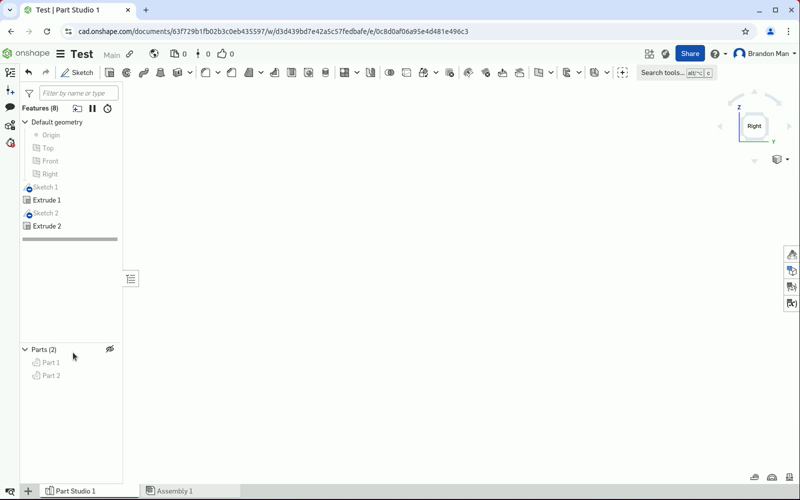
key_up(shift)
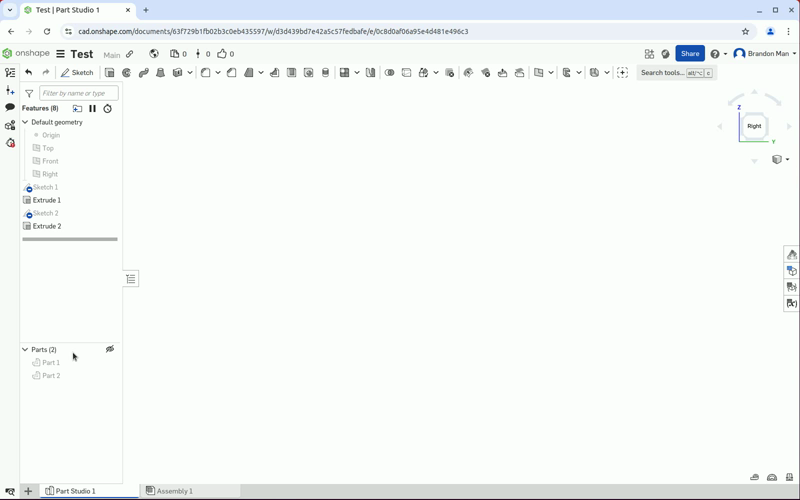
mouse_move(73, 352)
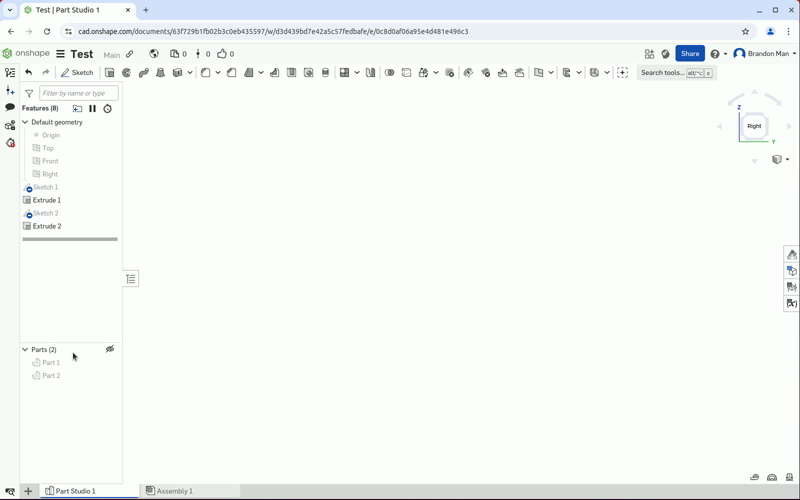
key(shift+y)
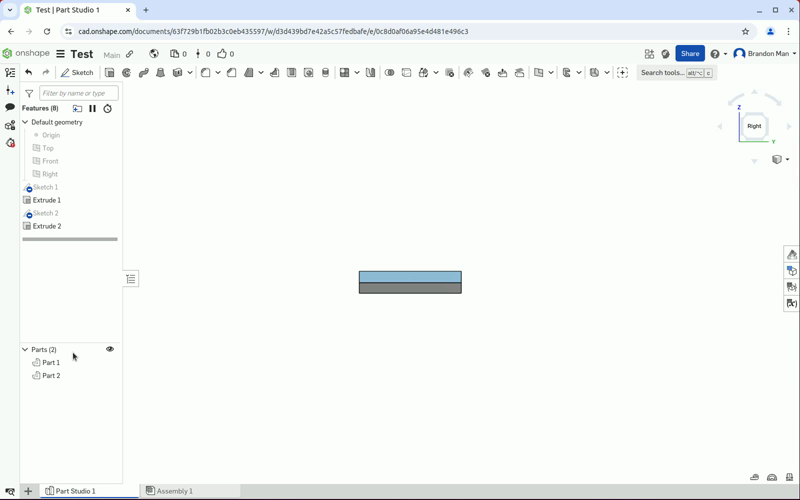
mouse_move(541, 75)
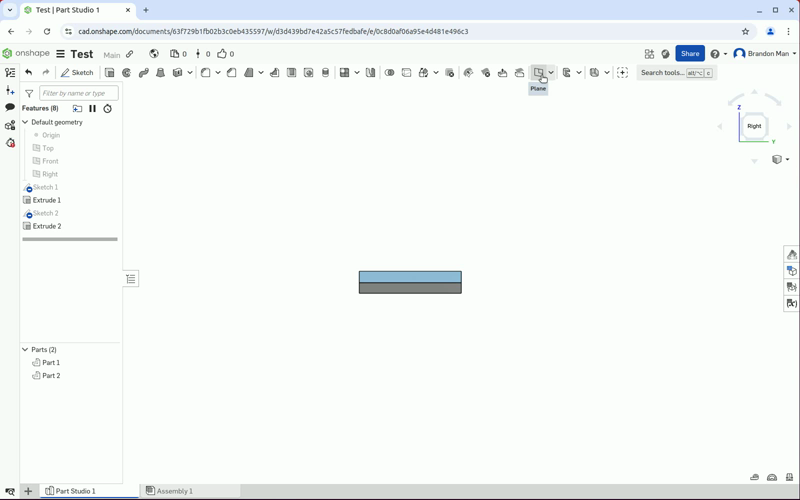
click(541, 75)
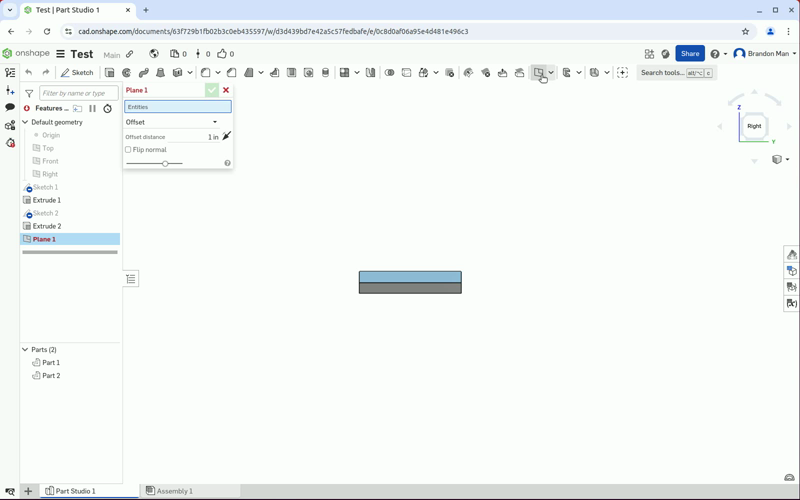
mouse_move(73, 176)
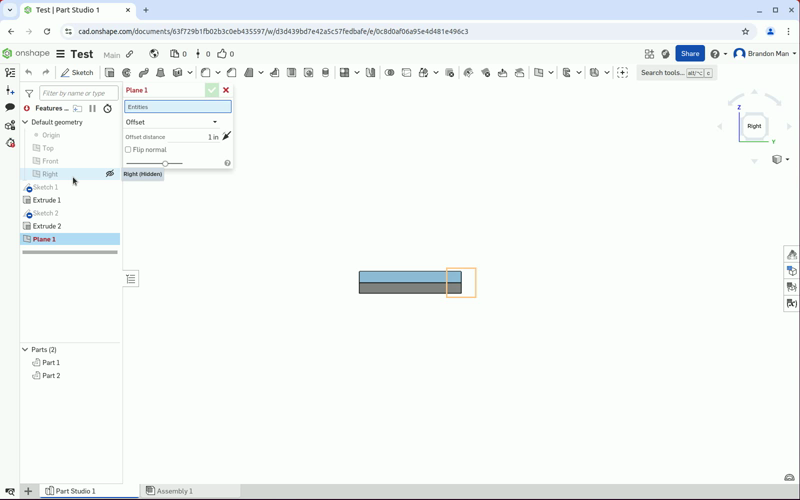
click(73, 176)
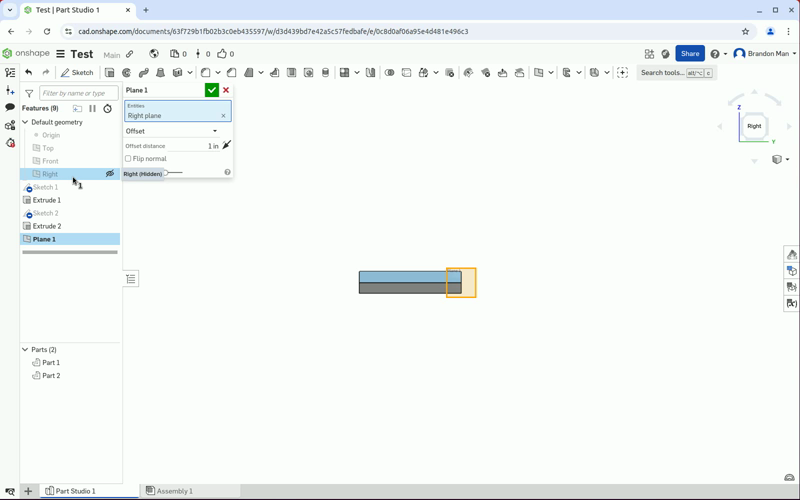
key(tab, 2)
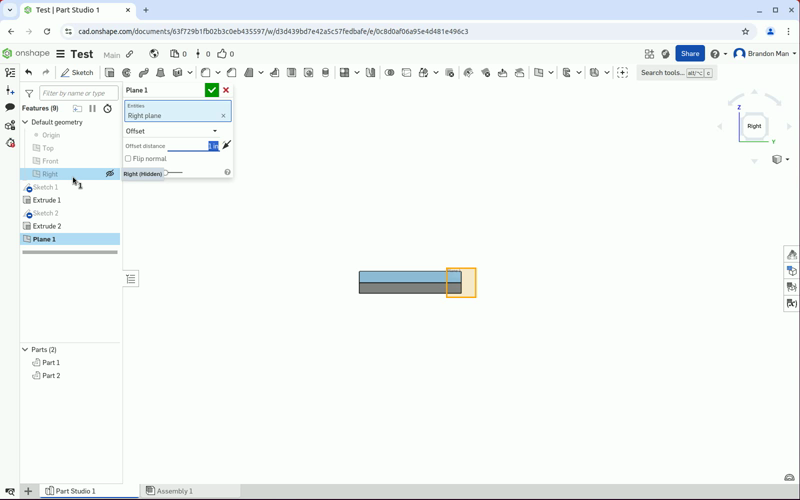
text(2.157)
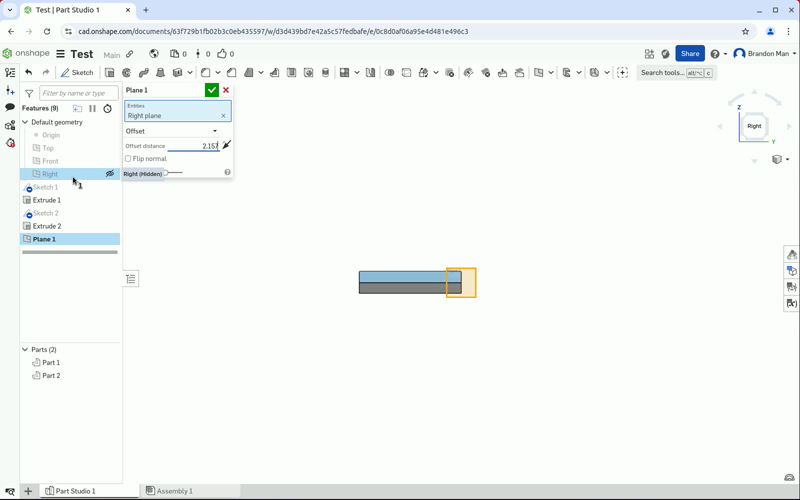
key(enter, 2)
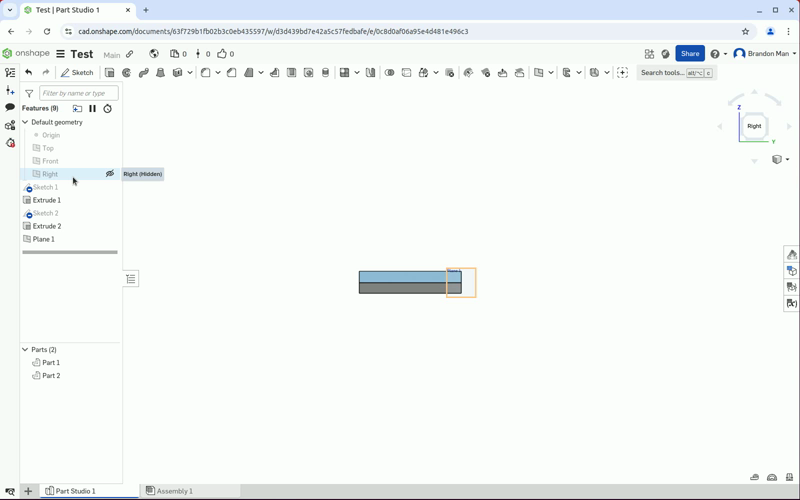
key(shift+s)
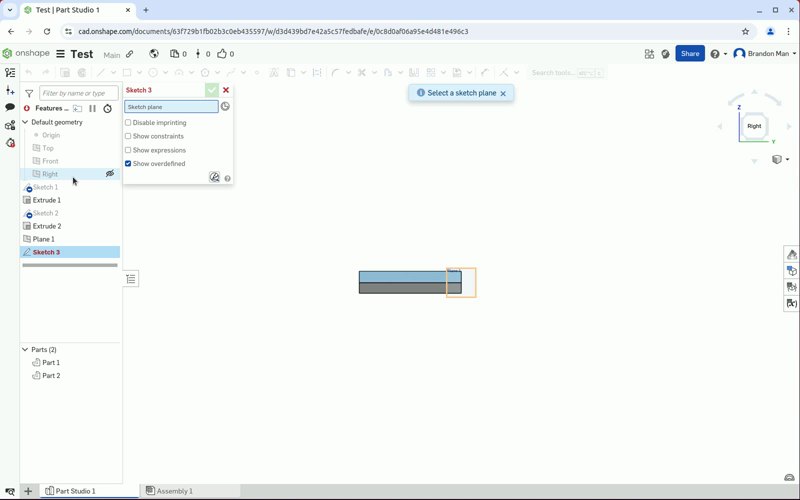
mouse_move(73, 241)
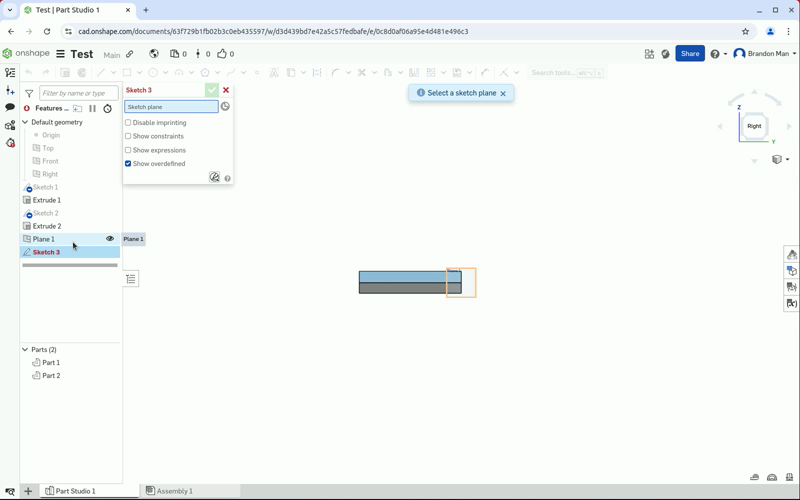
click(73, 241)
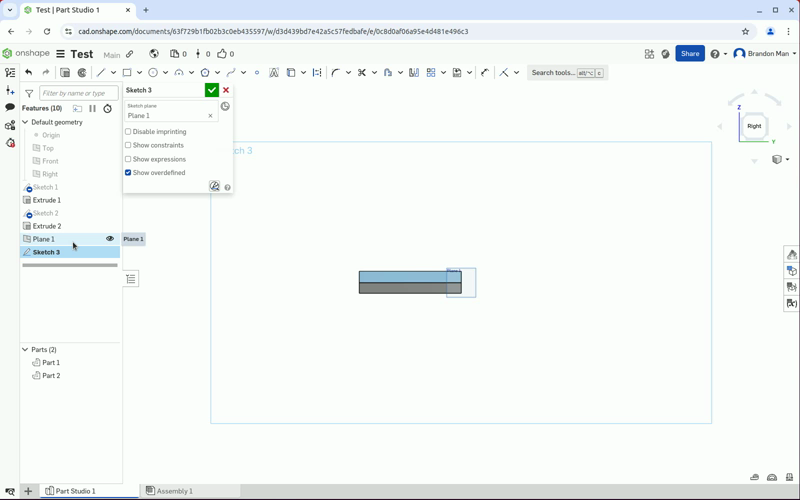
mouse_move(73, 352)
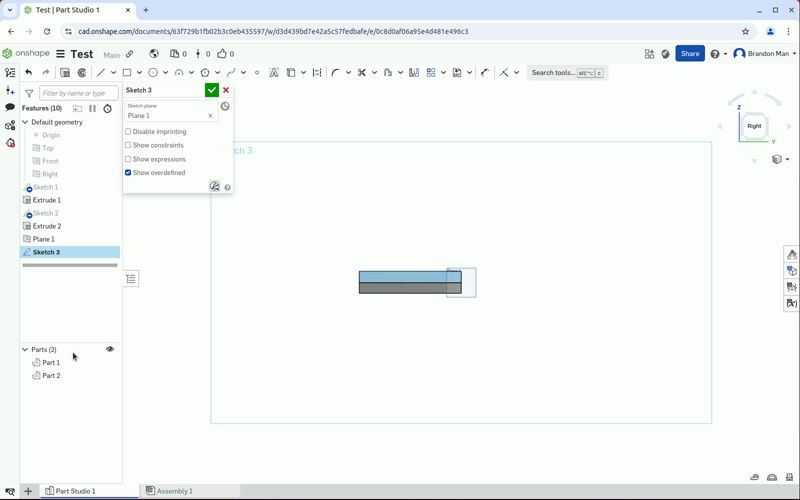
key(y)
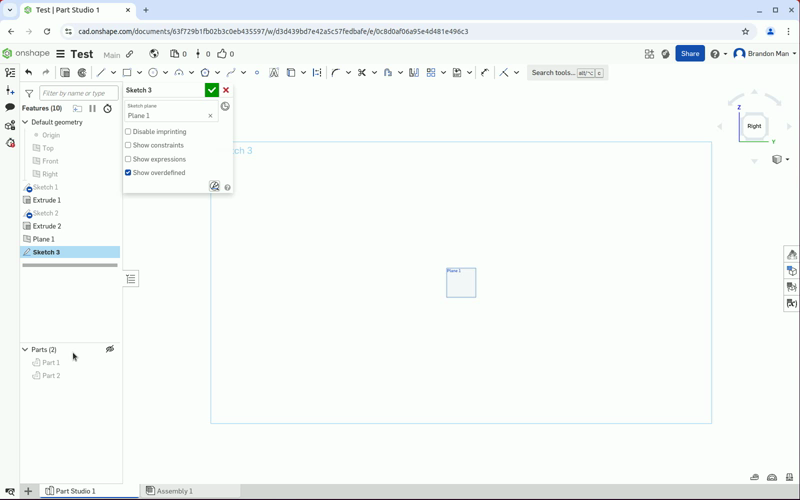
key(l)
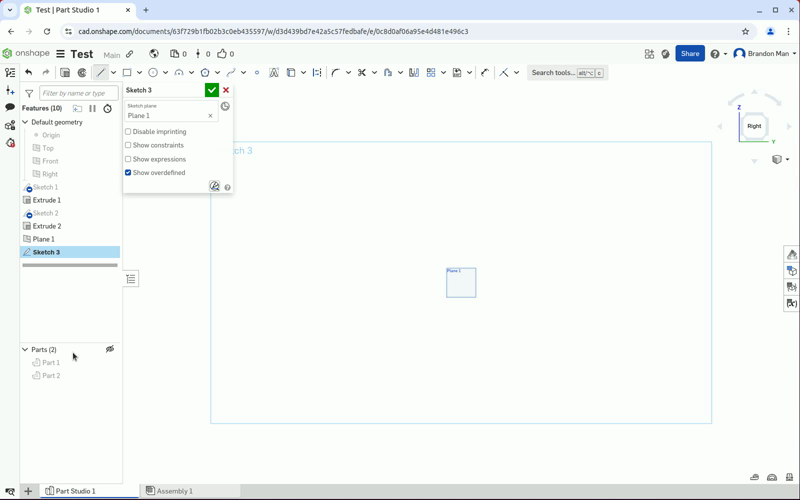
key_down(shift)
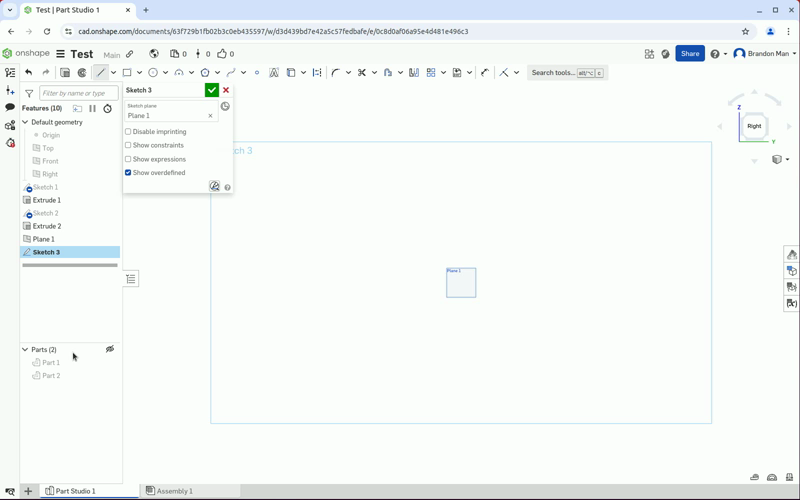
mouse_move(358, 293)
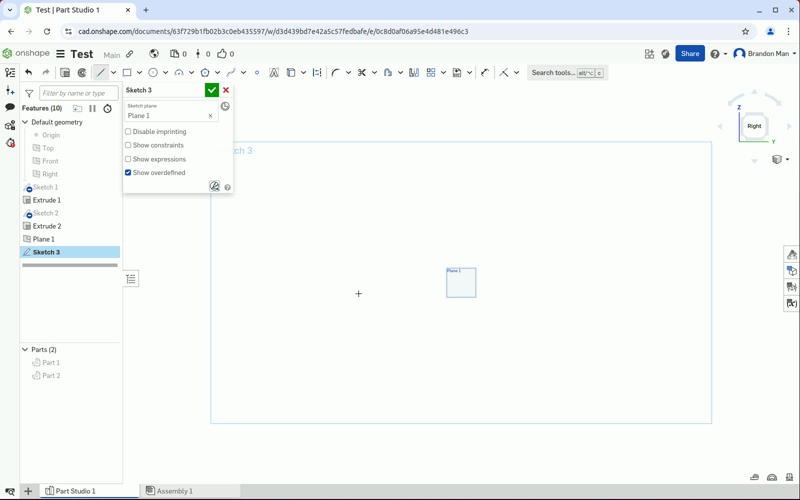
click(358, 293)
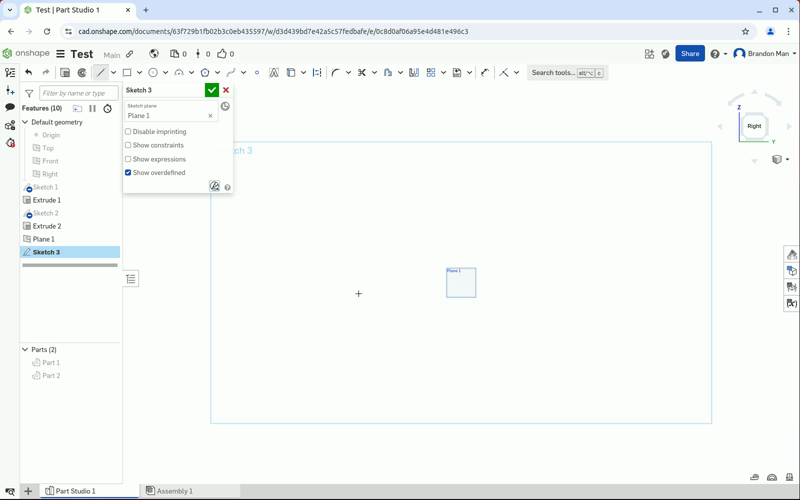
key_up(shift)
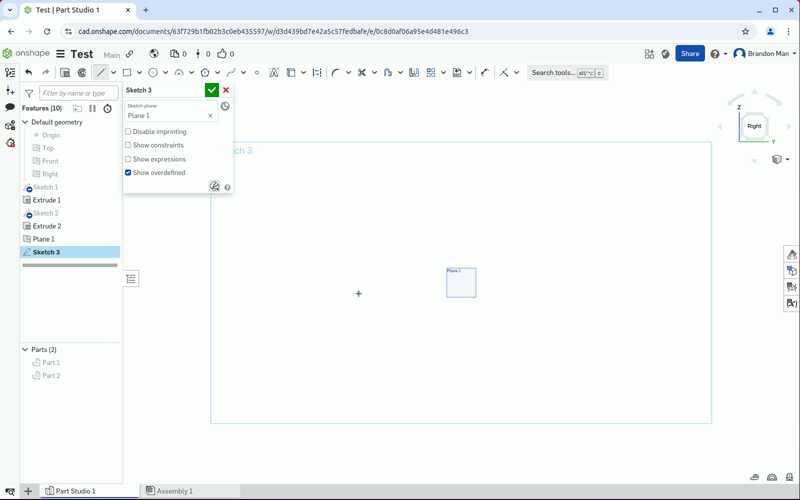
key_down(shift)
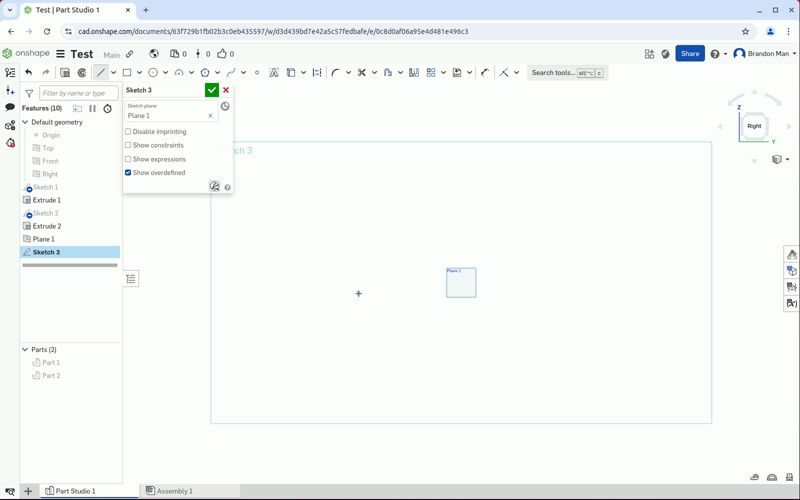
mouse_move(388, 293)
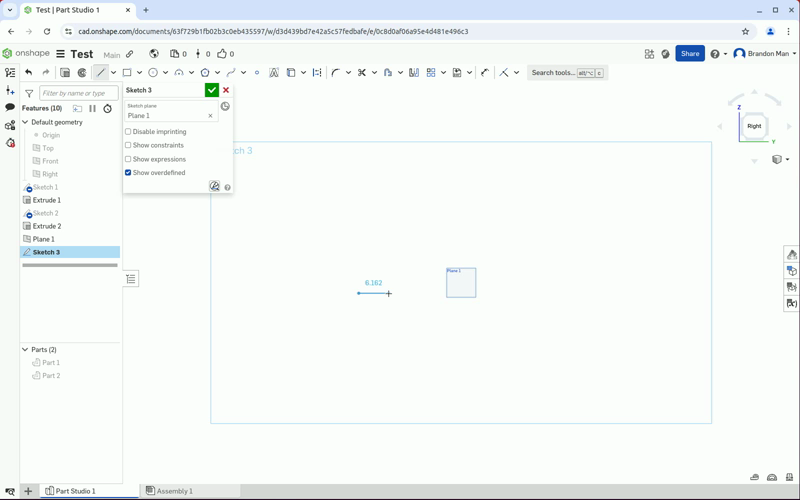
mouse_move(389, 293)
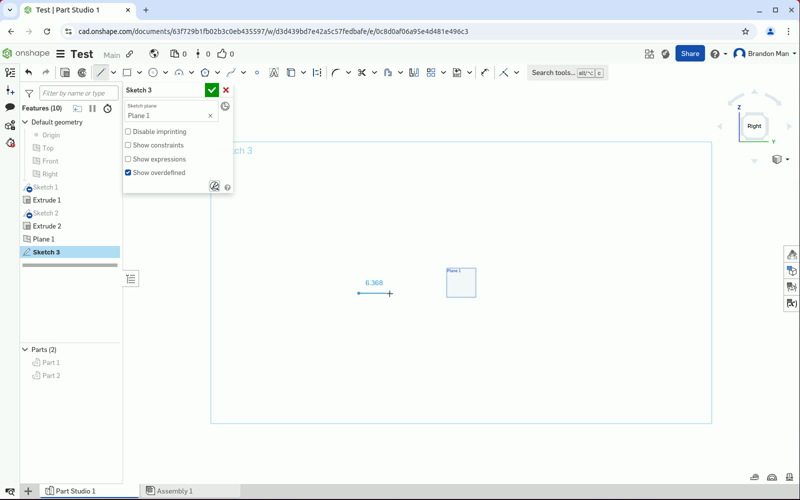
click(389, 293)
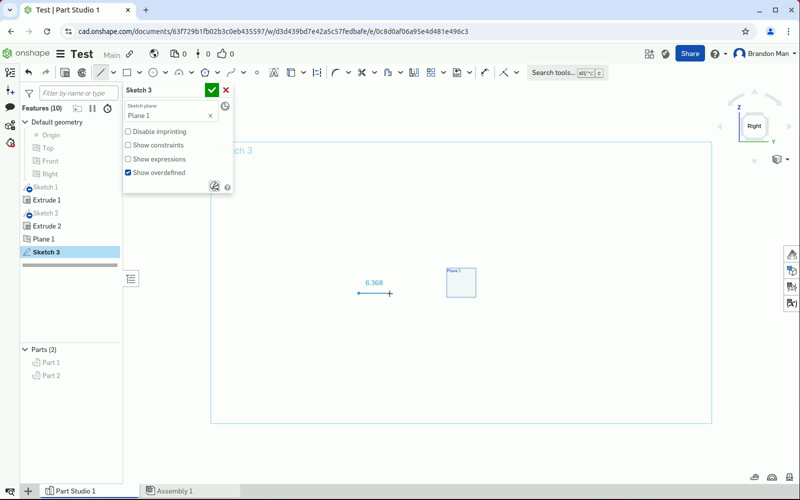
key_up(shift)
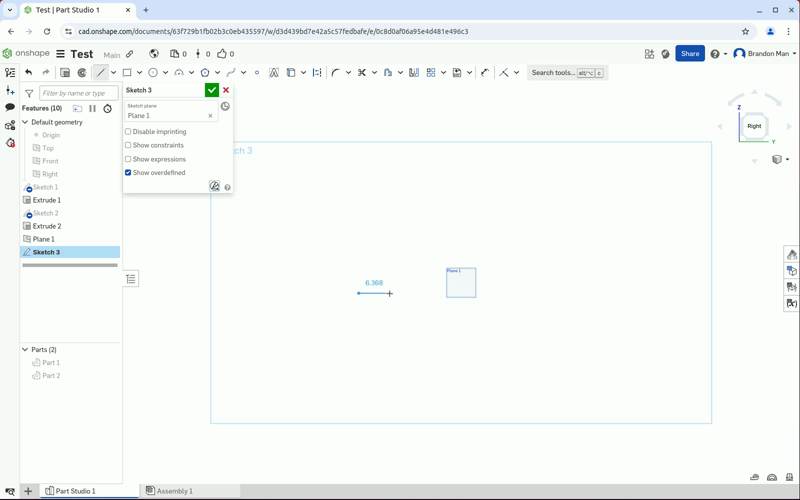
key_down(shift)
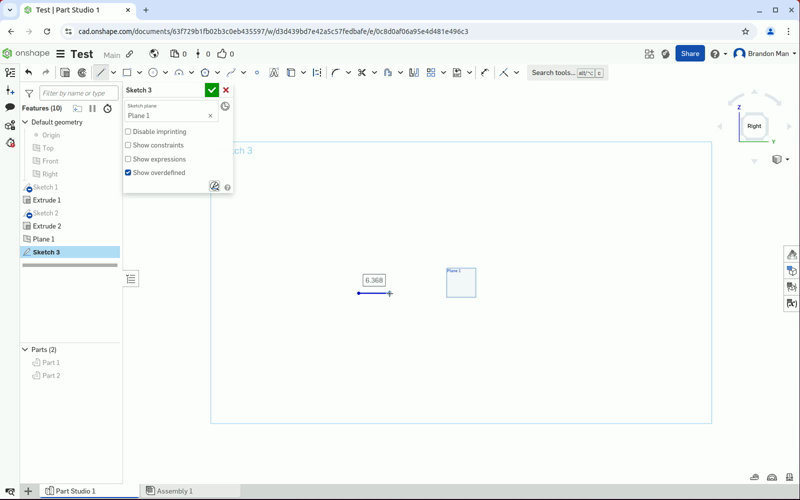
mouse_move(420, 293)
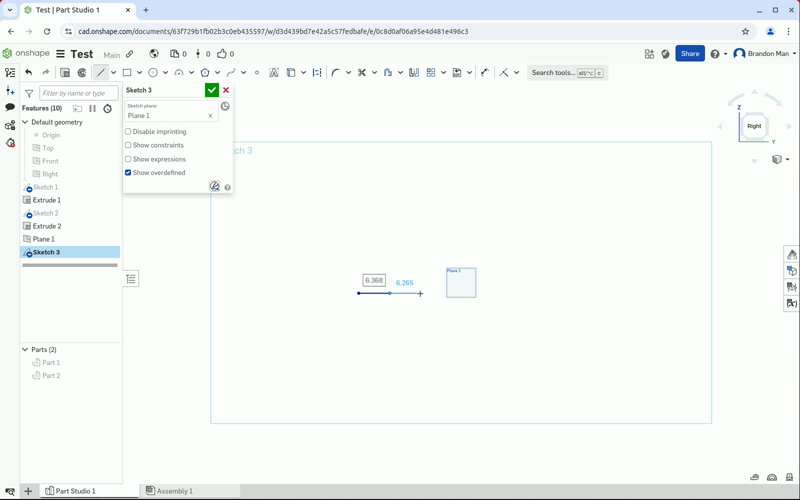
mouse_move(389, 282)
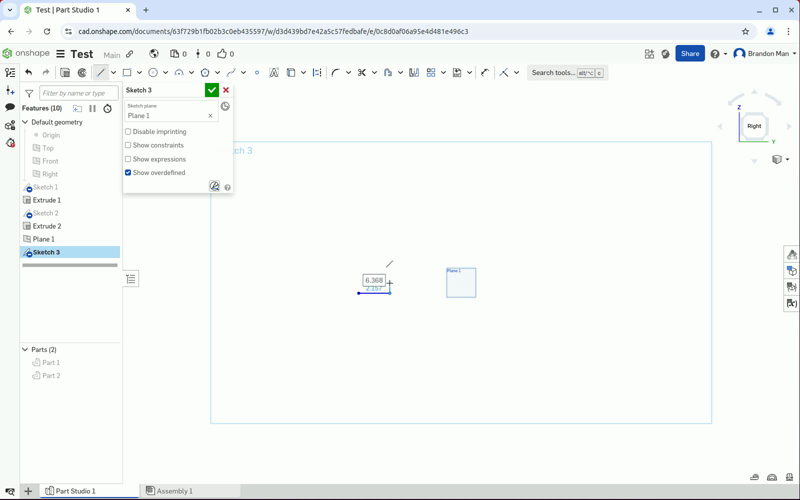
click(389, 282)
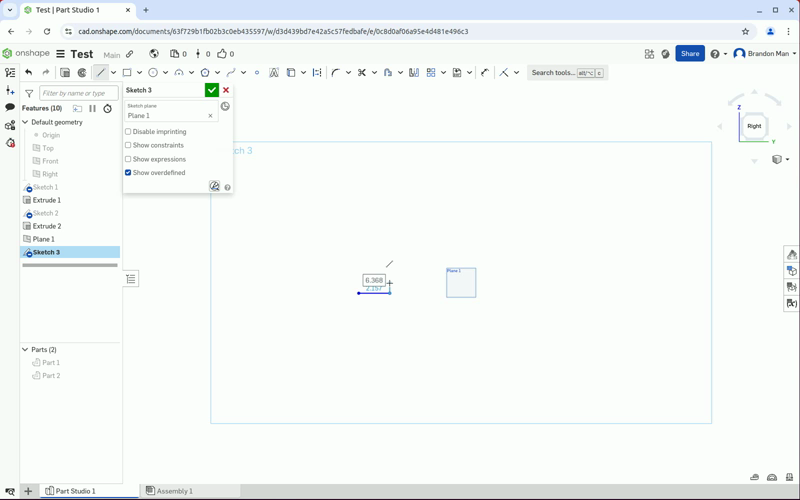
key_up(shift)
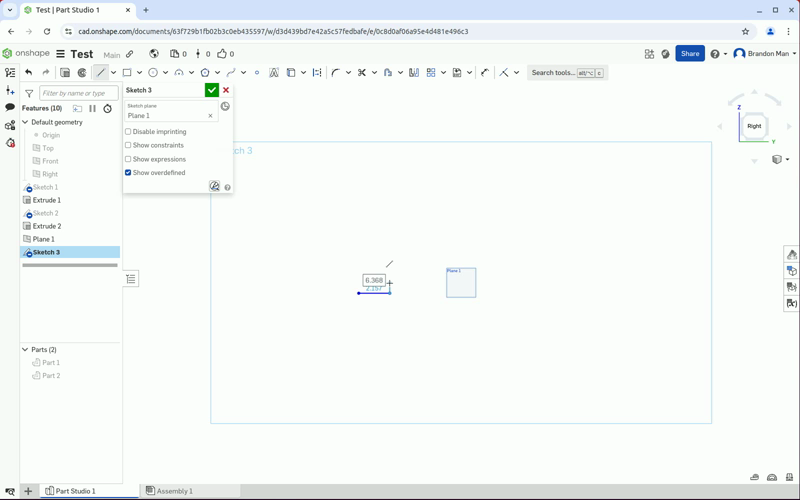
key_down(shift)
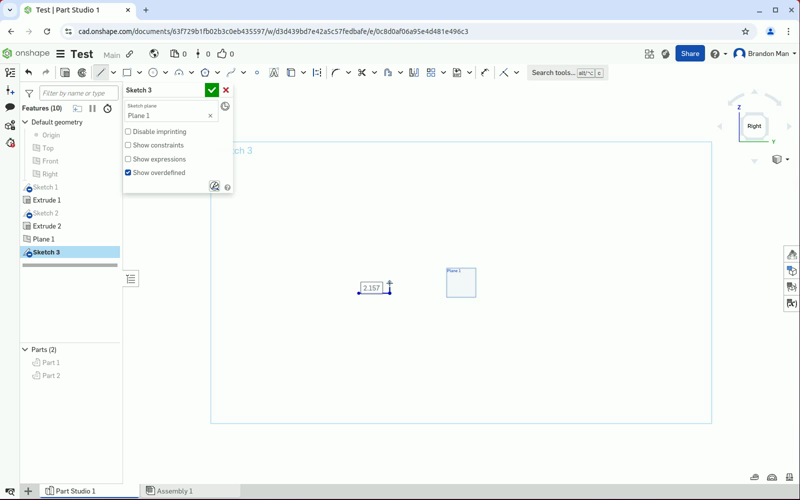
mouse_move(420, 282)
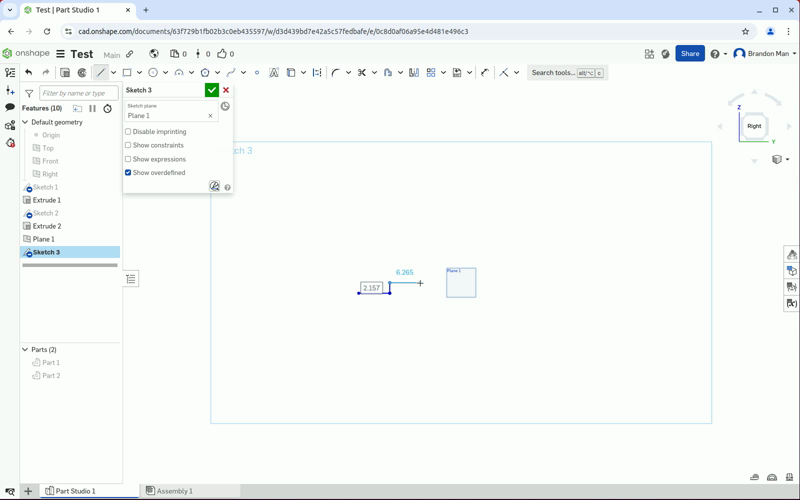
mouse_move(358, 282)
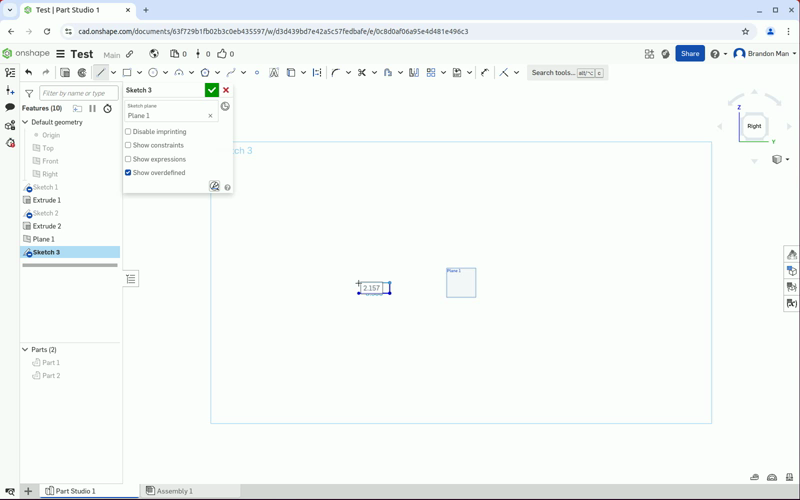
click(358, 282)
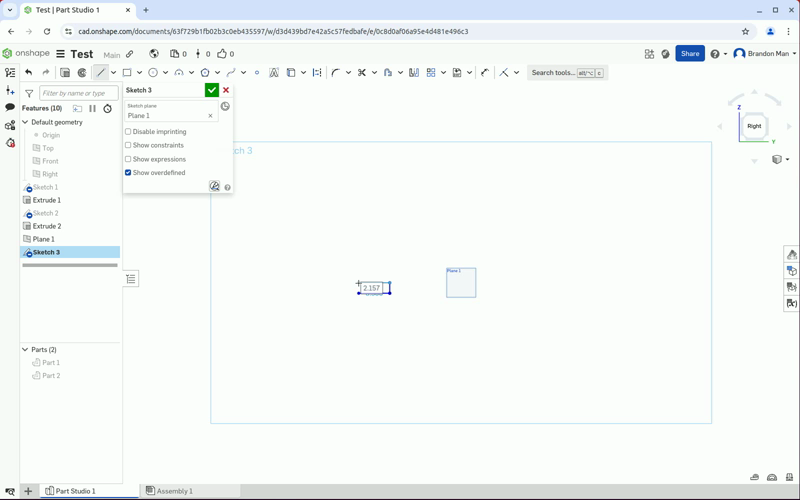
key_up(shift)
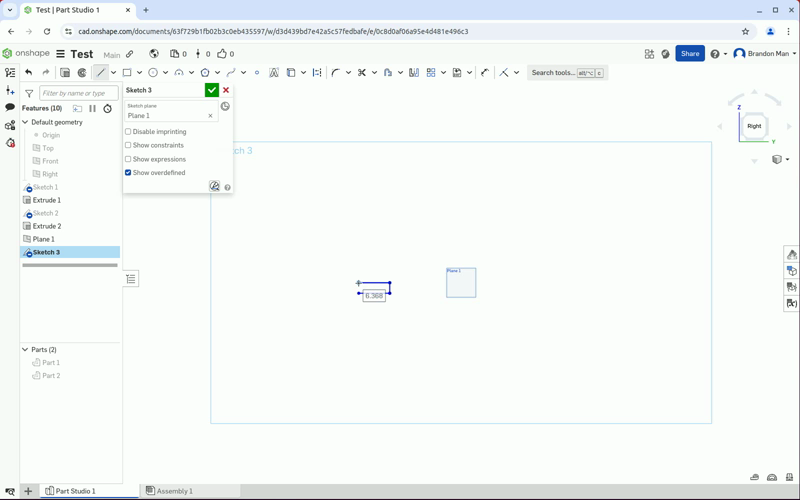
mouse_move(388, 282)
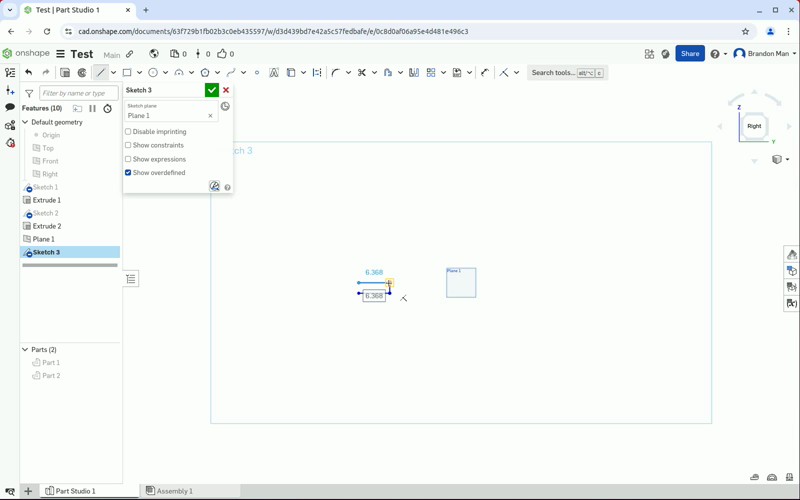
key_down(shift)
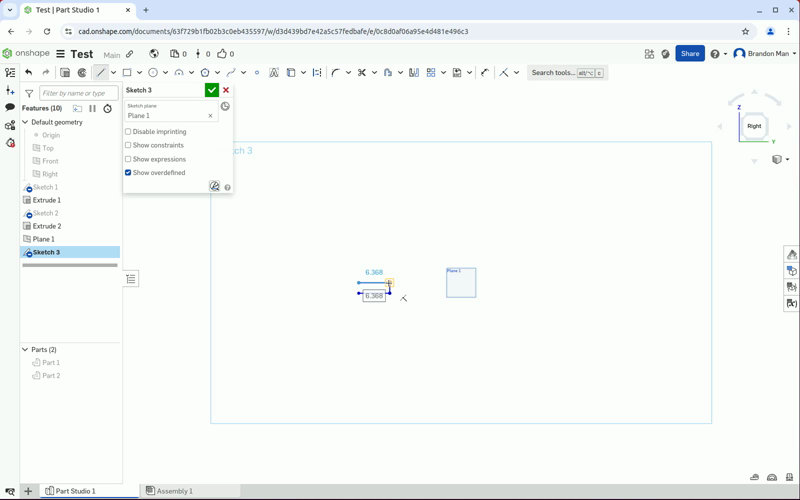
mouse_move(358, 293)
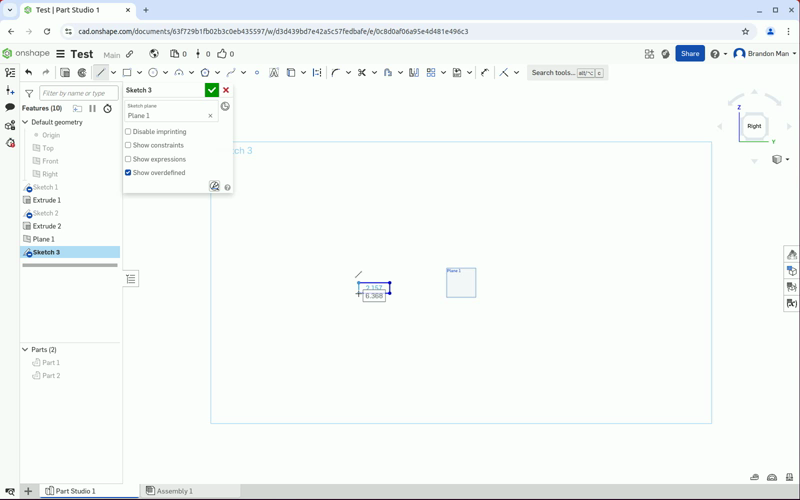
key_up(shift)
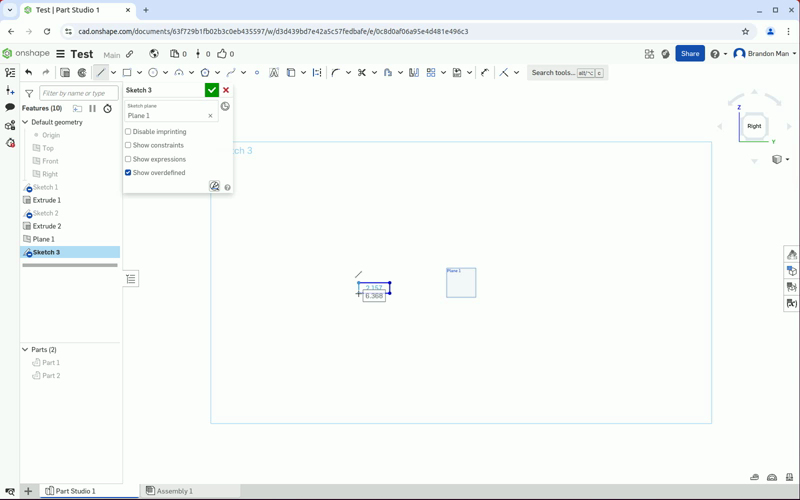
click(358, 293)
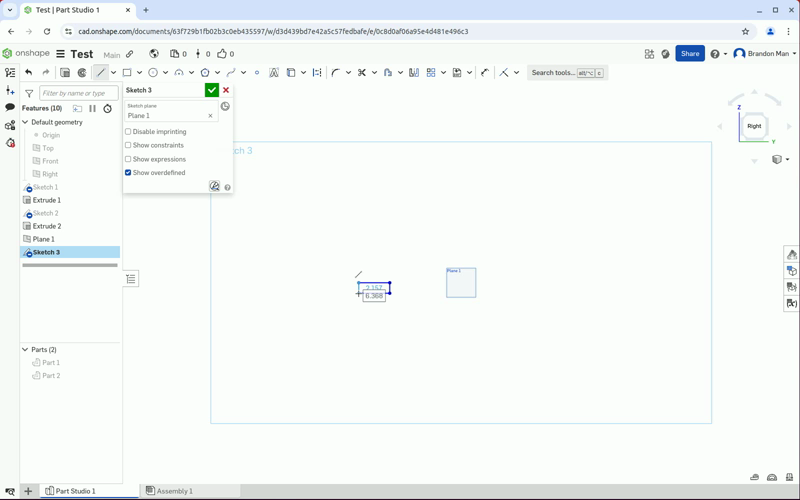
key(esc)
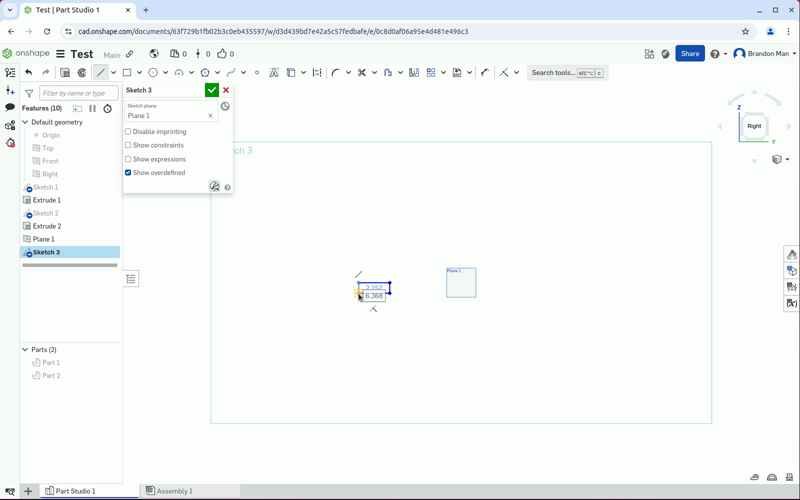
mouse_move(360, 291)
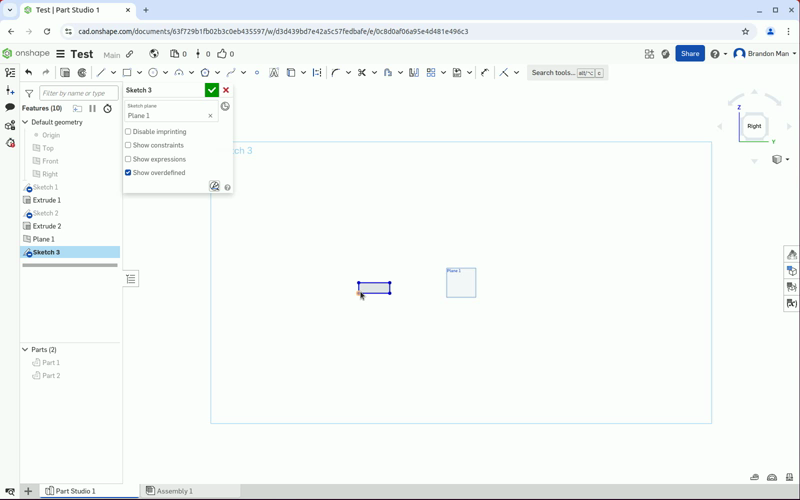
scroll(6)
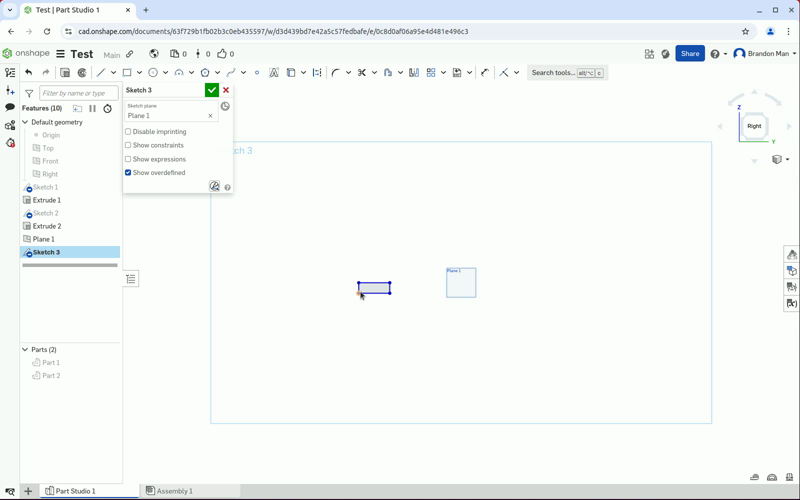
scroll(6)
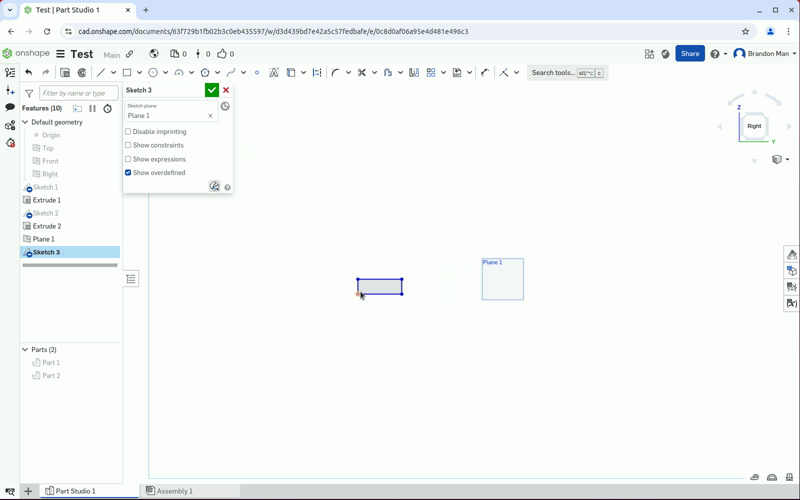
scroll(6)
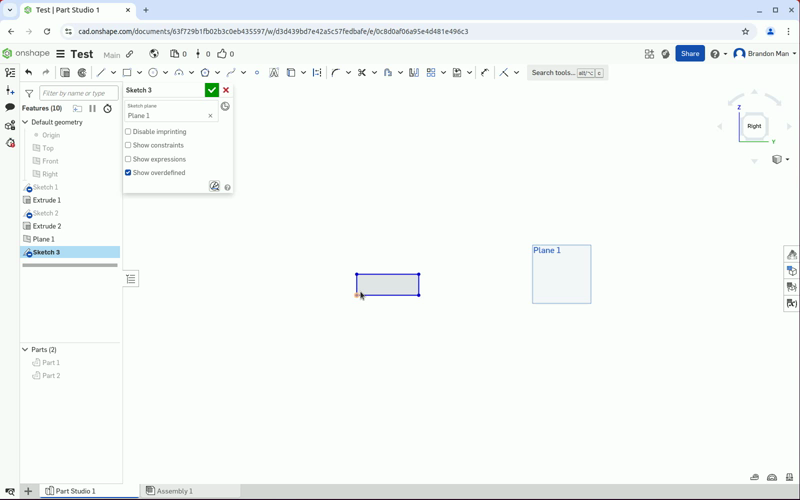
scroll(6)
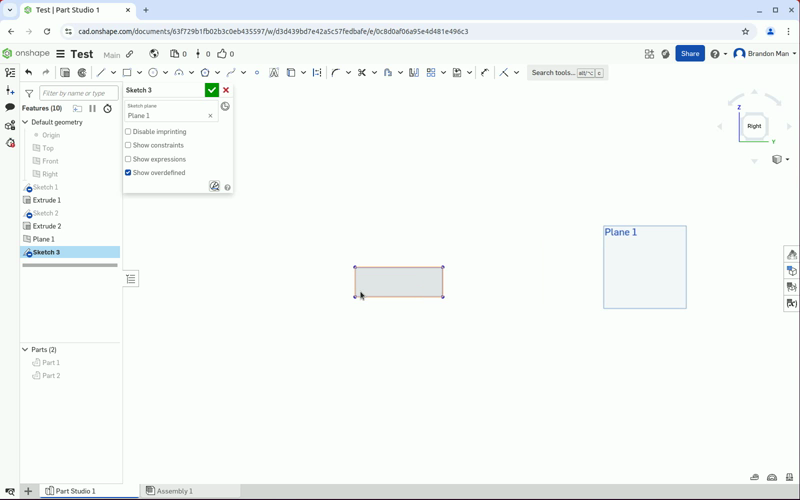
scroll(6)
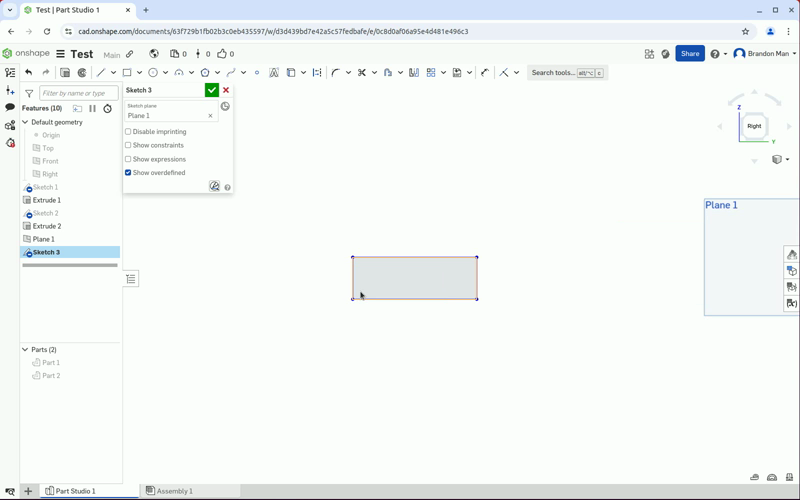
scroll(6)
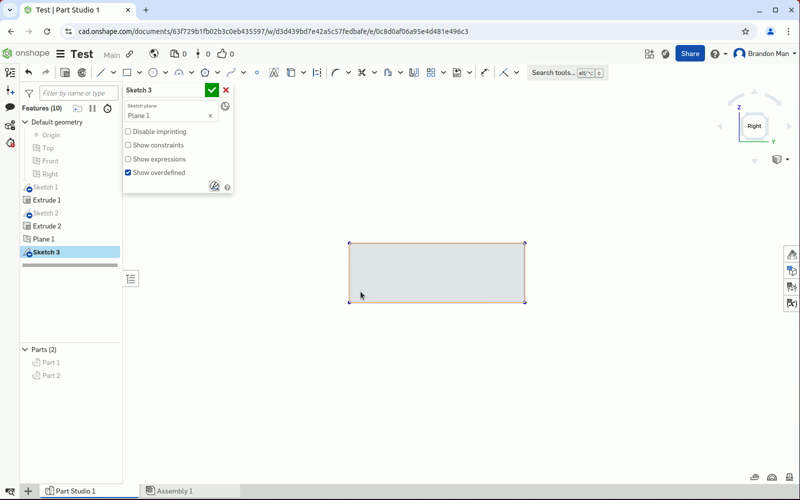
scroll(6)
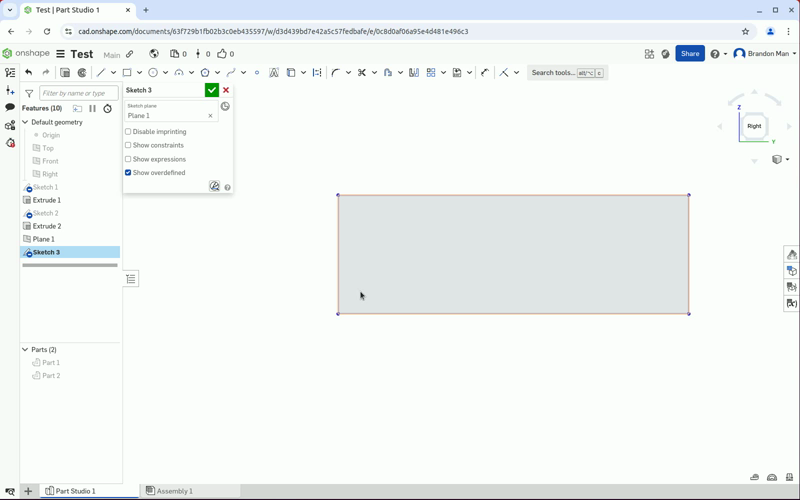
click(360, 291)
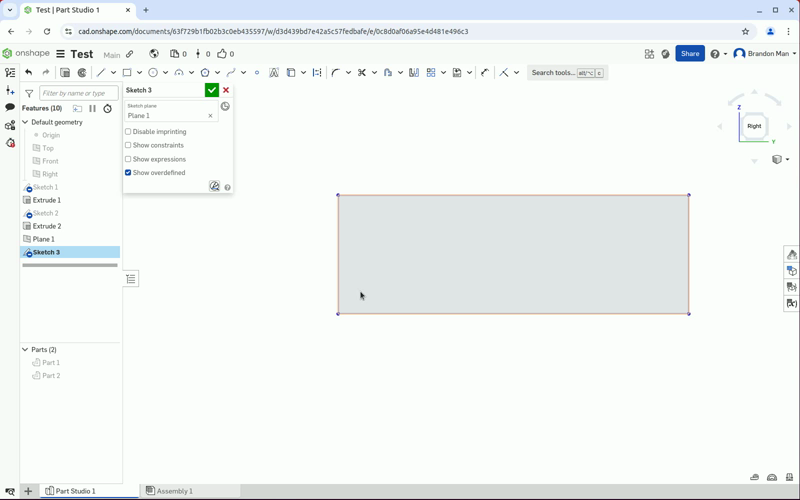
scroll(-6)
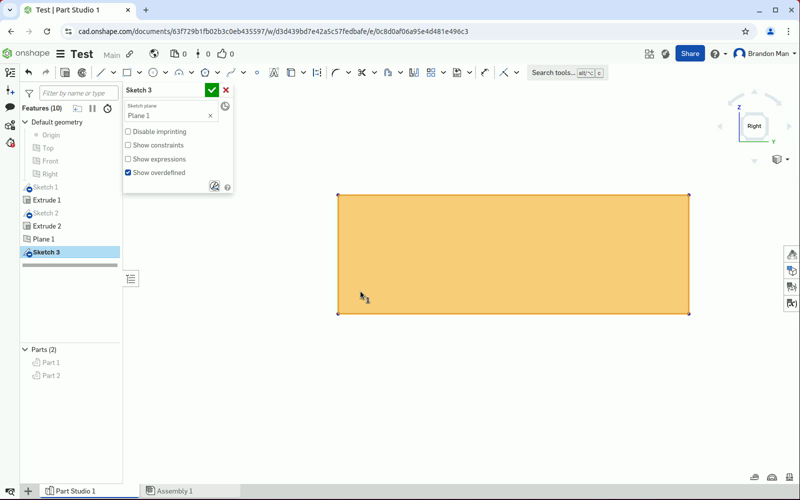
scroll(-6)
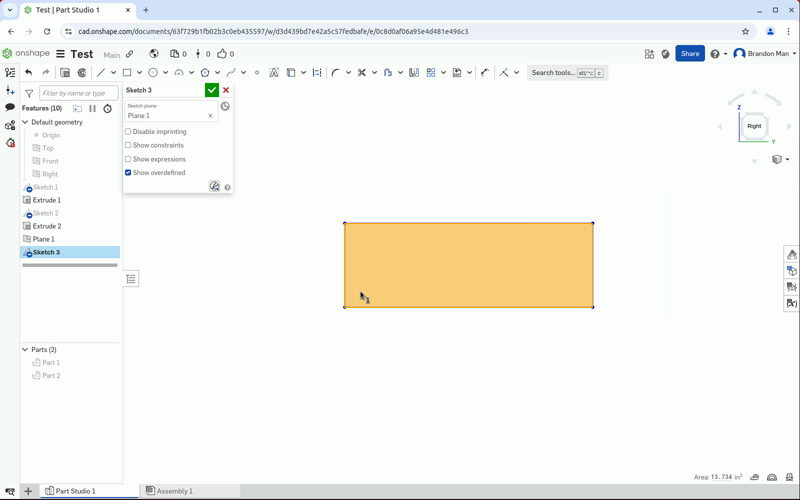
scroll(-6)
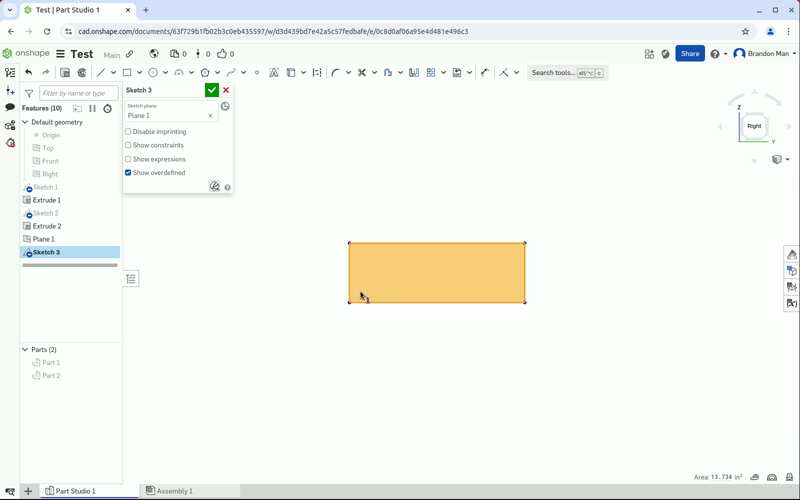
scroll(-6)
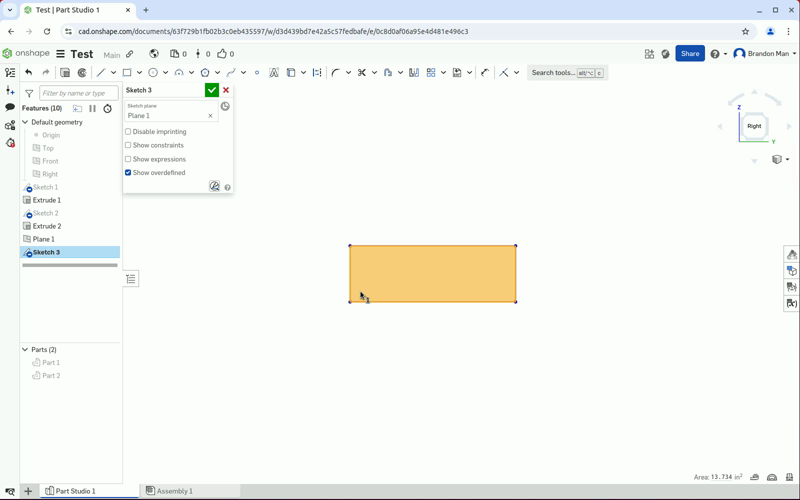
scroll(-6)
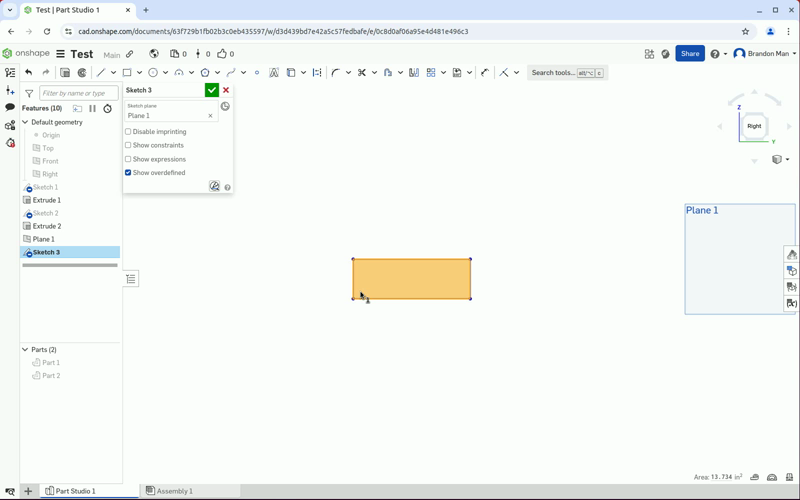
scroll(-6)
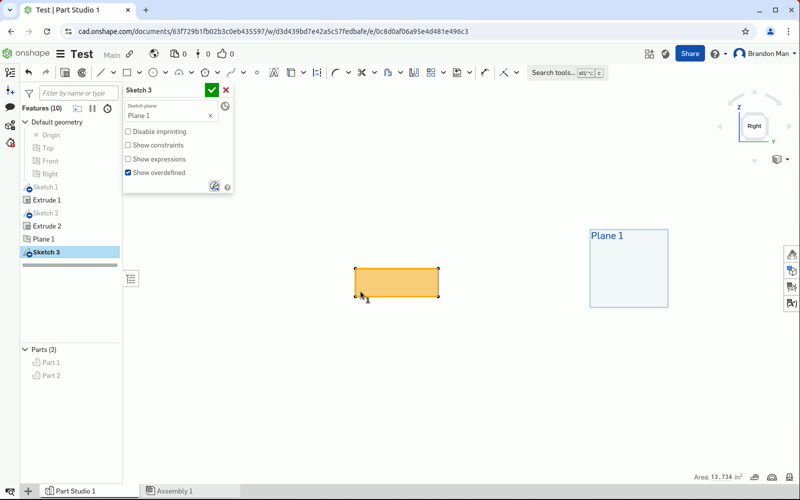
scroll(-6)
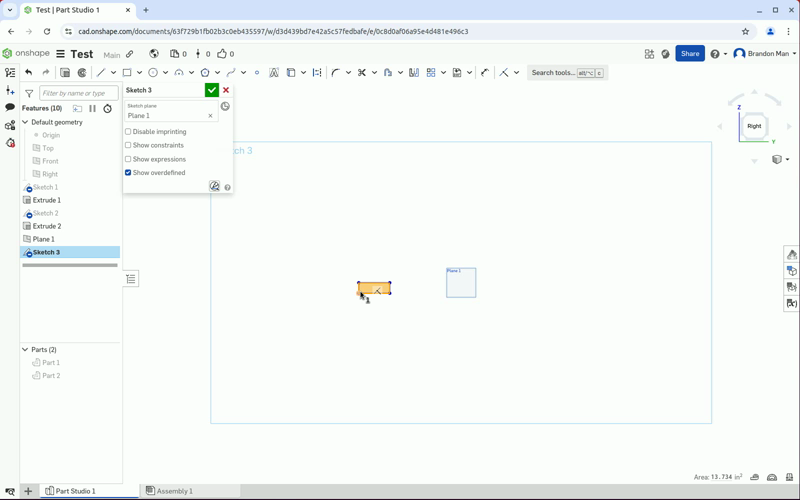
mouse_move(73, 352)
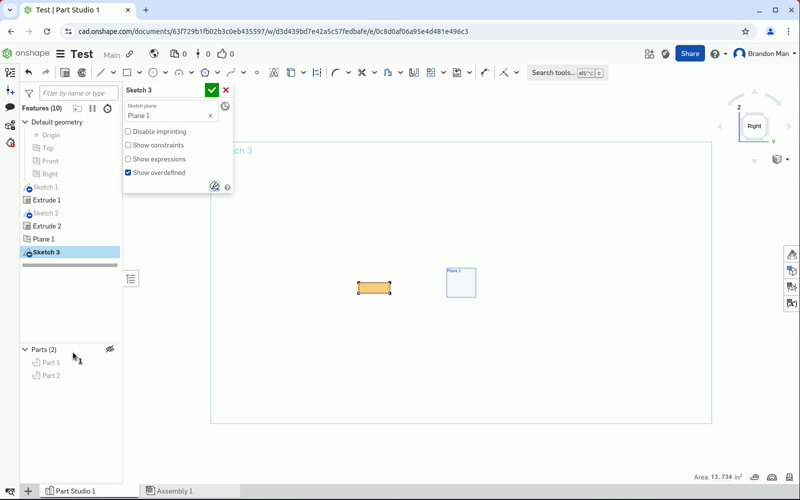
key(shift+y)
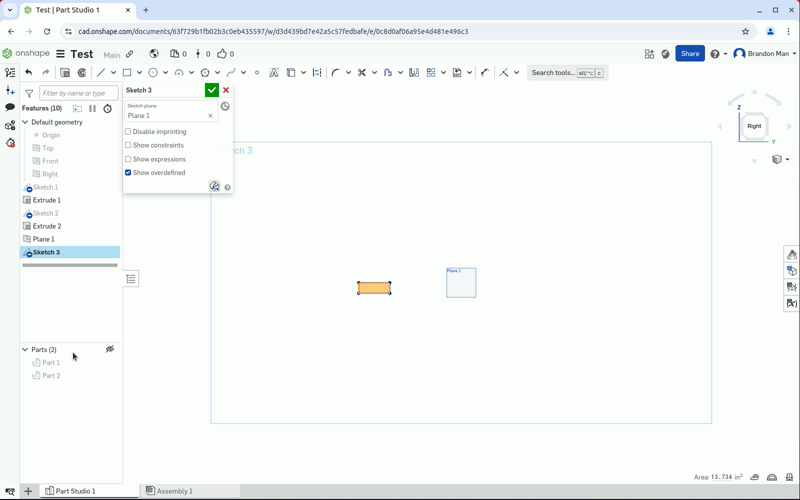
key(shift+e)
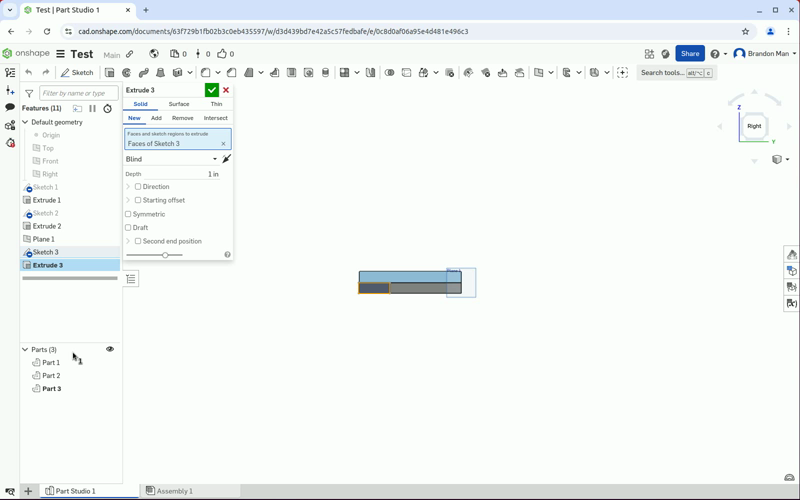
mouse_move(143, 106)
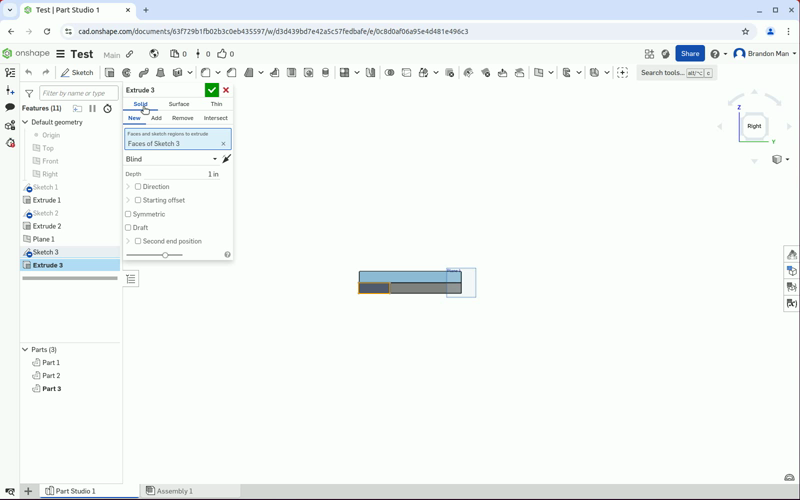
click(143, 106)
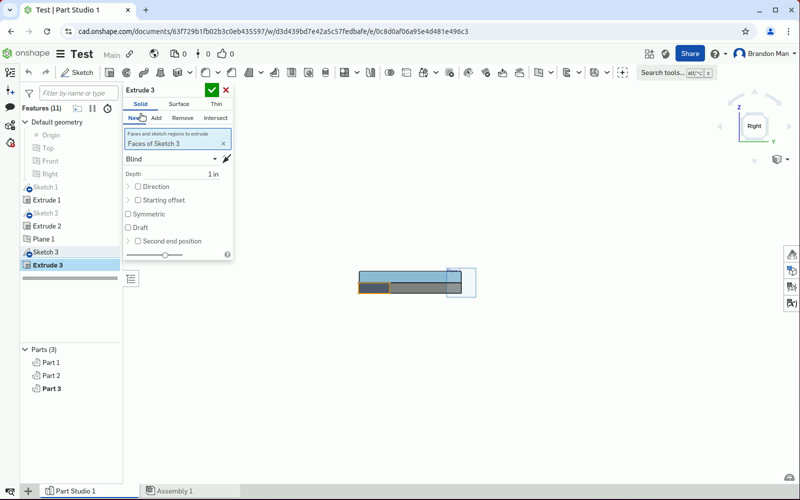
mouse_move(137, 120)
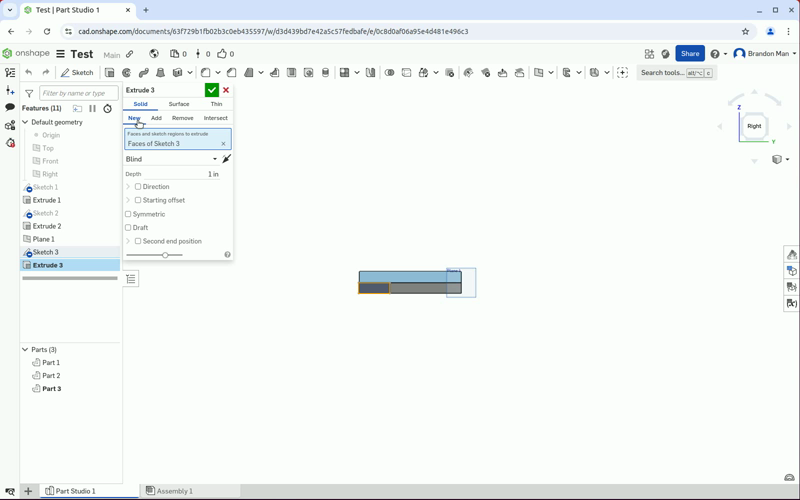
click(137, 120)
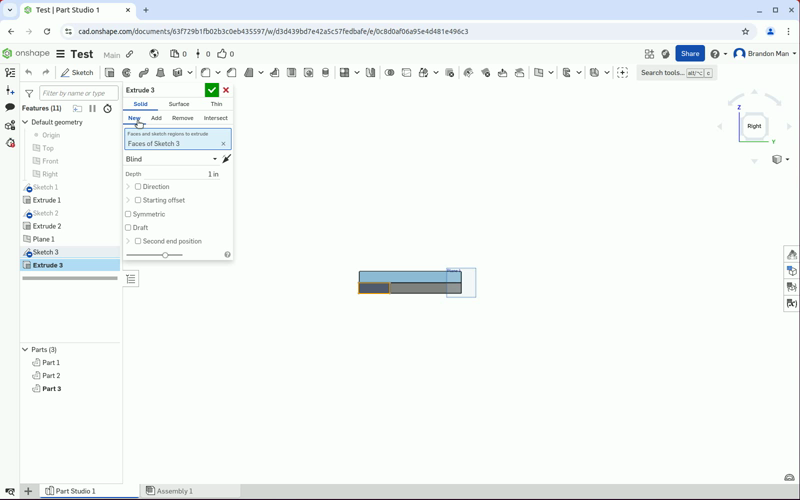
key(tab, 4)
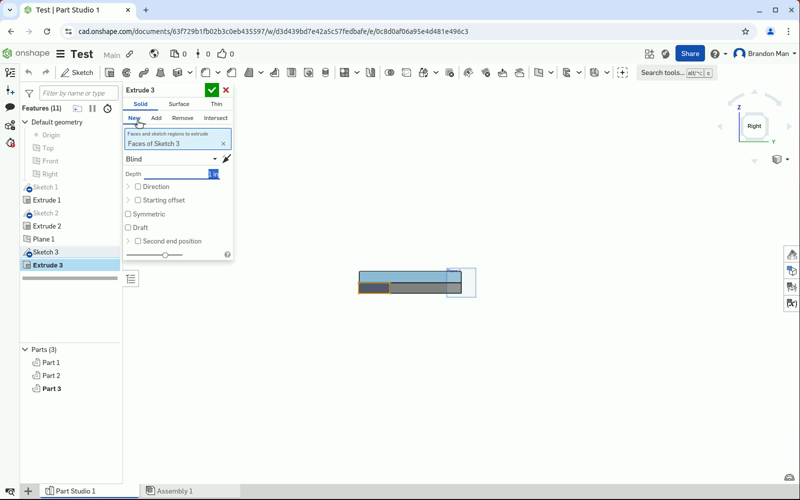
text(5.296)
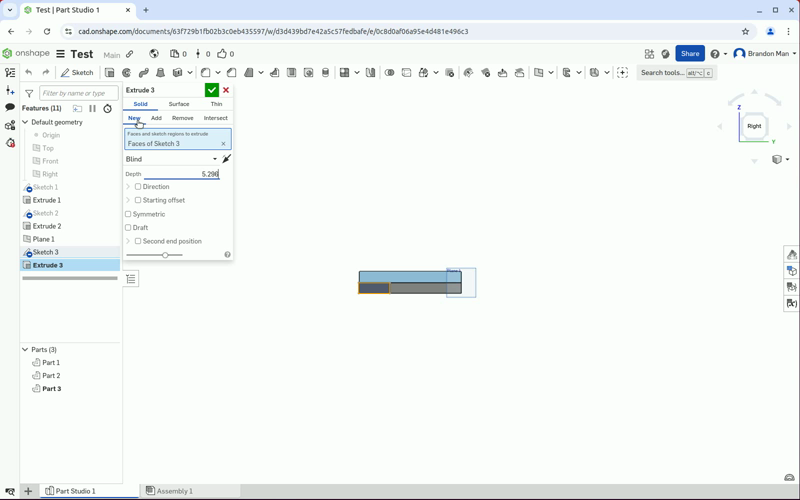
key(enter)
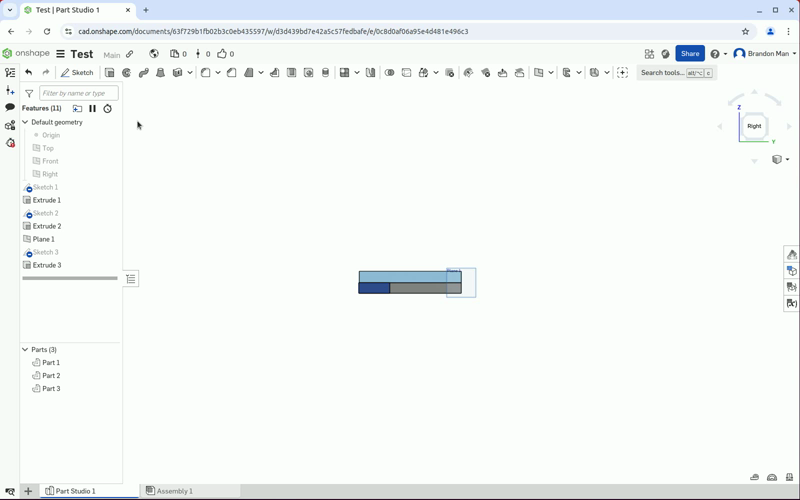
key(shift+h)
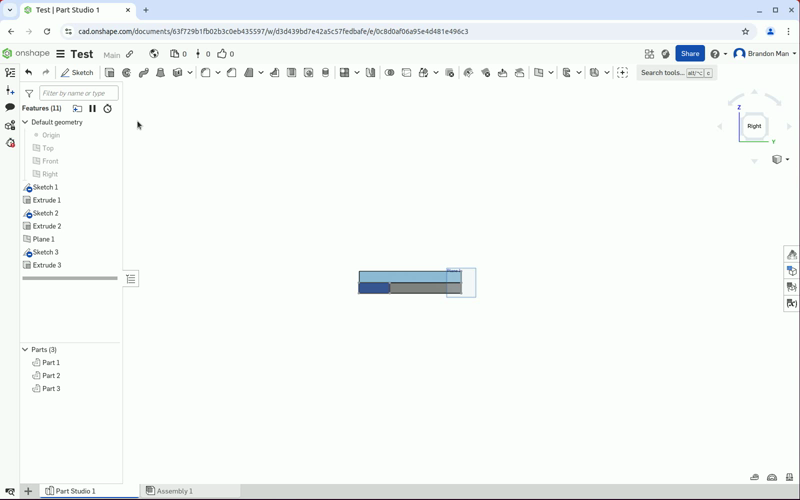
key(shift+h)
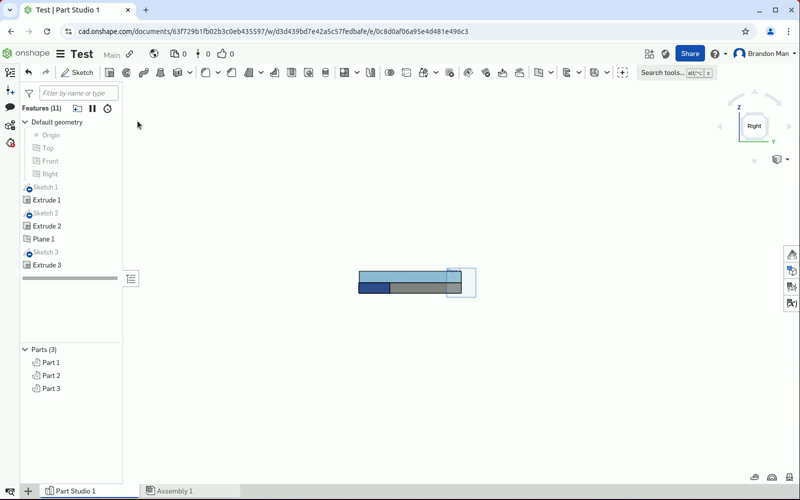
mouse_move(73, 189)
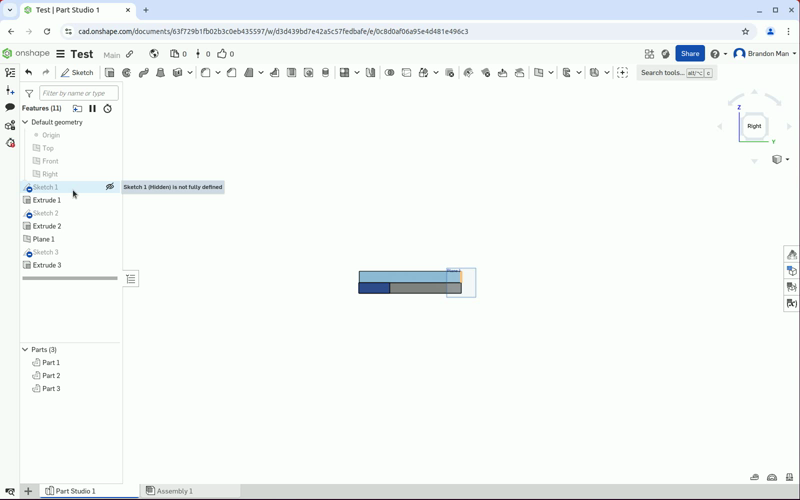
click(73, 189)
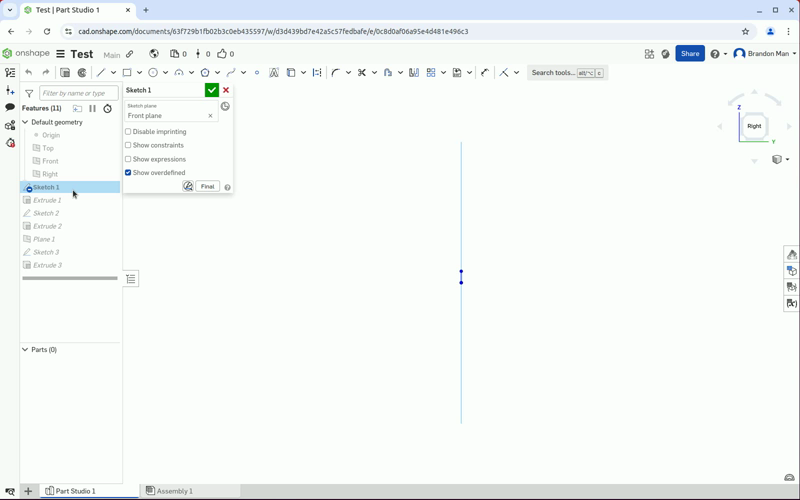
mouse_move(229, 92)
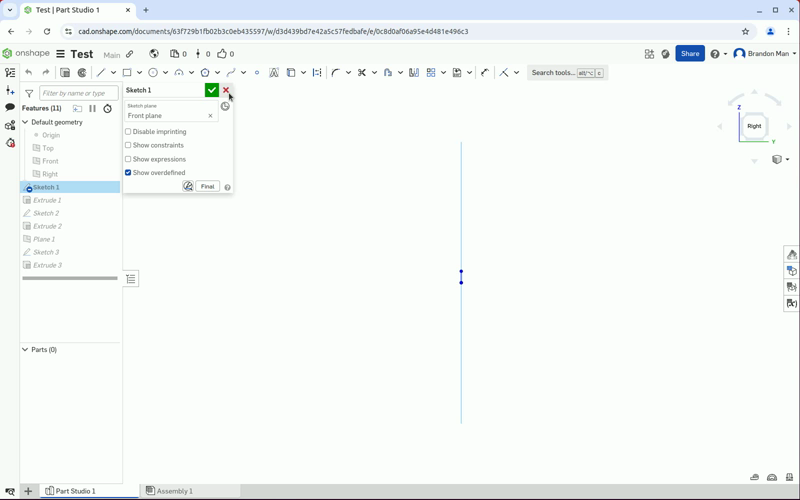
click(229, 92)
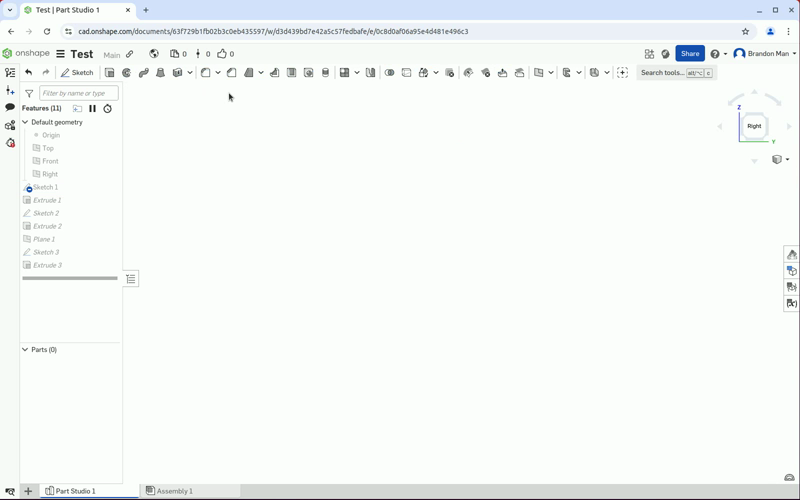
key(shift+s)
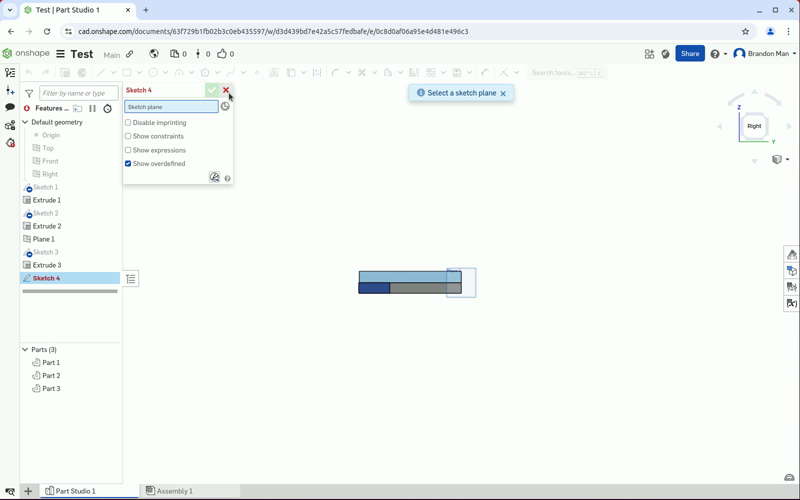
mouse_move(73, 241)
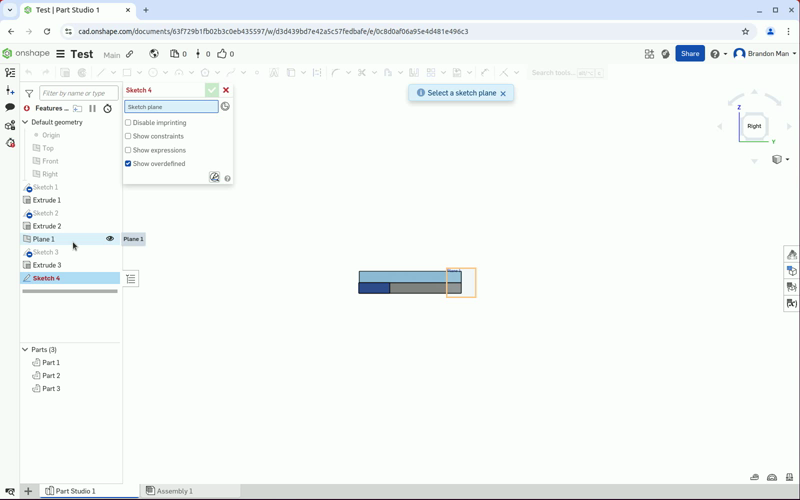
click(73, 241)
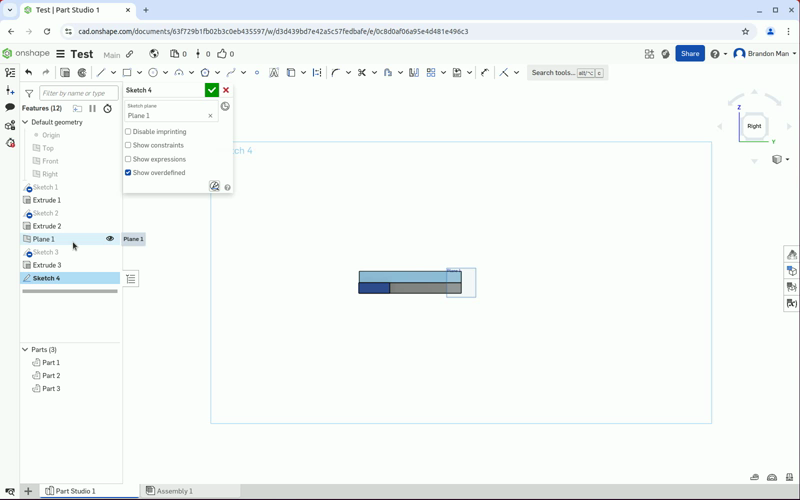
mouse_move(73, 352)
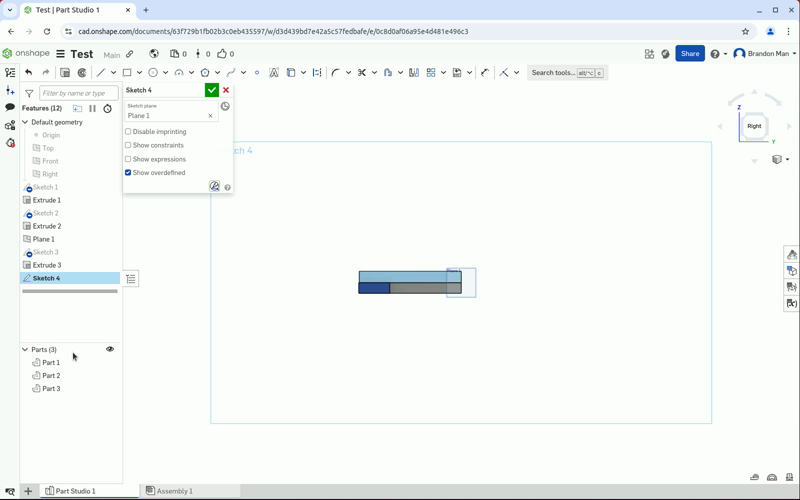
key(y)
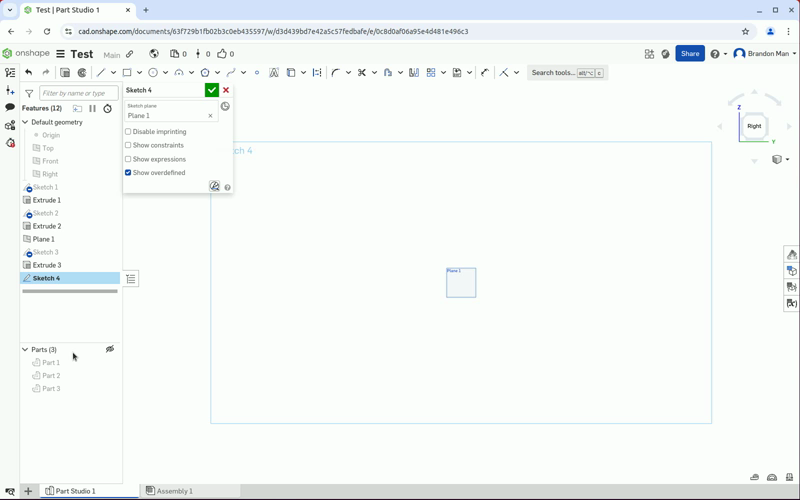
key(l)
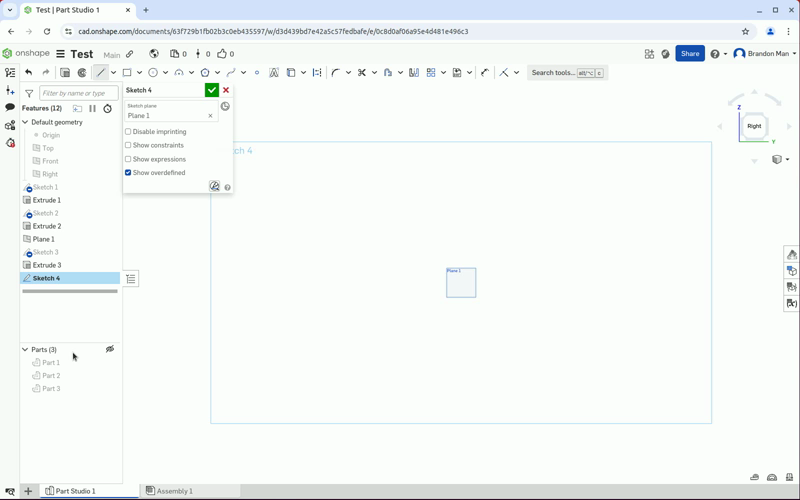
key_down(shift)
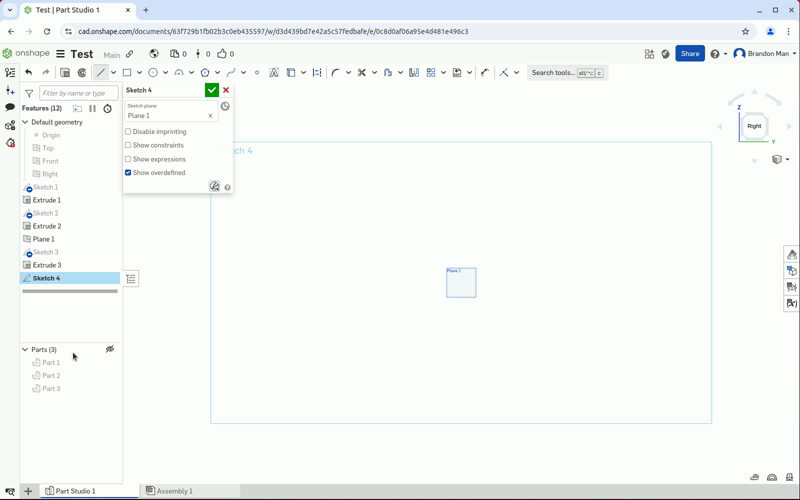
mouse_move(358, 282)
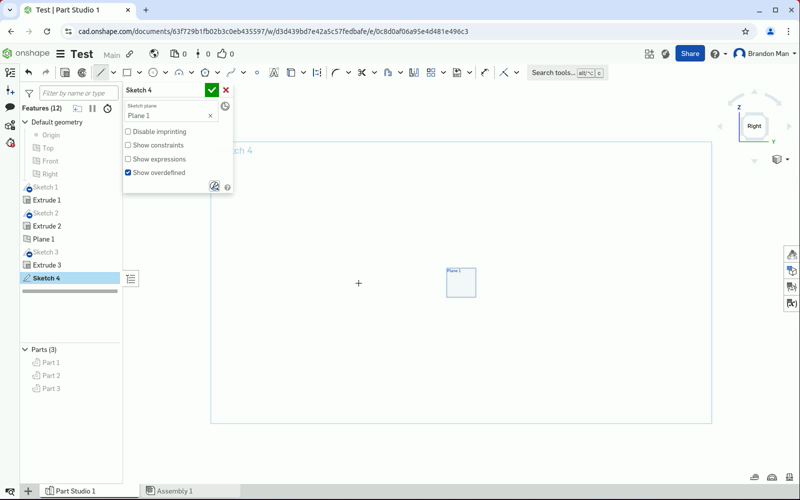
click(358, 282)
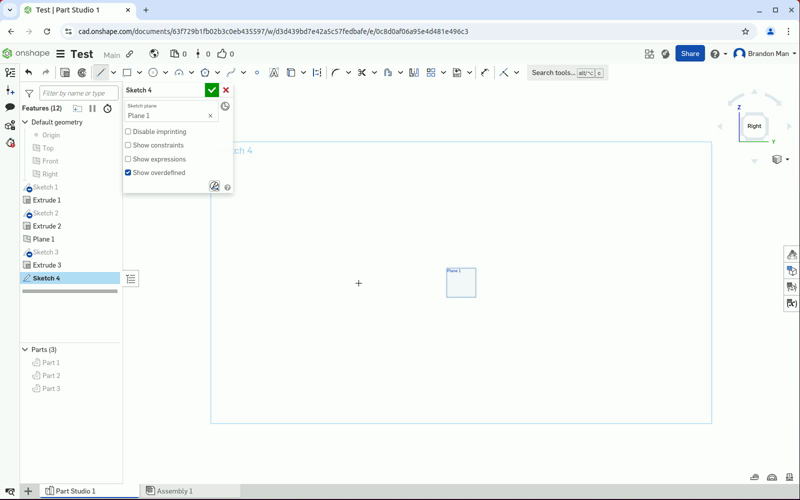
key_up(shift)
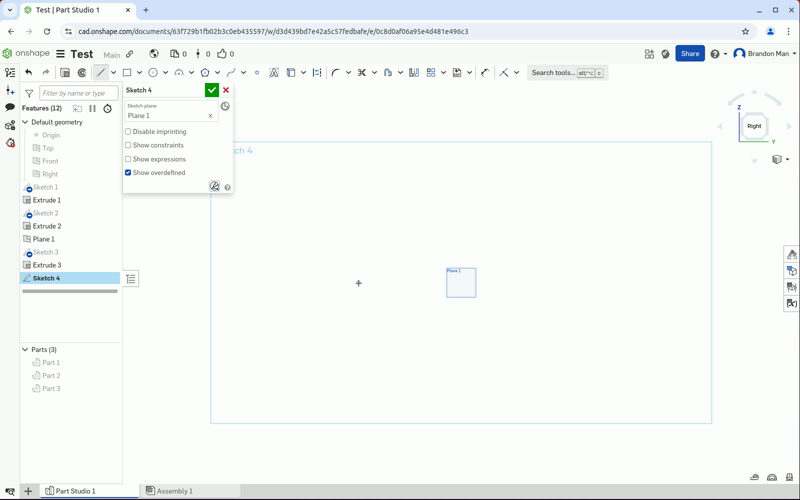
key_down(shift)
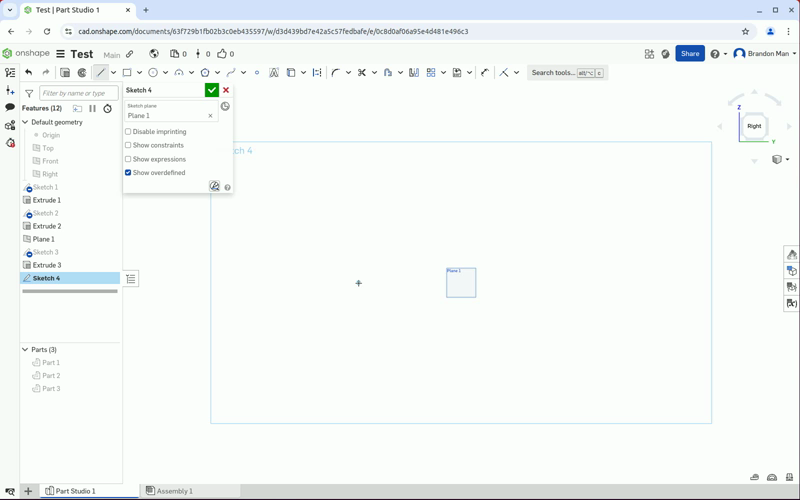
mouse_move(388, 282)
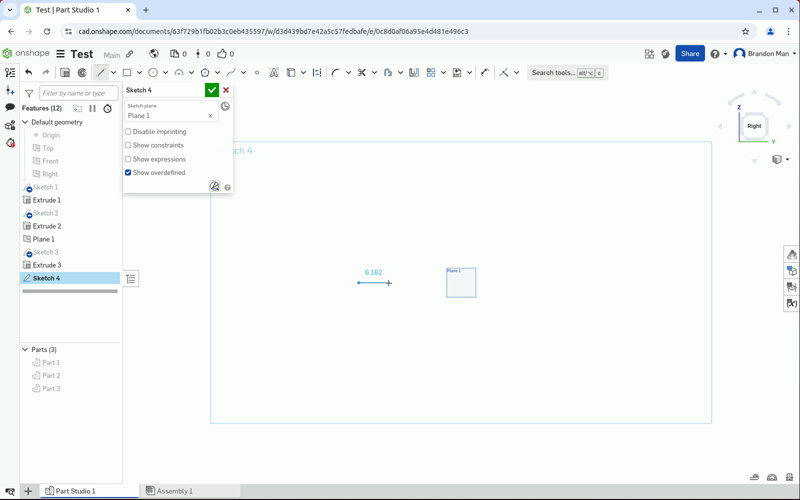
mouse_move(389, 282)
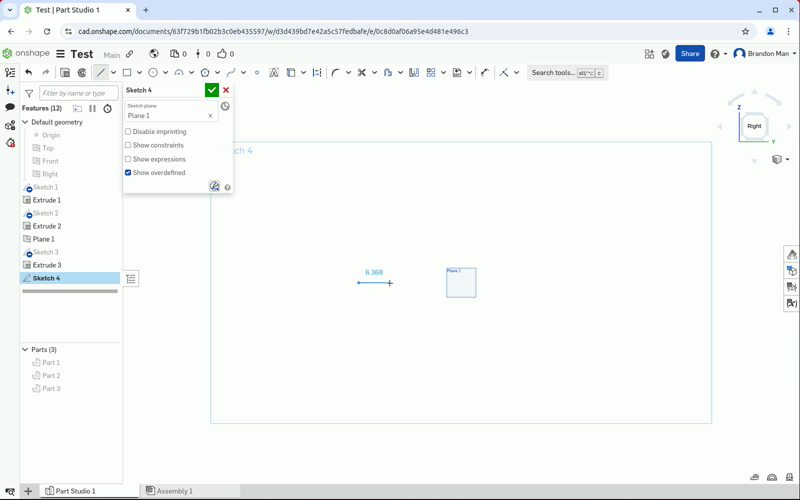
click(389, 282)
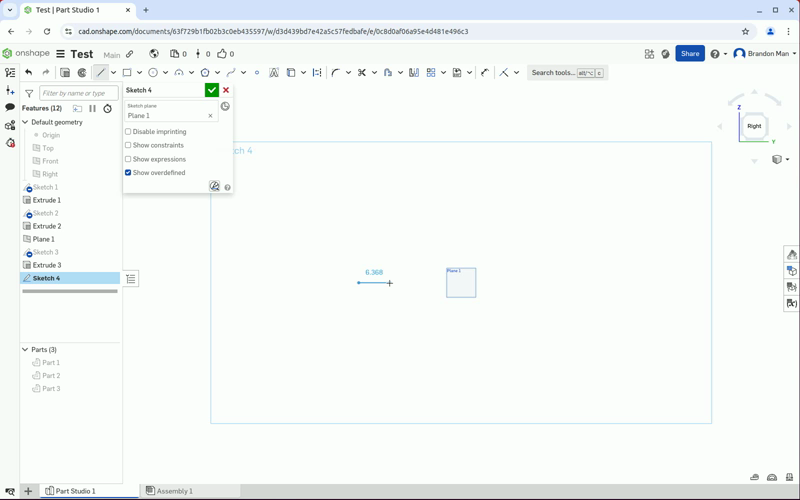
key_up(shift)
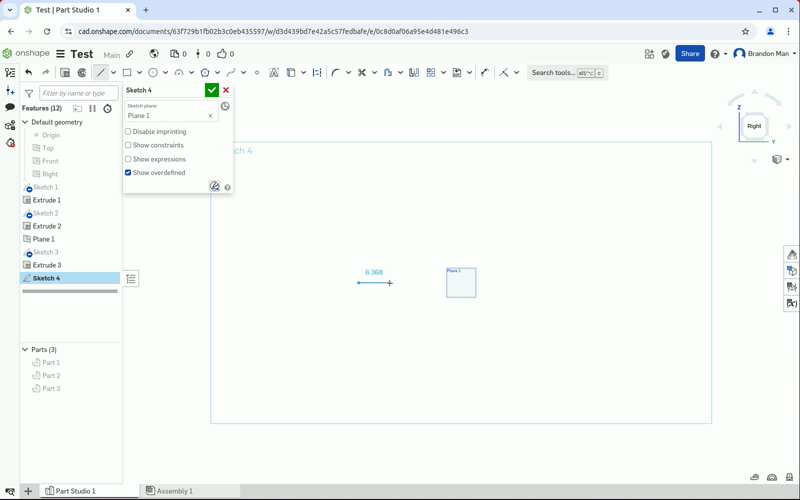
key_down(shift)
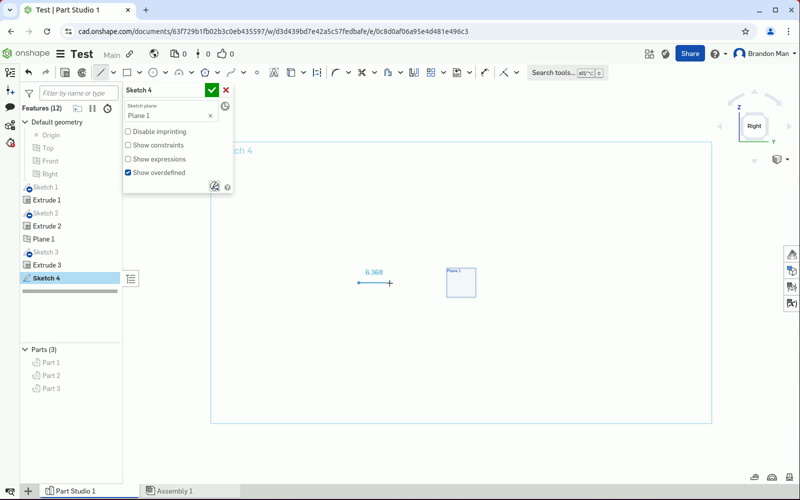
mouse_move(420, 282)
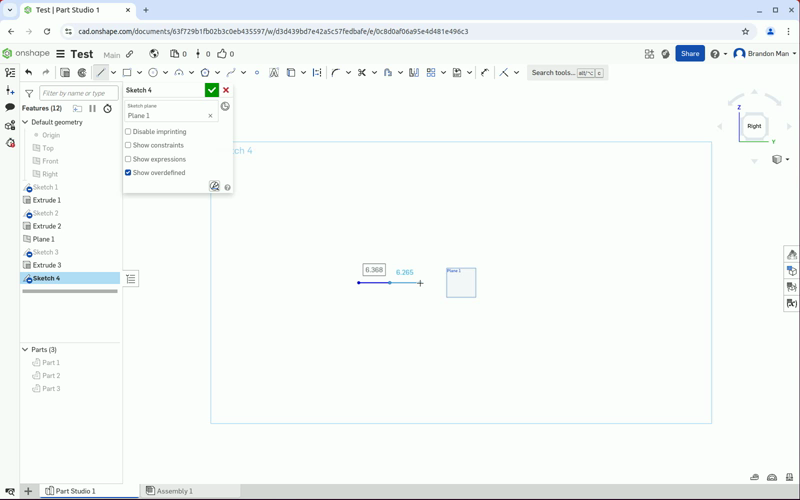
mouse_move(358, 262)
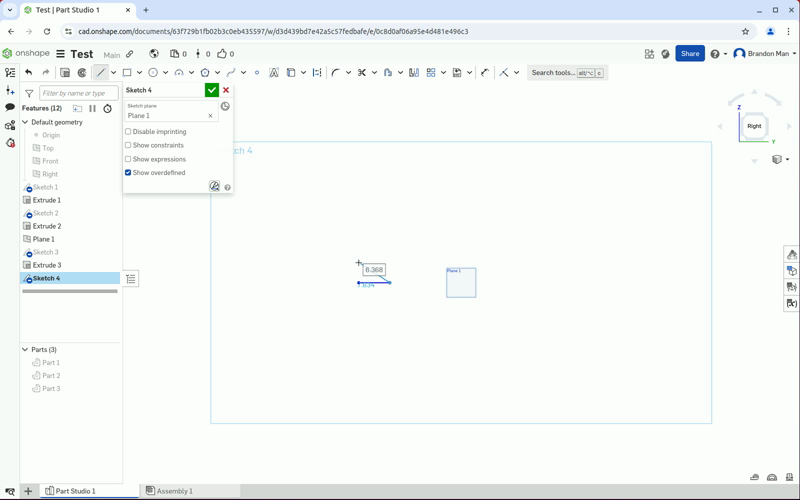
click(358, 262)
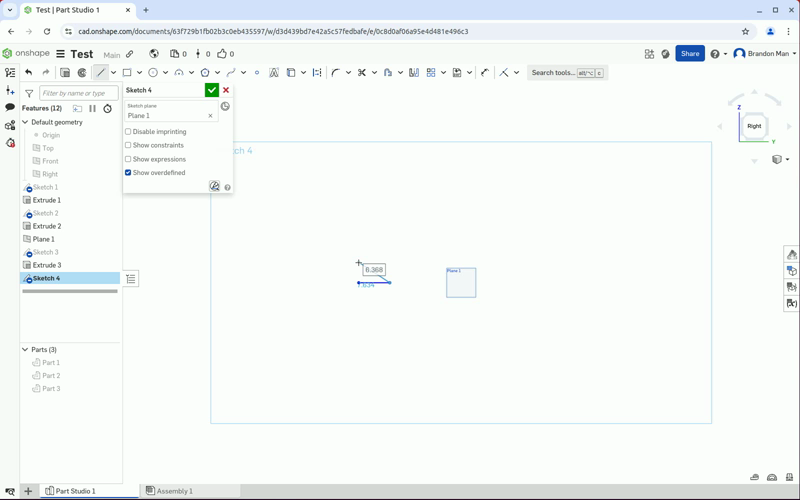
key_up(shift)
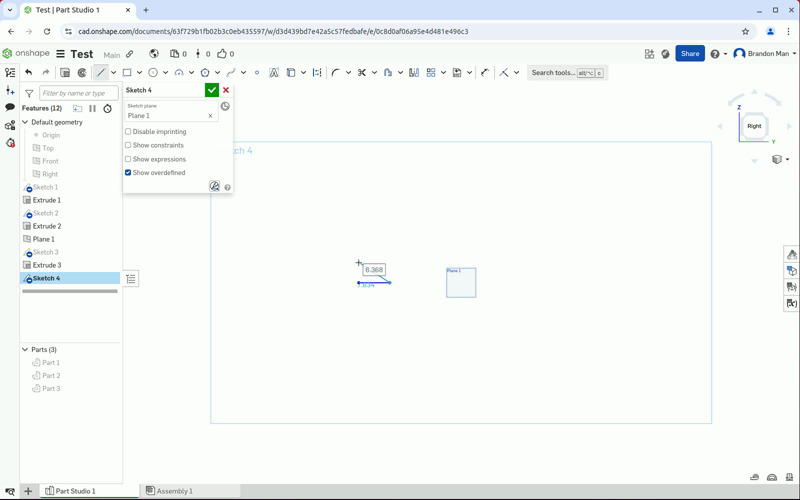
mouse_move(388, 262)
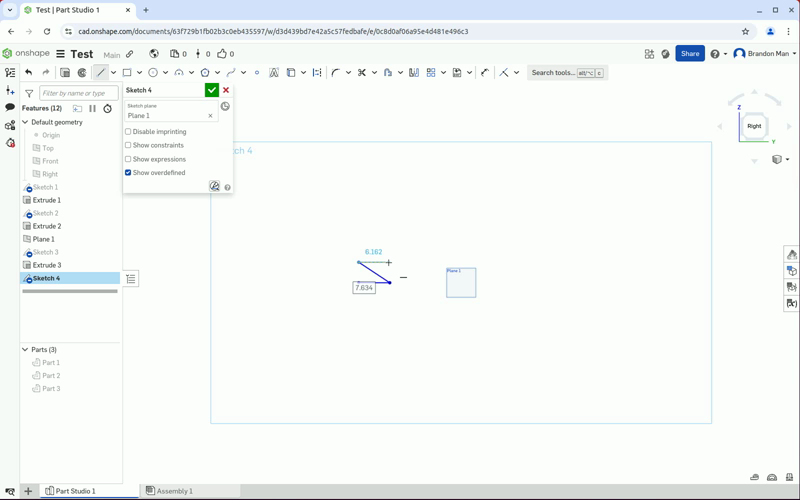
key_down(shift)
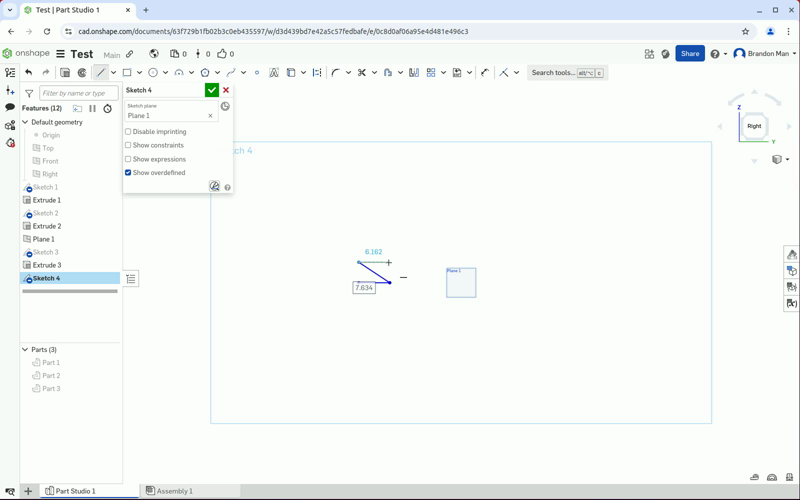
mouse_move(358, 282)
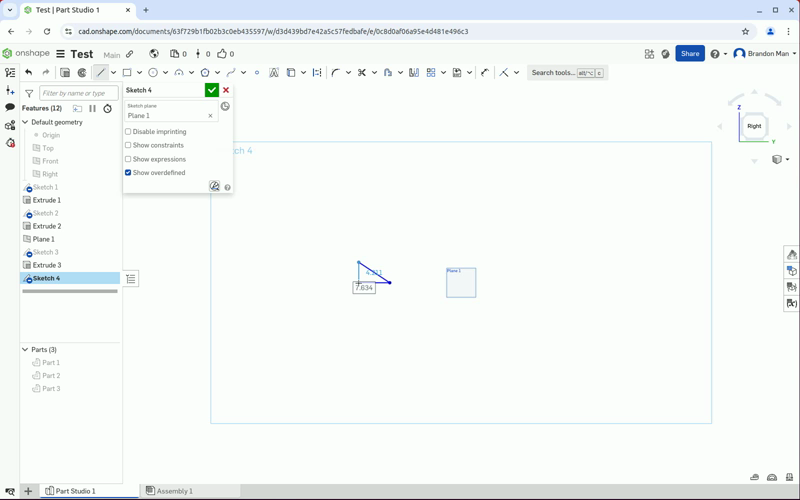
key_up(shift)
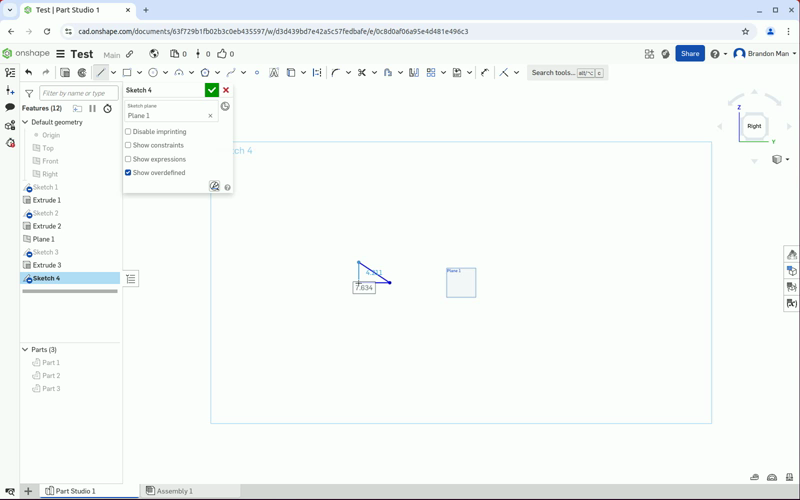
click(358, 282)
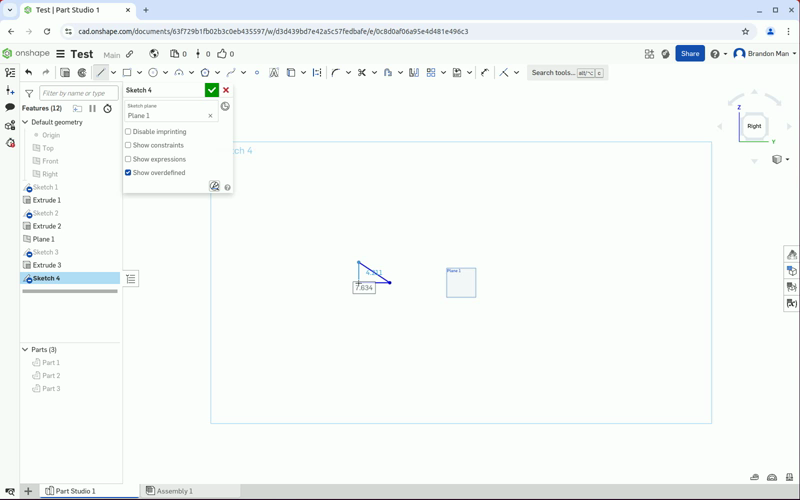
key(esc)
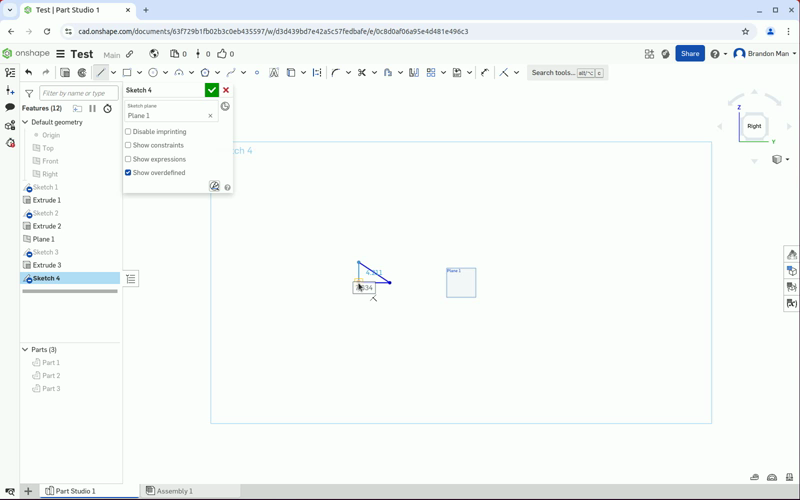
mouse_move(362, 274)
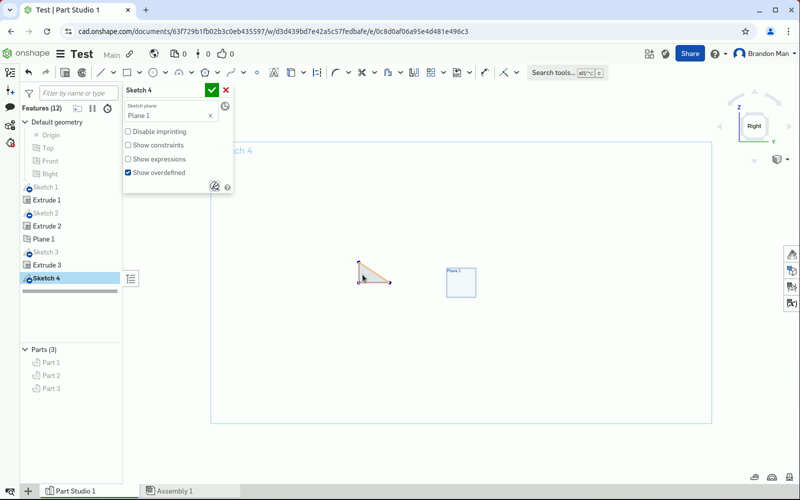
scroll(6)
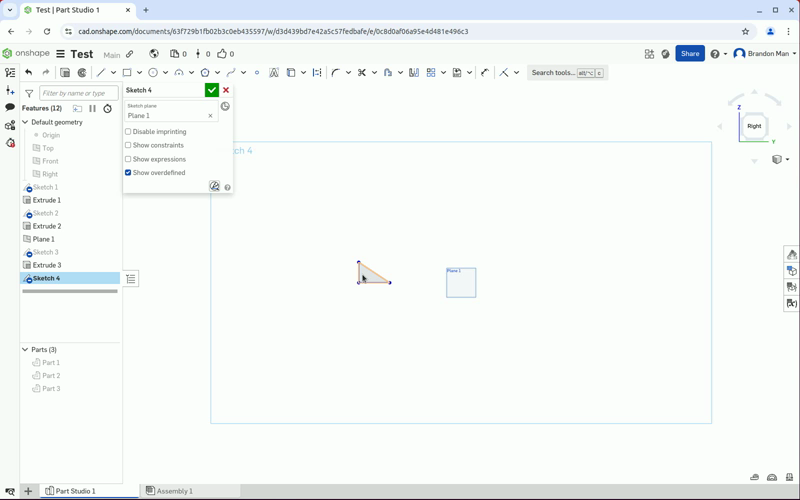
scroll(6)
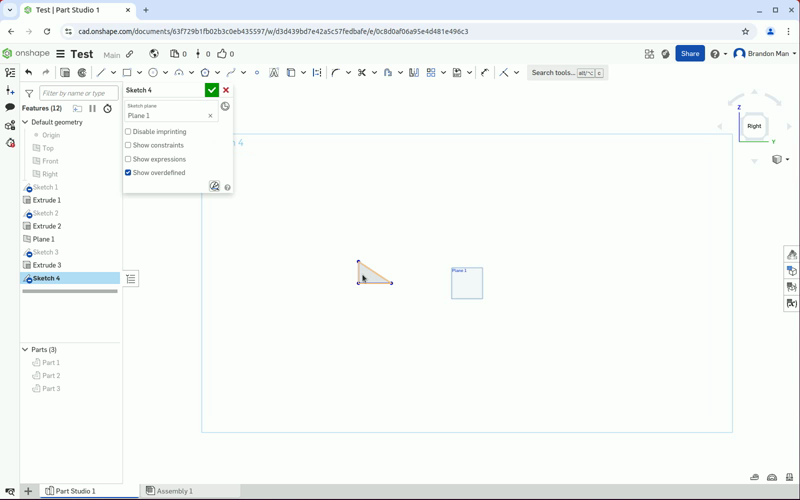
scroll(6)
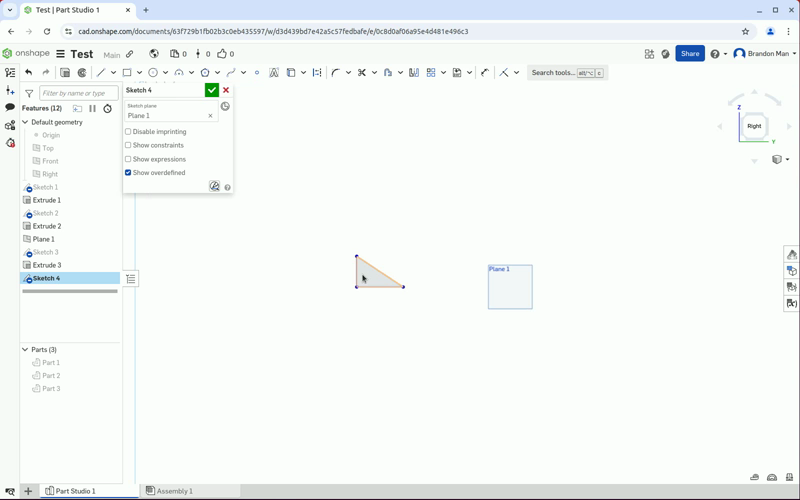
scroll(6)
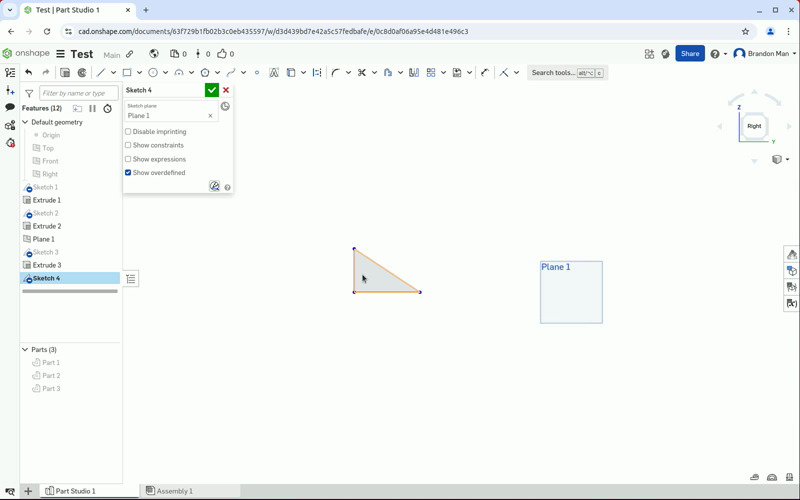
scroll(6)
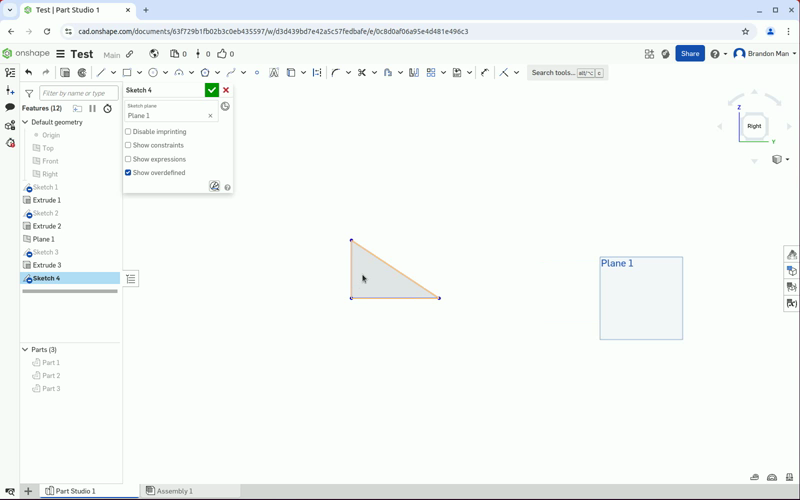
scroll(6)
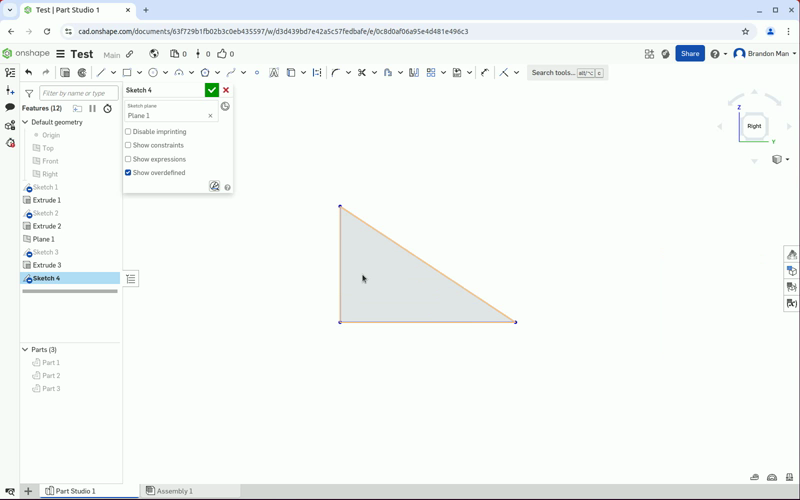
scroll(6)
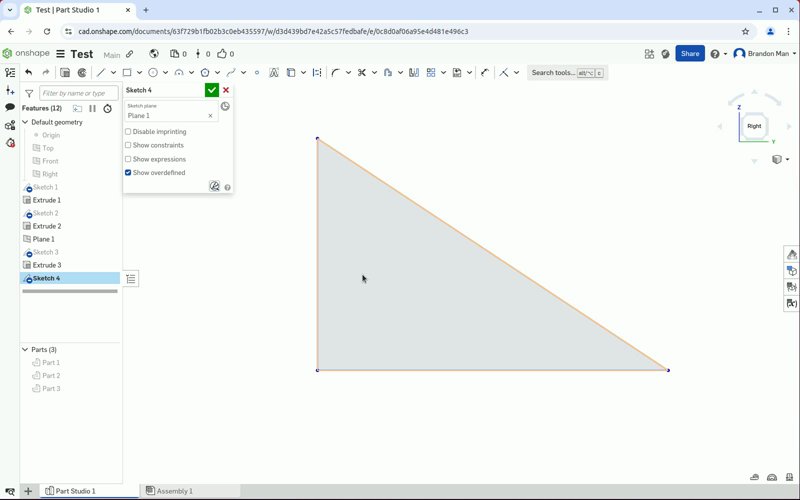
click(362, 274)
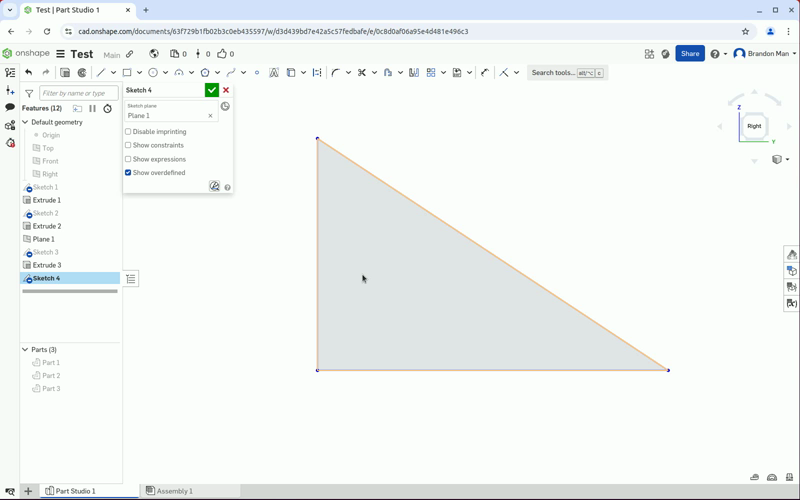
scroll(-6)
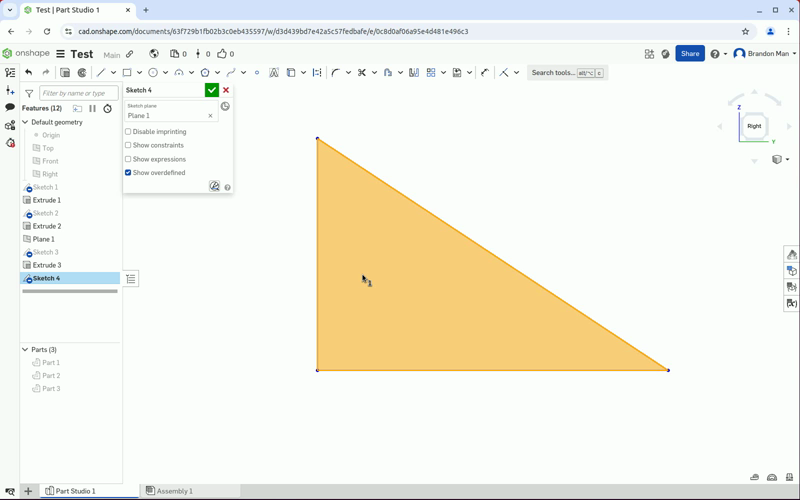
scroll(-6)
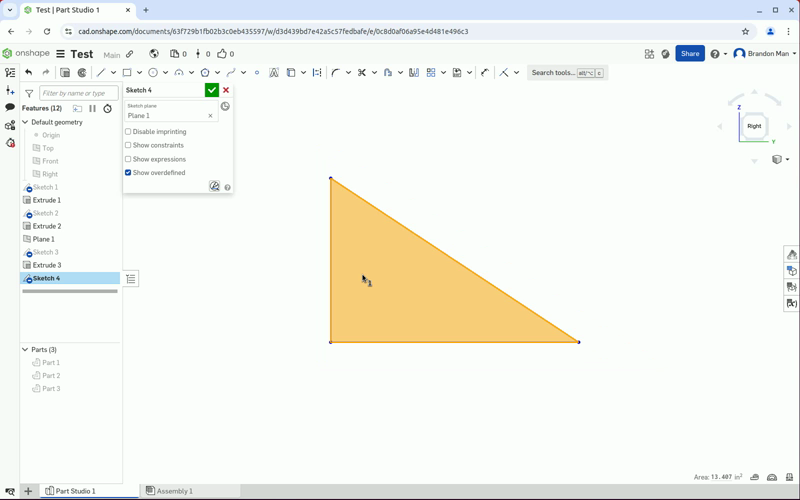
scroll(-6)
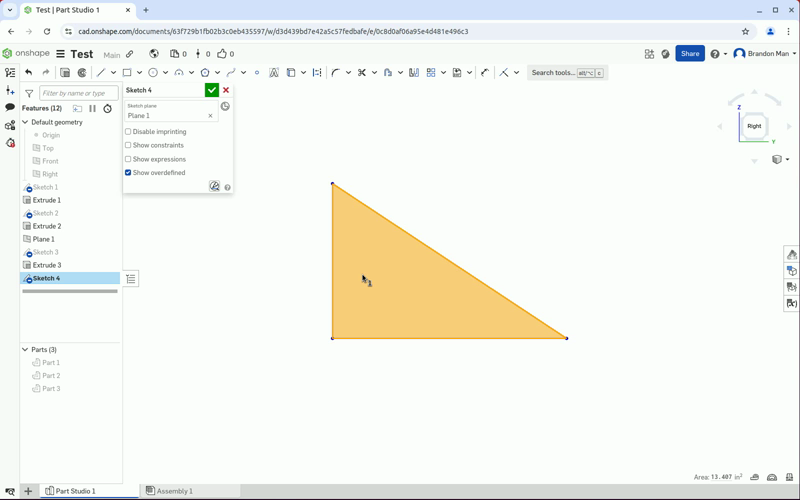
scroll(-6)
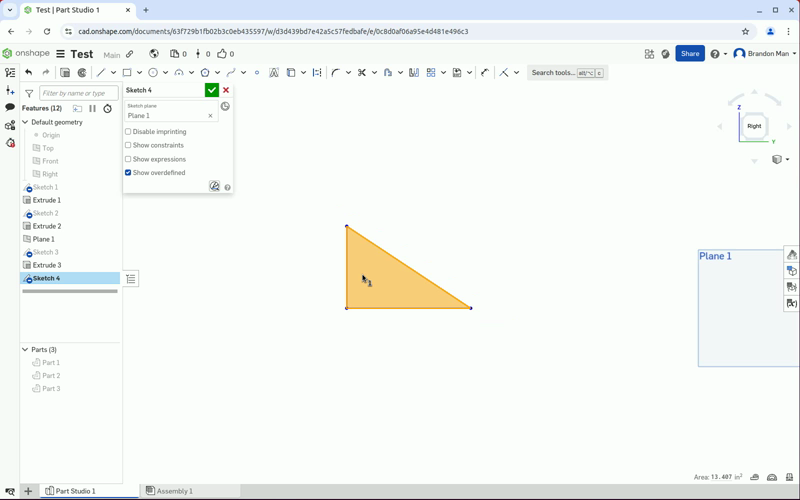
scroll(-6)
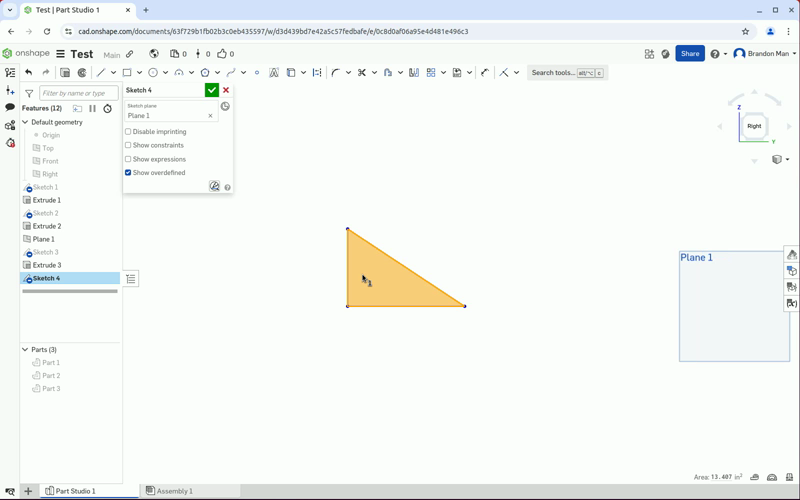
scroll(-6)
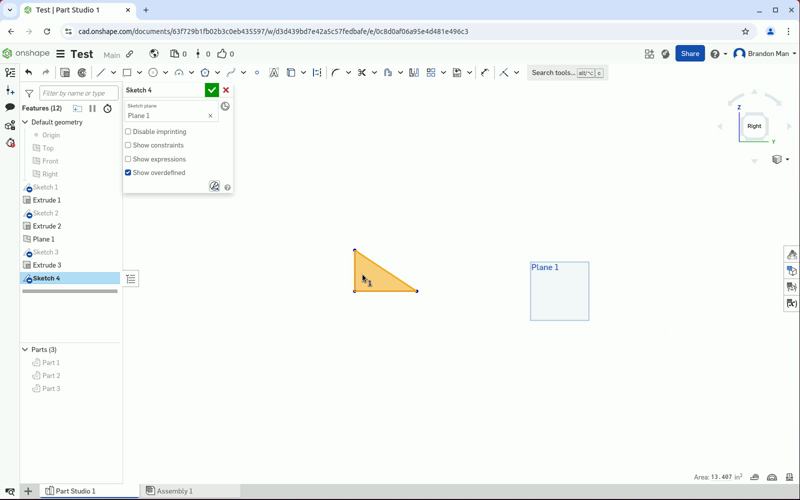
scroll(-6)
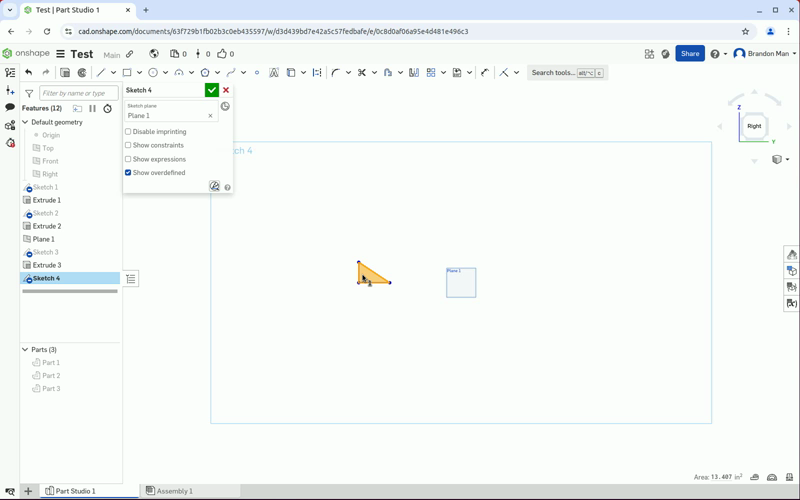
mouse_move(73, 352)
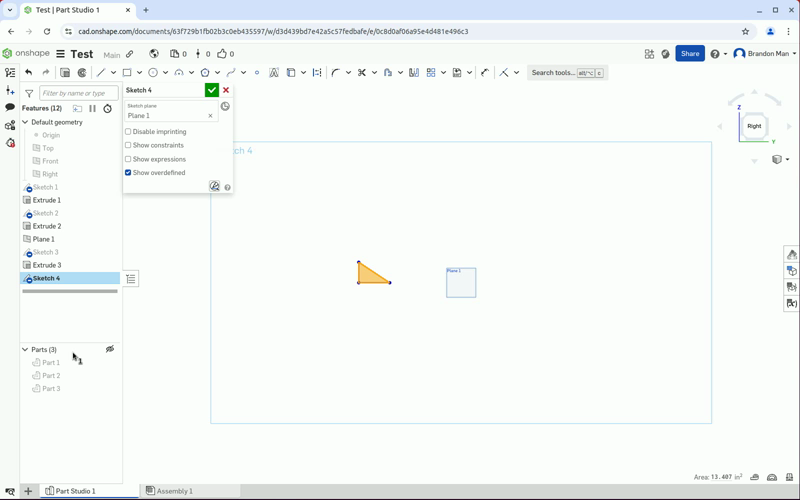
key(shift+y)
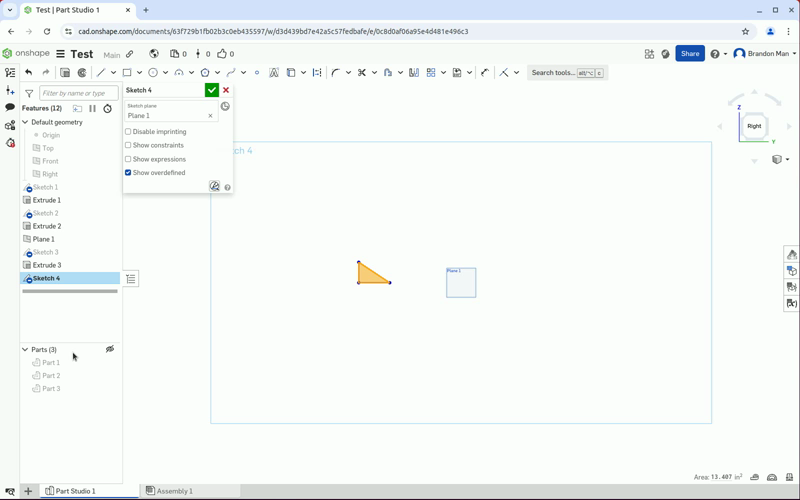
key(shift+e)
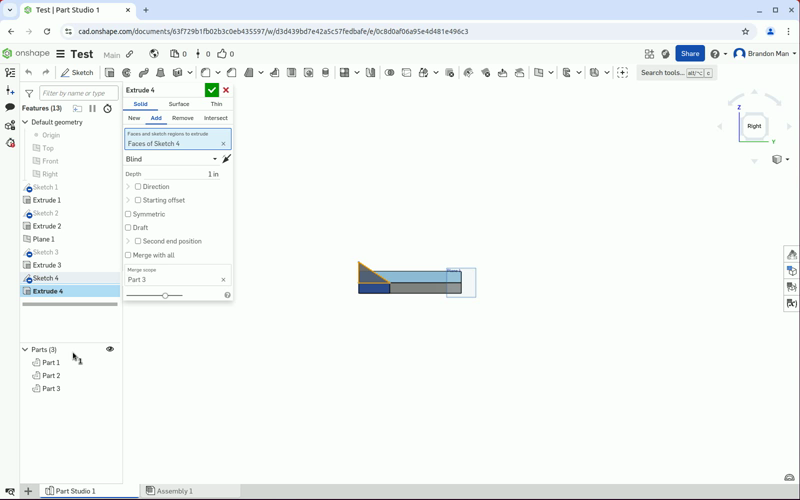
mouse_move(143, 106)
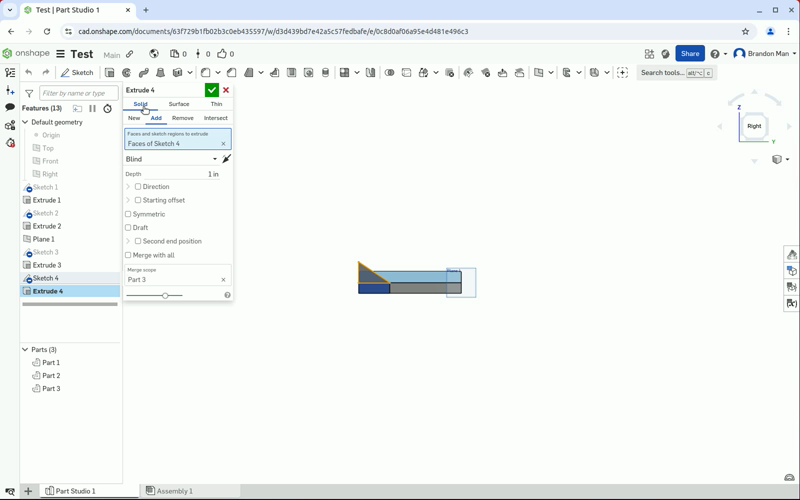
click(143, 106)
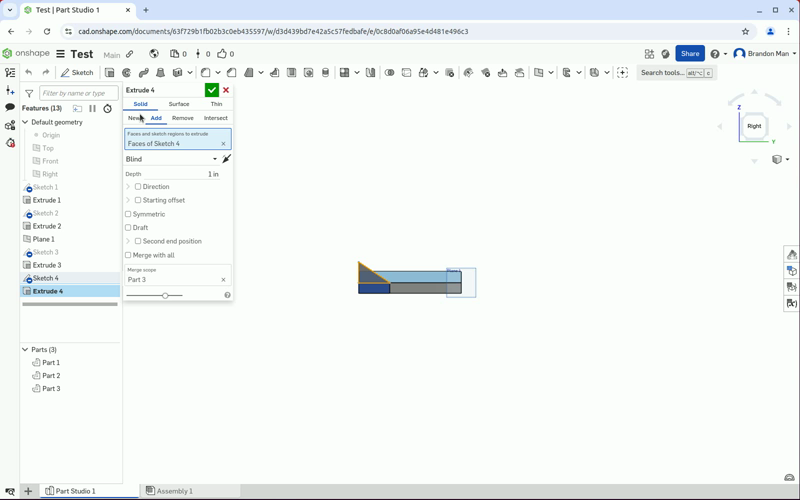
mouse_move(137, 120)
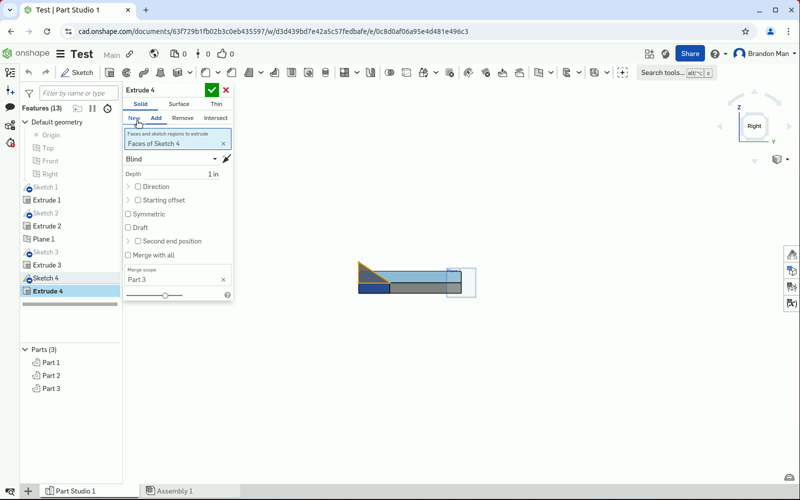
click(137, 120)
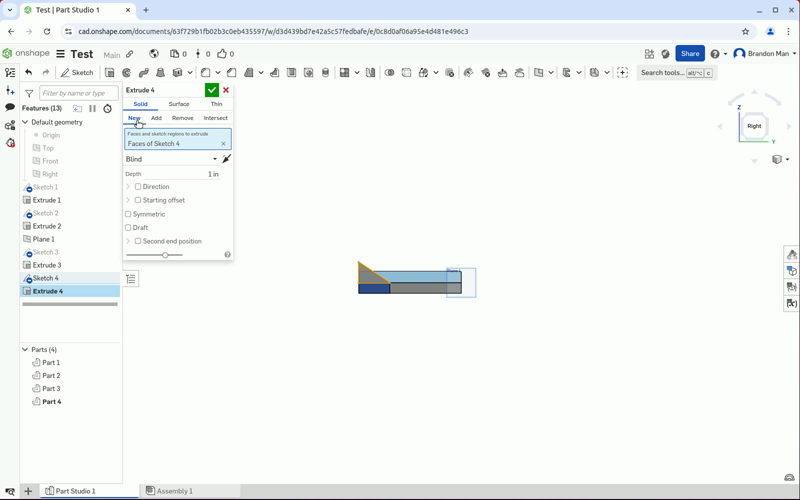
key(tab, 4)
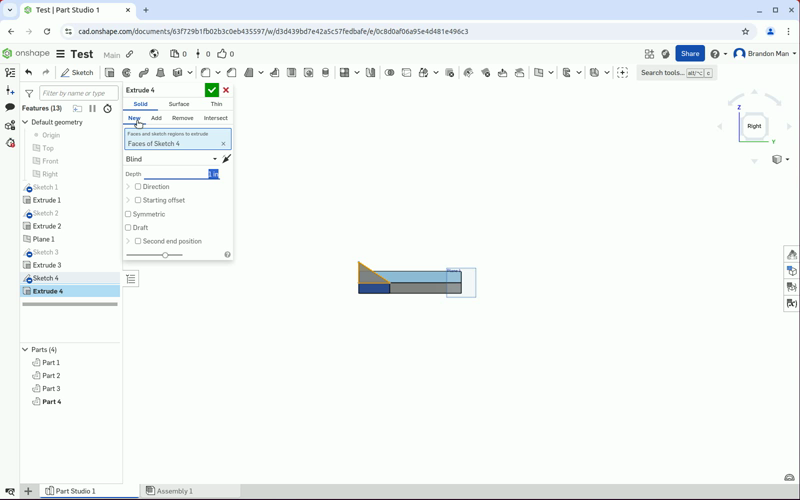
text(5.296)
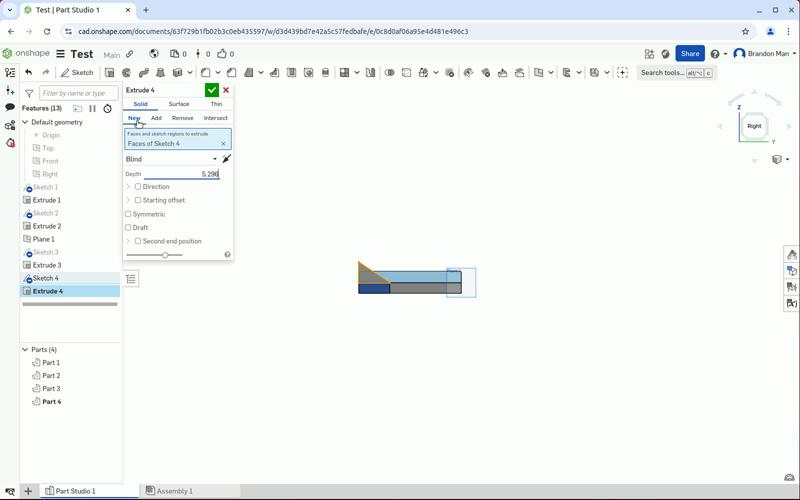
key(enter)
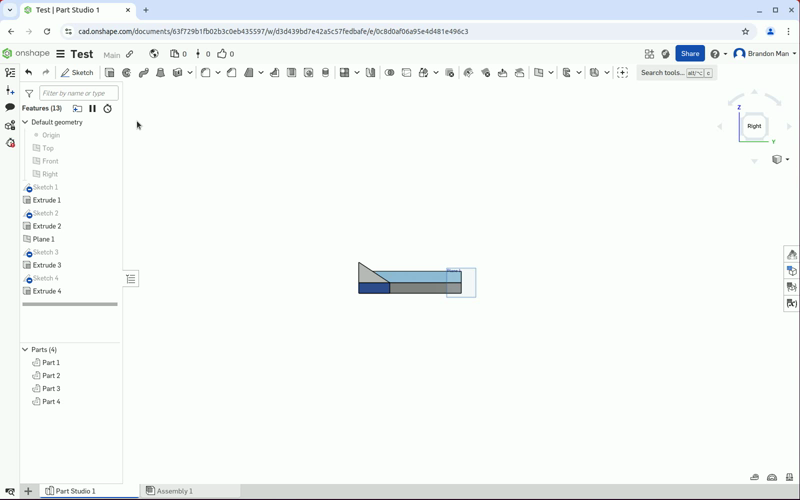
key(shift+h)
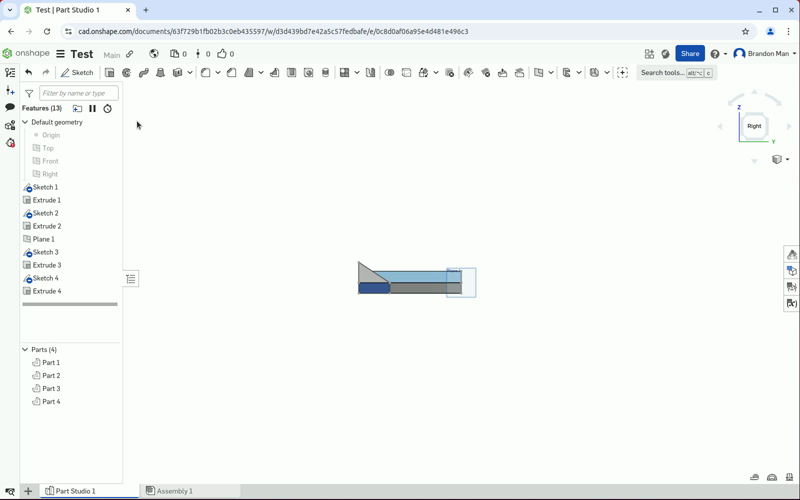
key(shift+h)
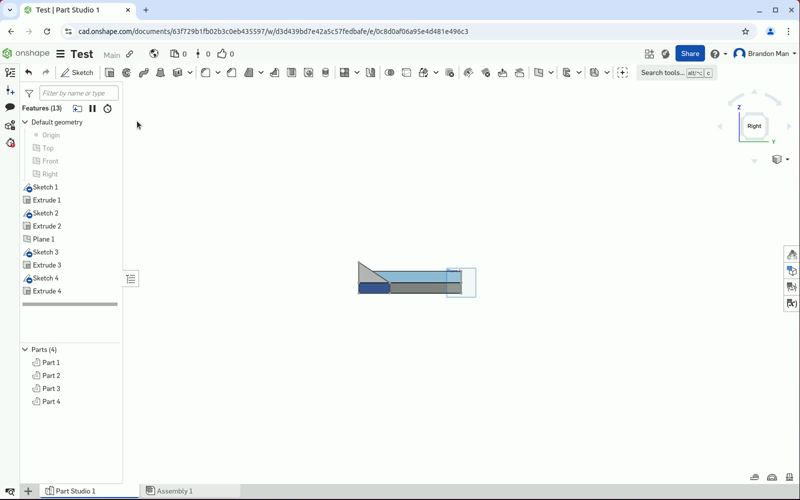
key(shift+7)
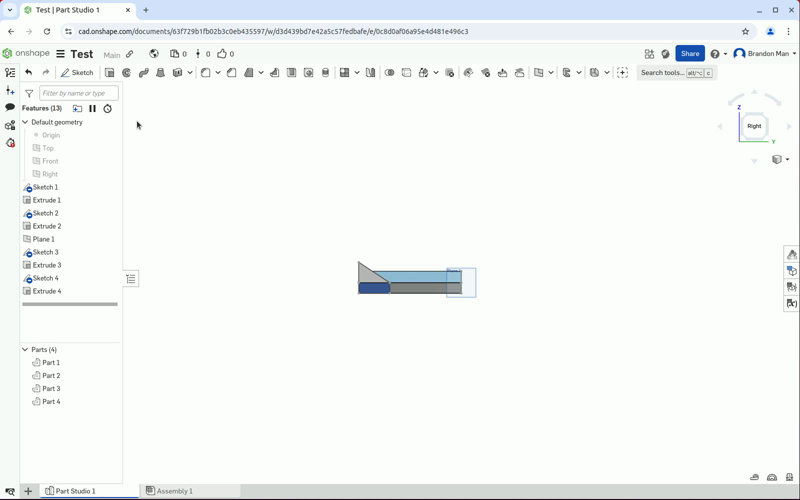
key(right, 2)
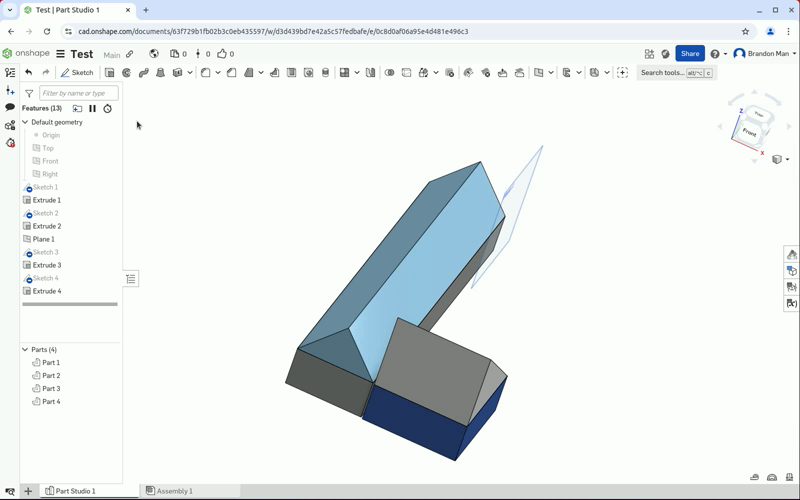
key(down, 2)
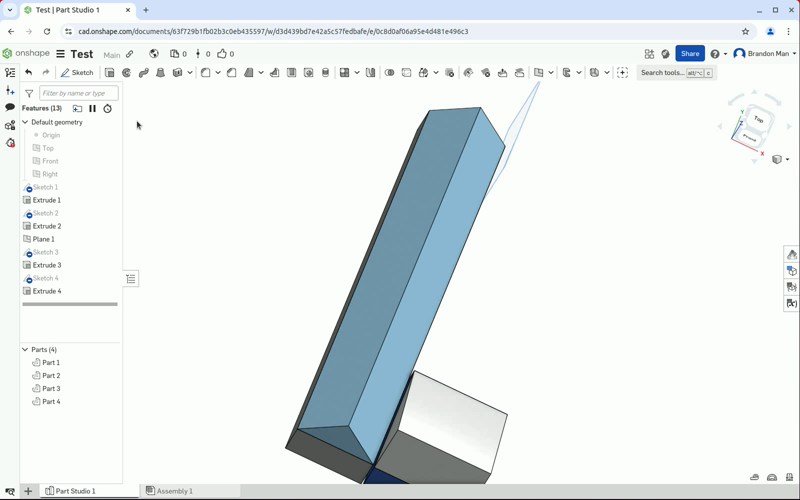
key(up, 2)
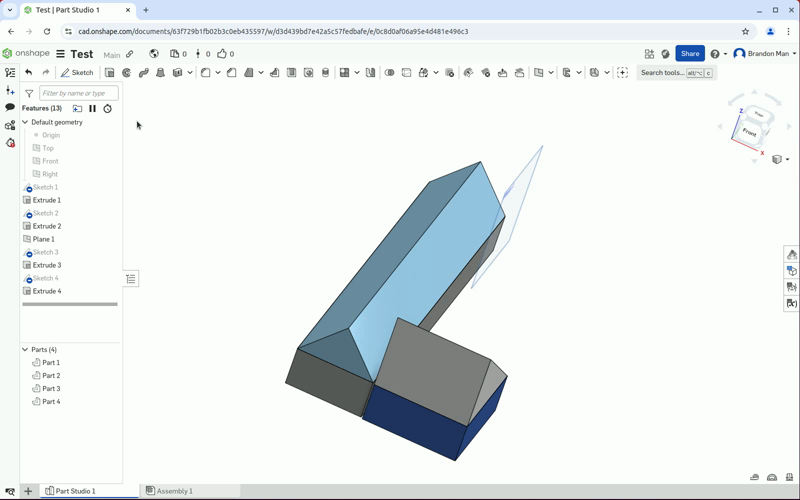
key(left, 2)
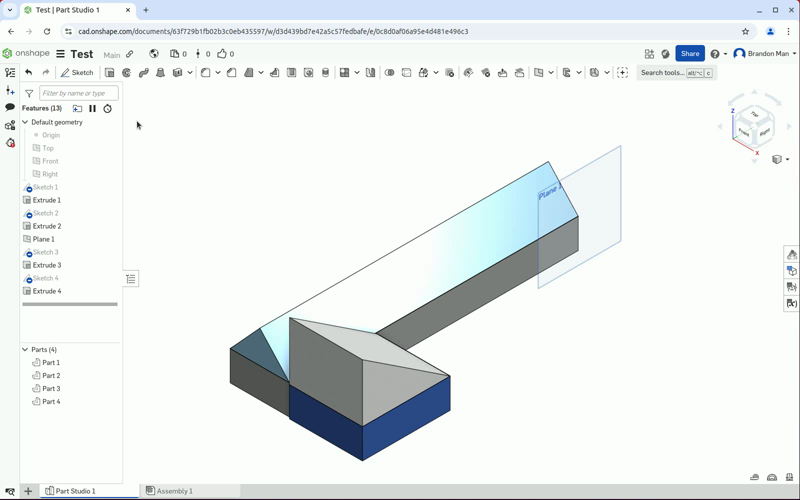
mouse_move(73, 189)
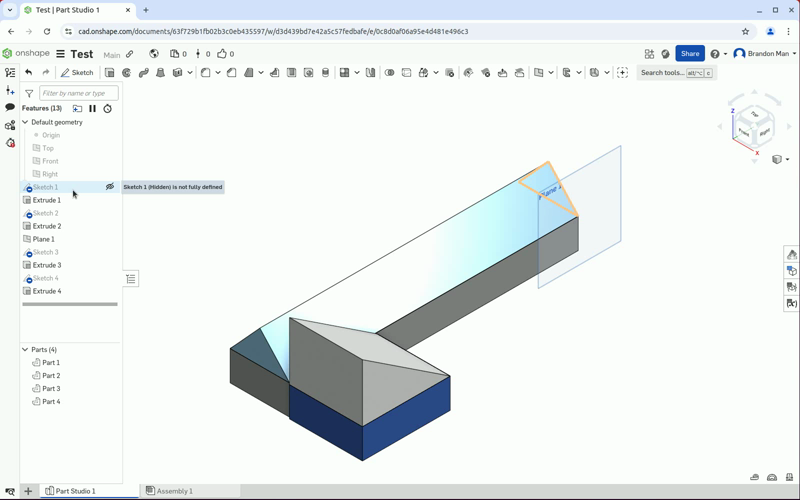
click(73, 189)